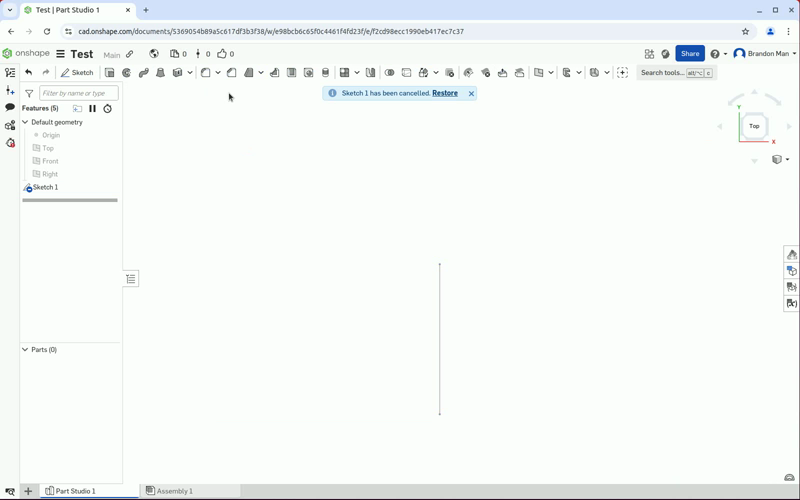
key(shift+h)
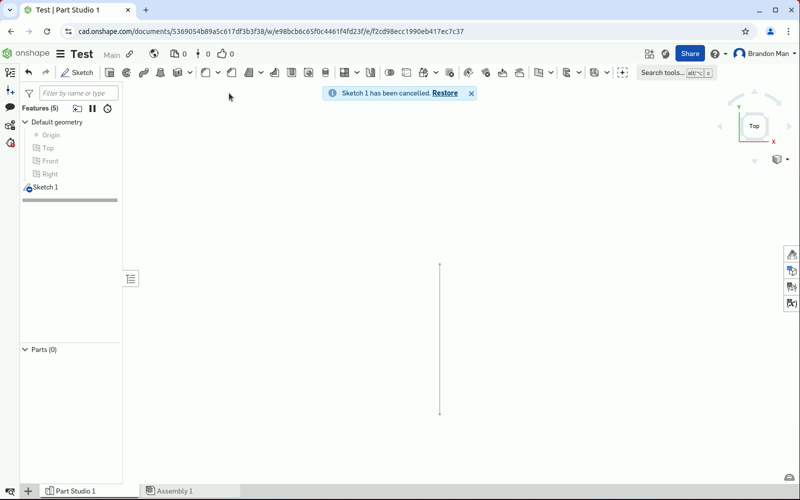
key(shift+s)
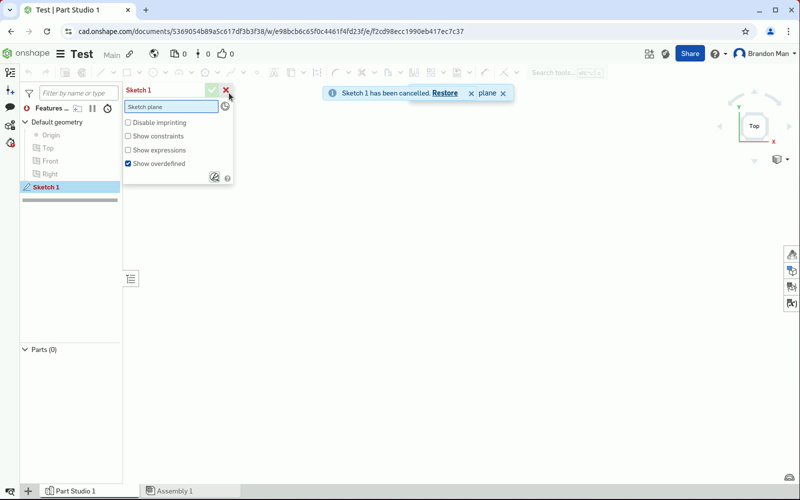
mouse_move(73, 150)
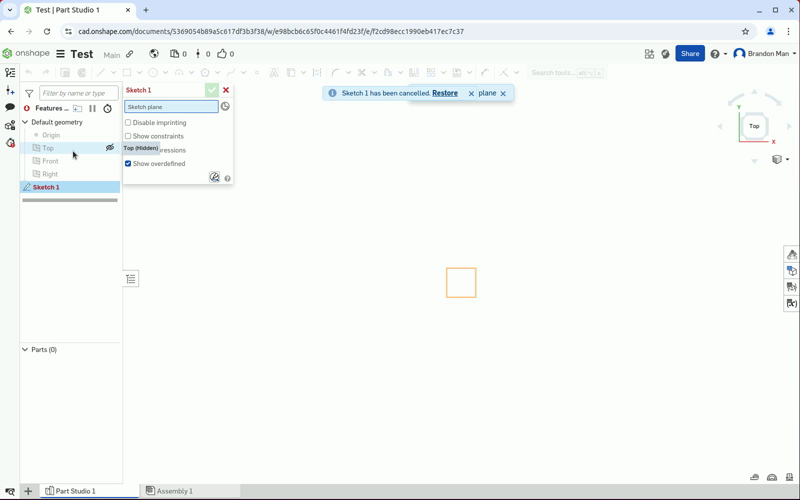
click(73, 150)
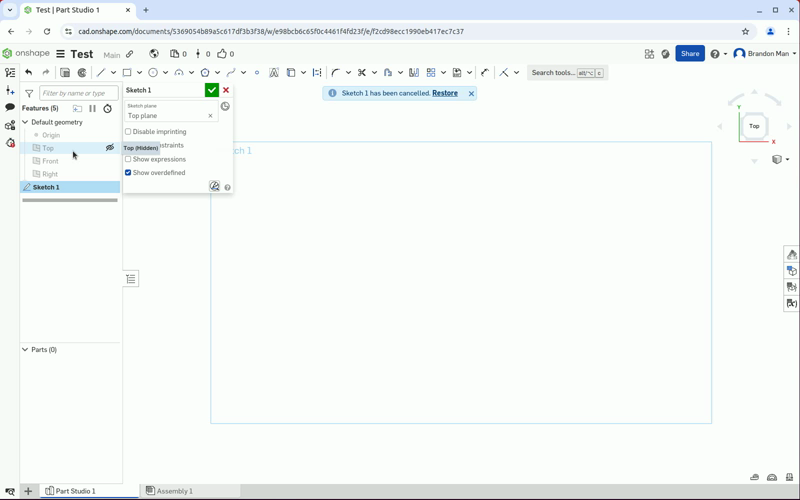
mouse_move(73, 352)
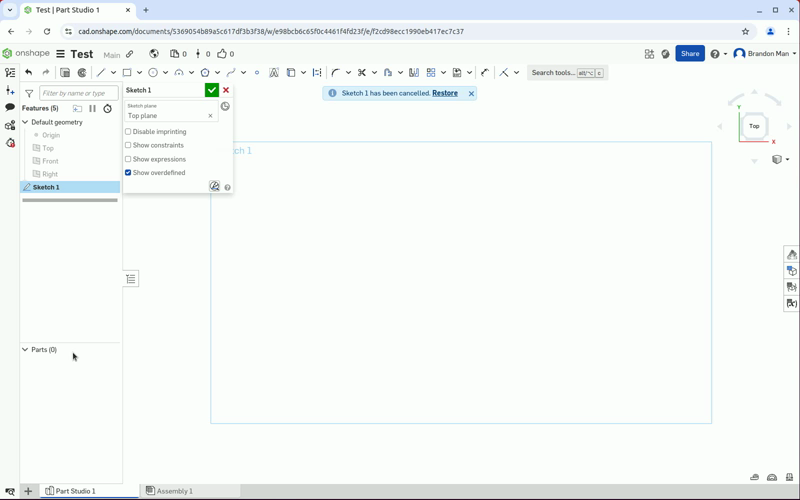
key(y)
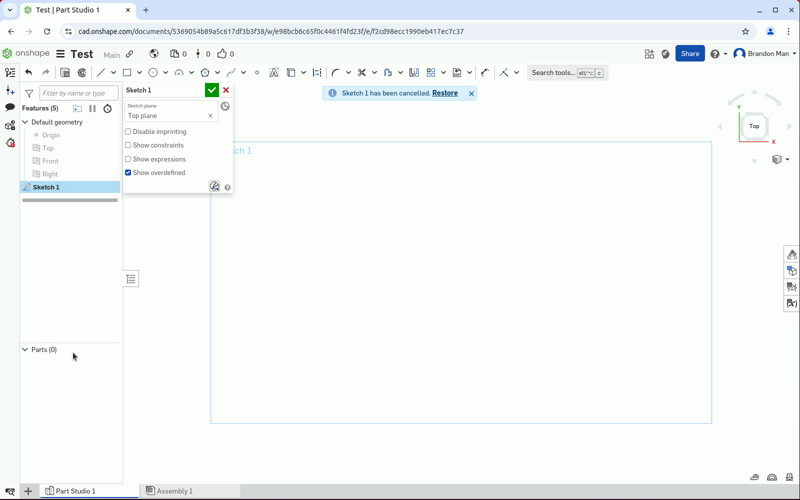
key(c)
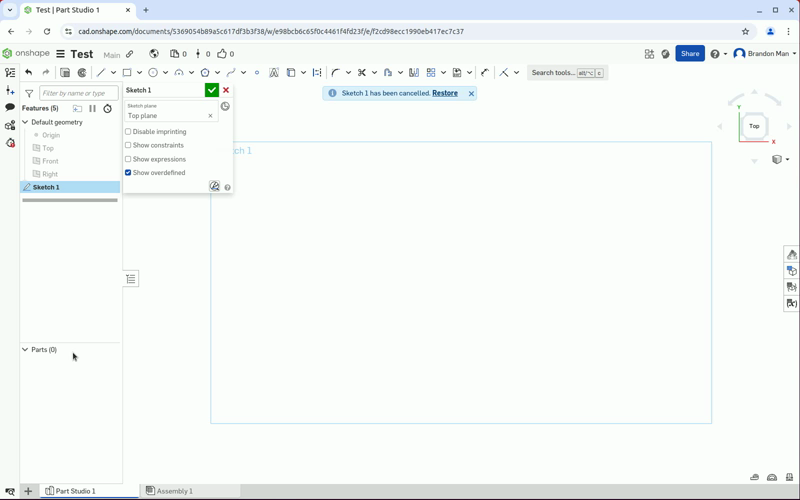
key_down(shift)
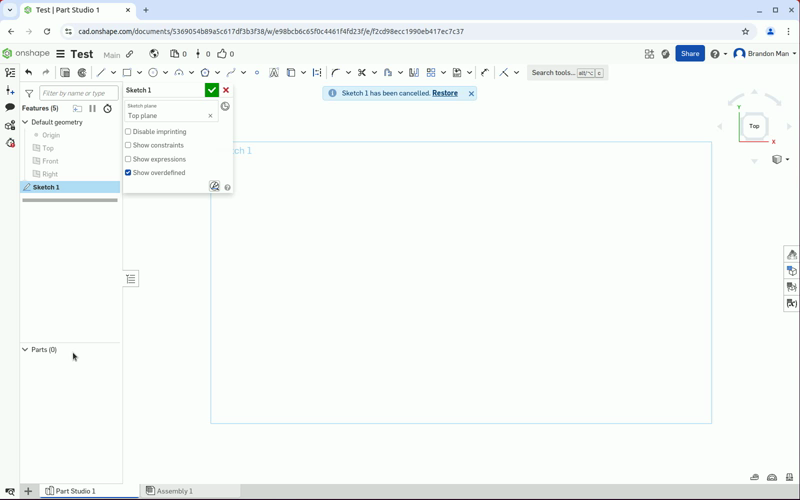
mouse_move(520, 237)
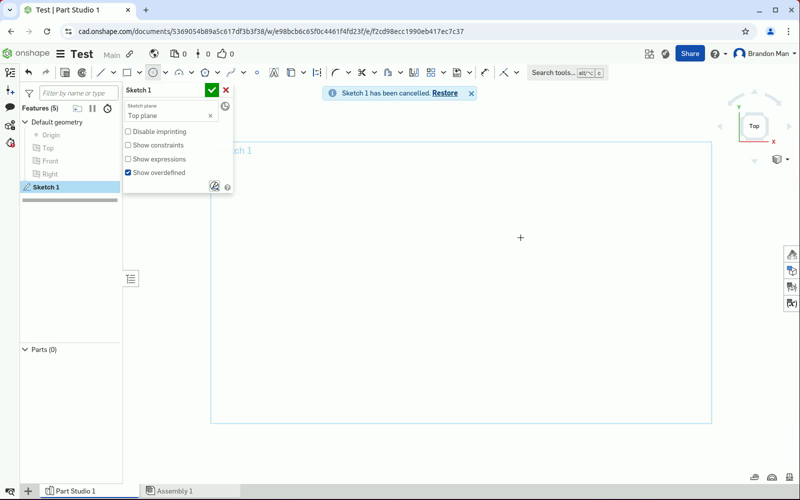
click(520, 237)
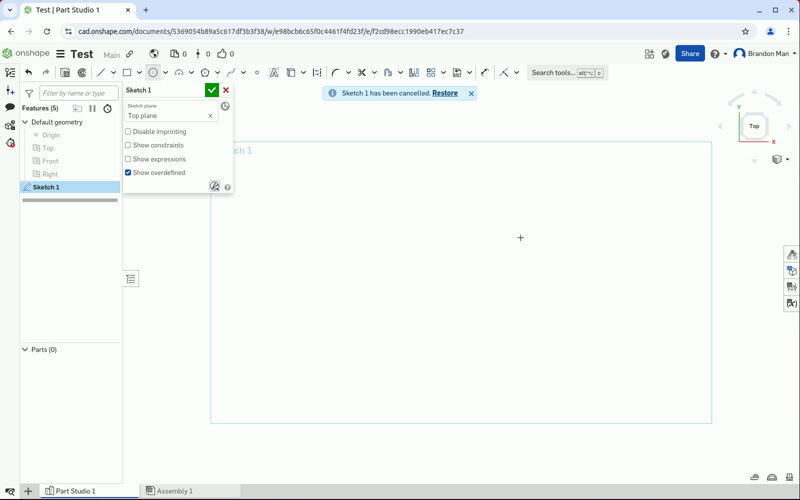
key_up(shift)
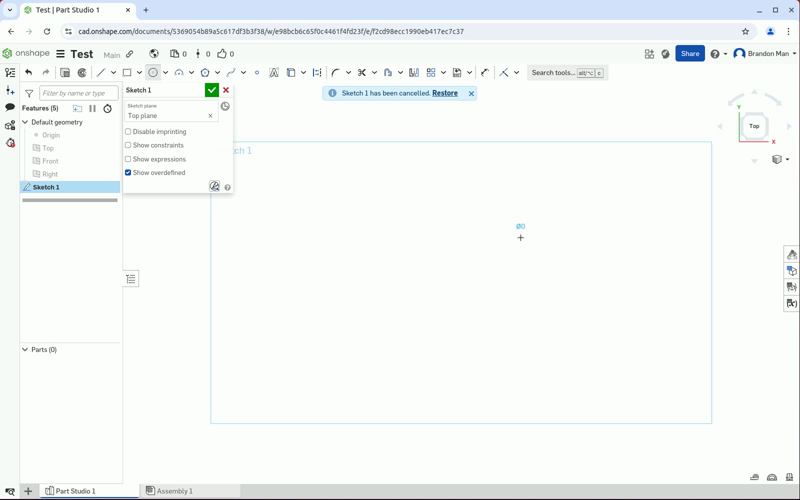
mouse_move(539, 237)
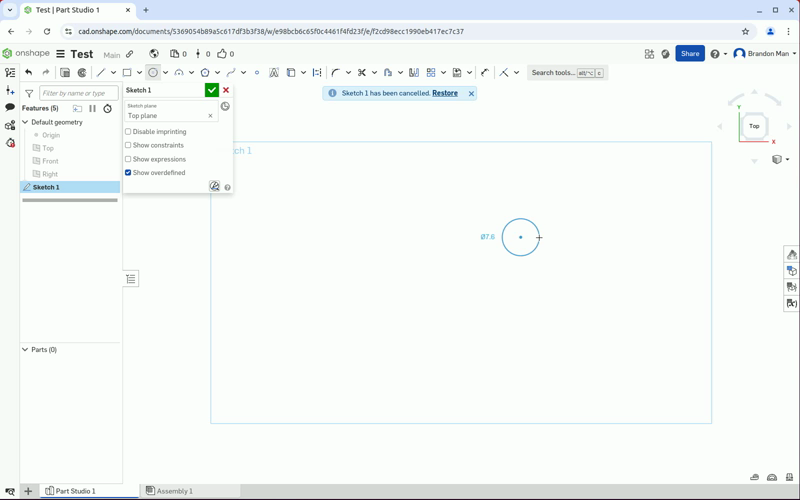
click(539, 237)
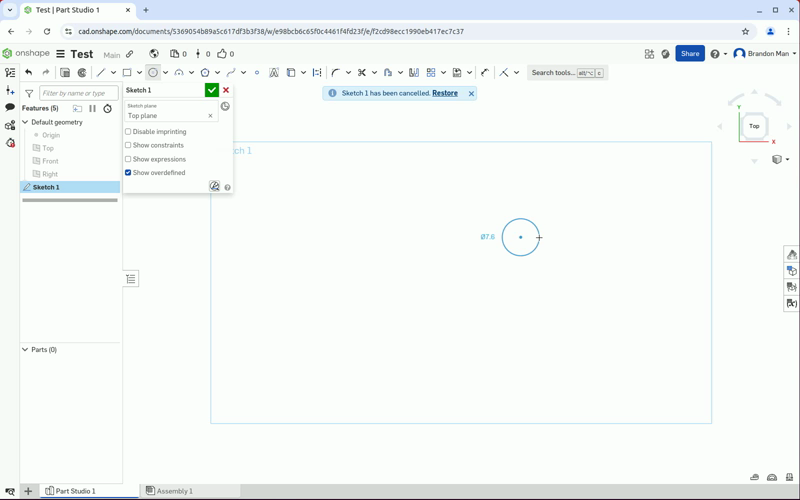
key(esc)
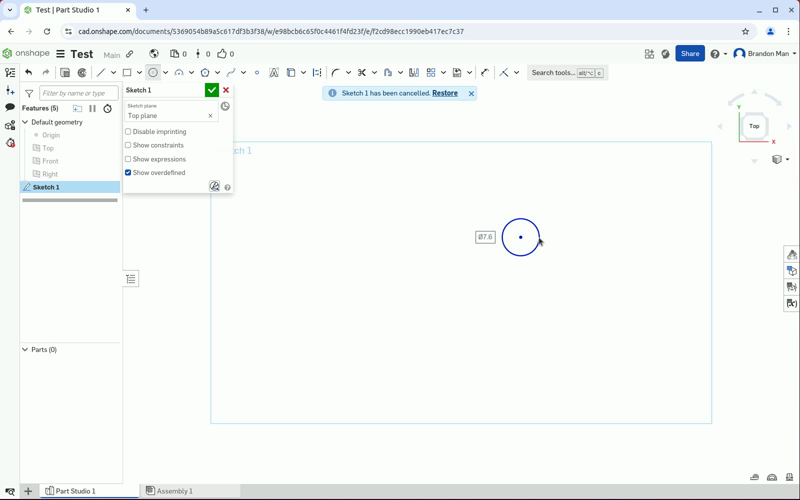
mouse_move(519, 226)
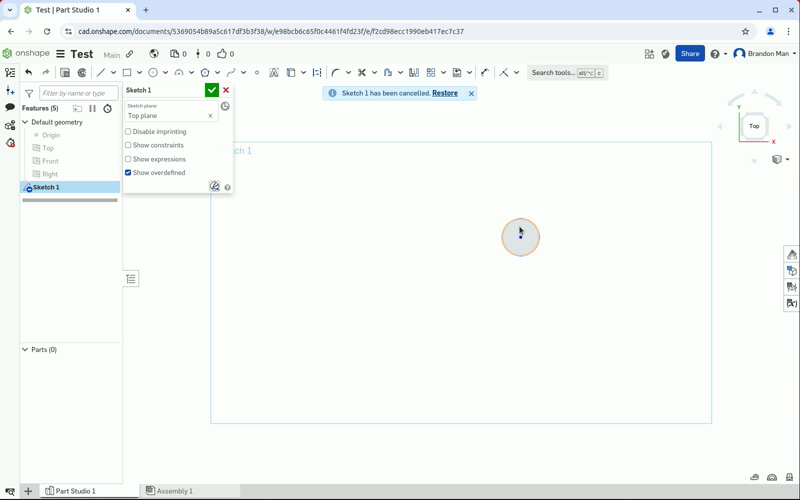
scroll(6)
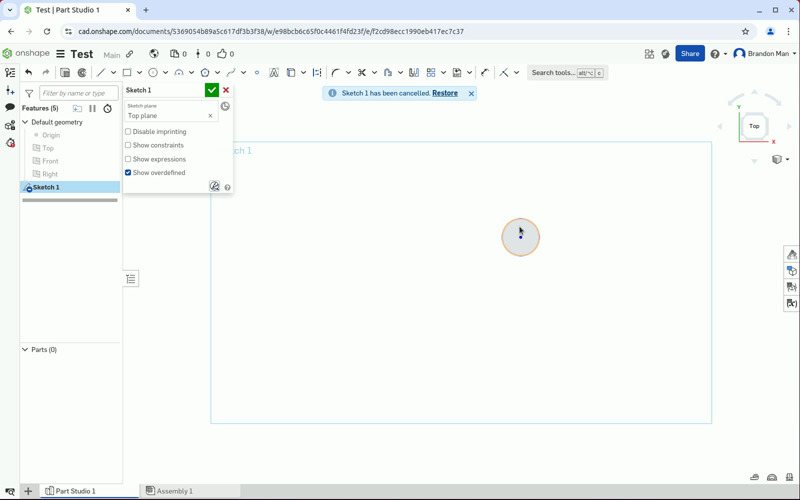
scroll(6)
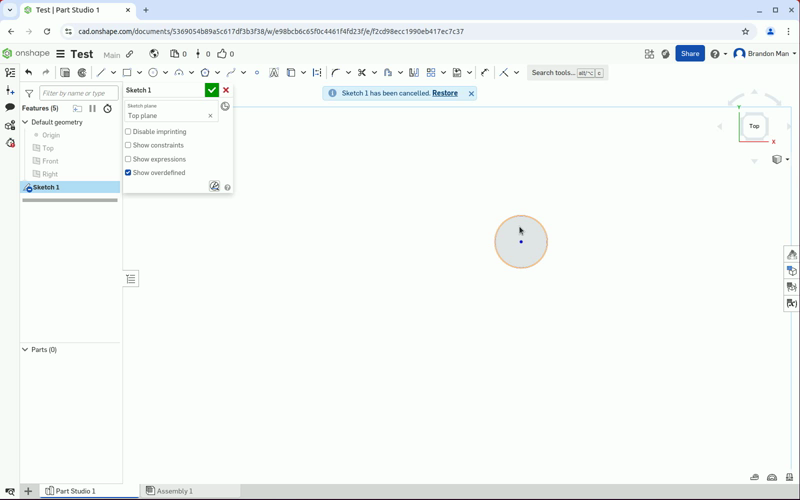
scroll(6)
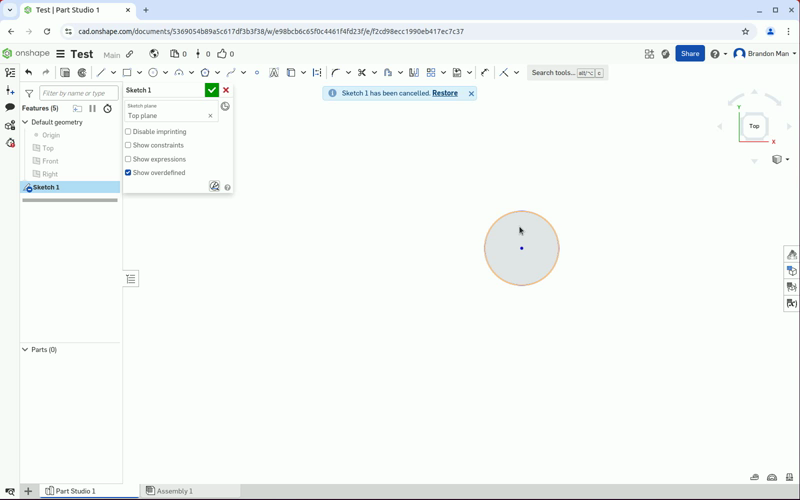
scroll(6)
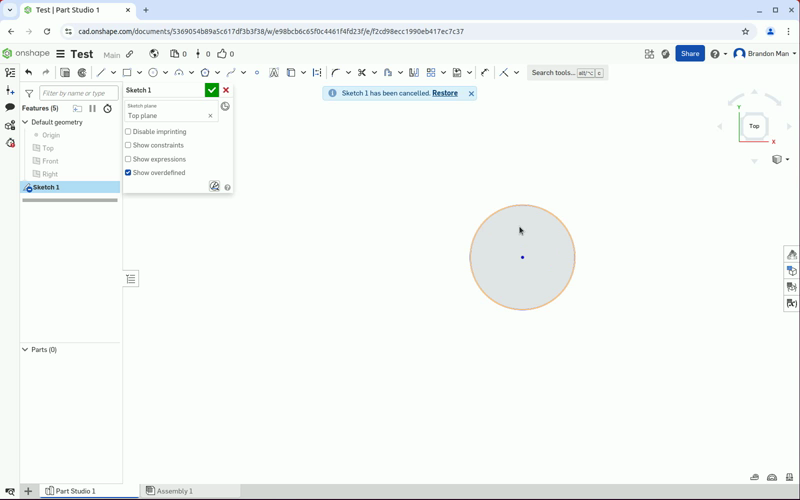
scroll(6)
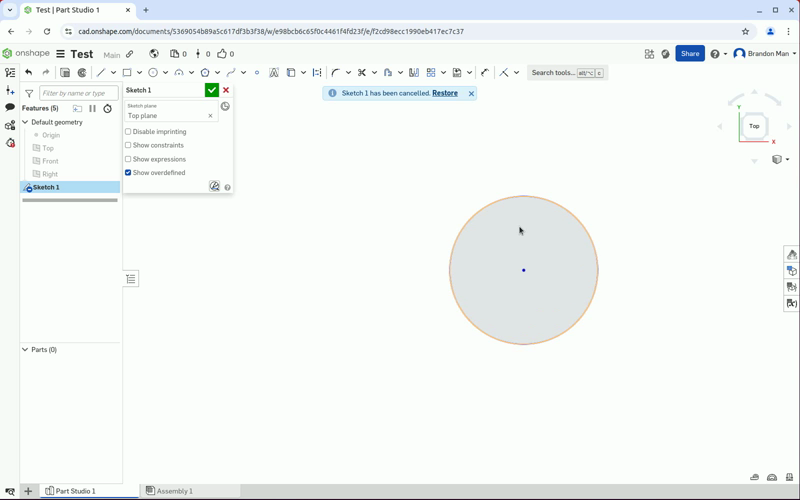
scroll(6)
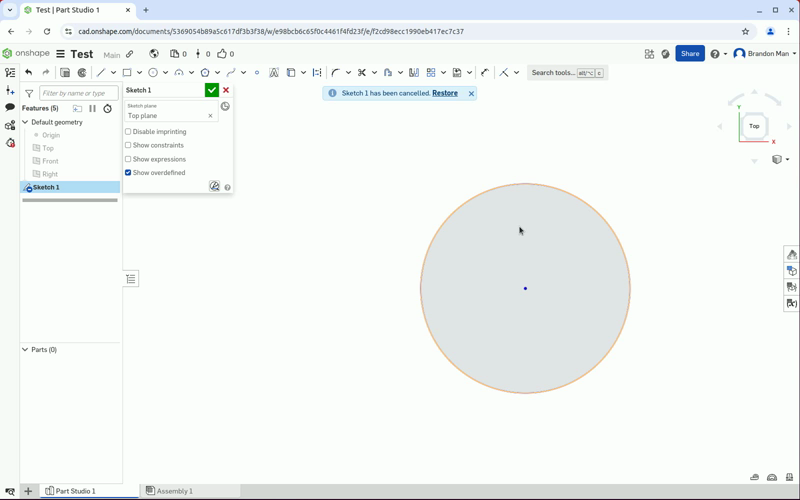
scroll(6)
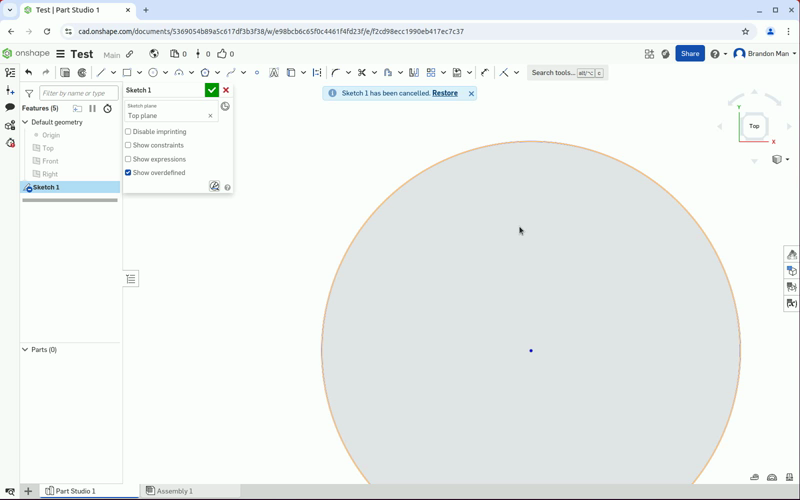
click(519, 226)
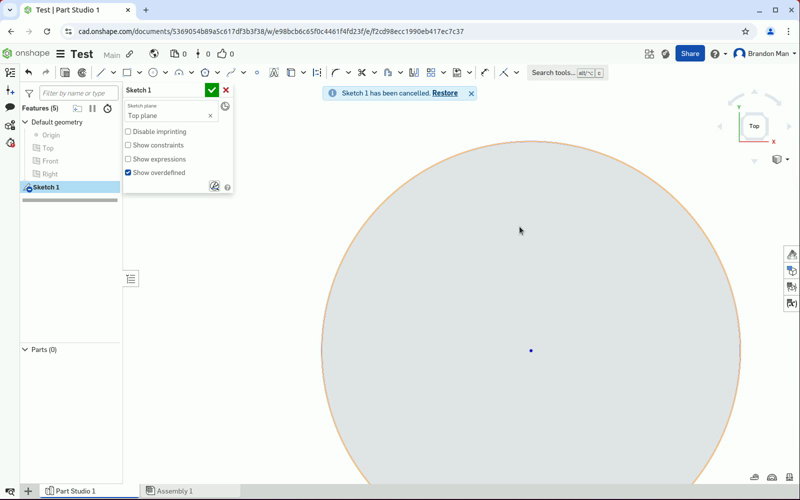
scroll(-6)
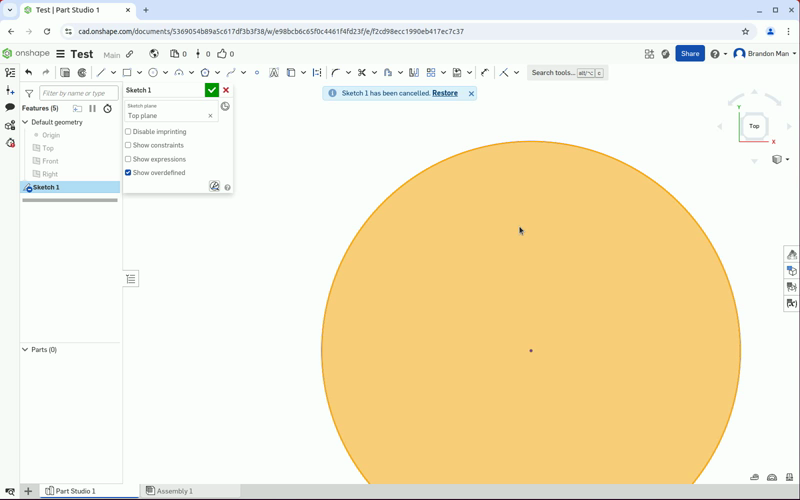
scroll(-6)
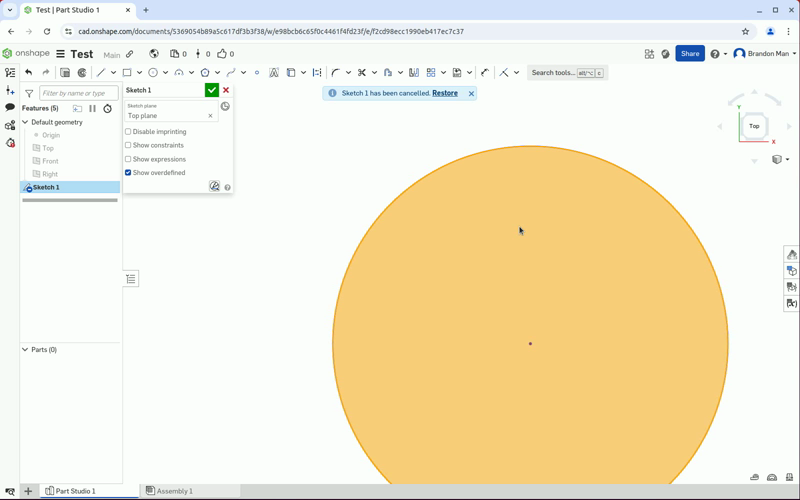
scroll(-6)
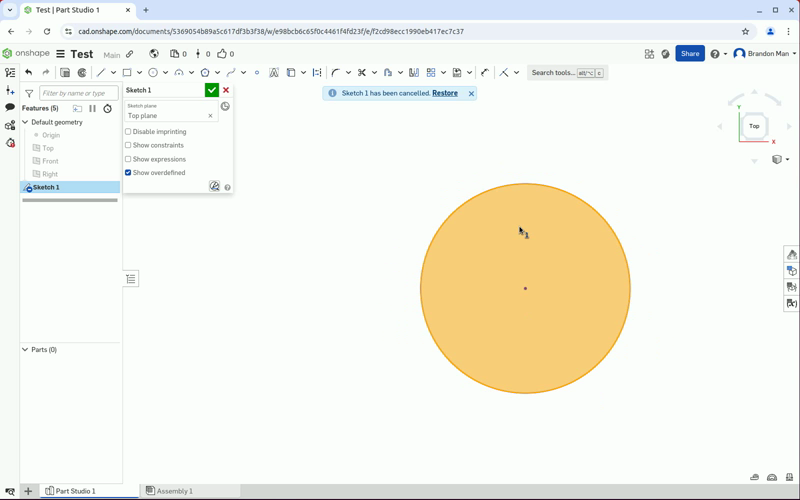
scroll(-6)
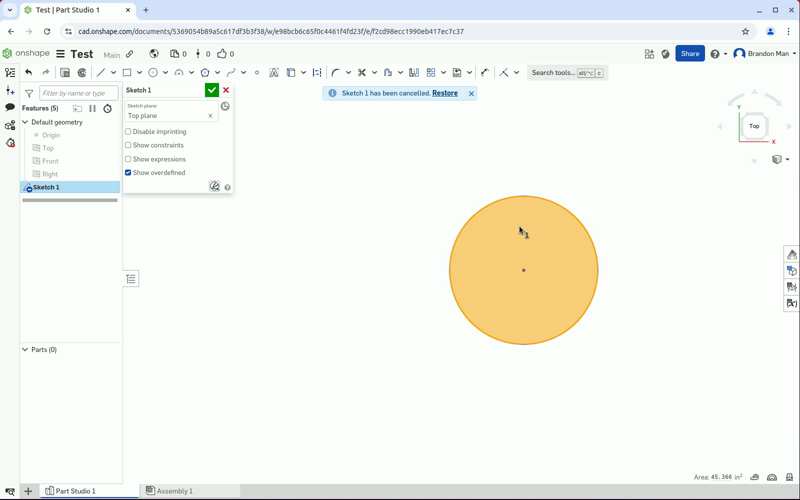
scroll(-6)
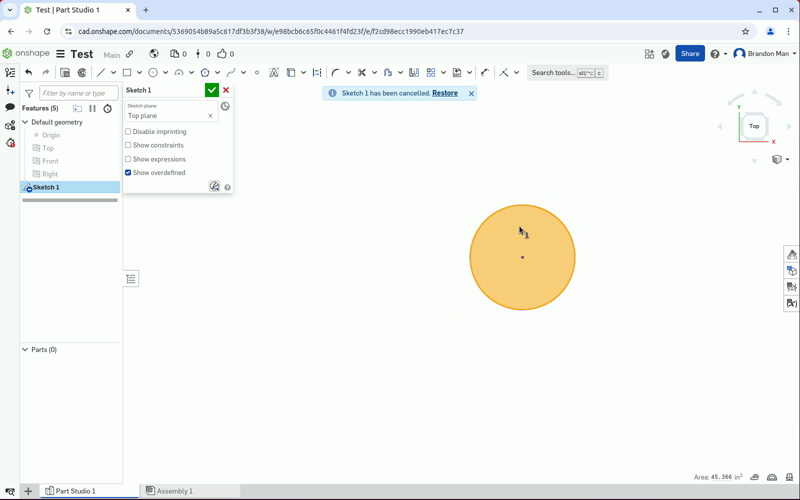
scroll(-6)
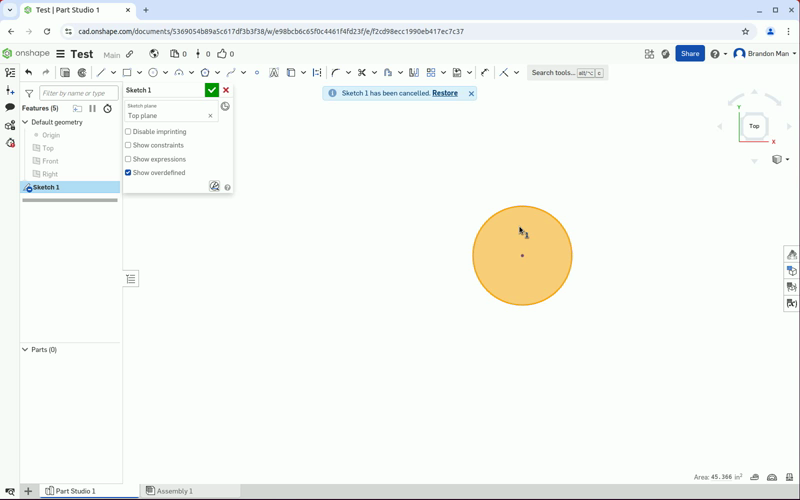
scroll(-6)
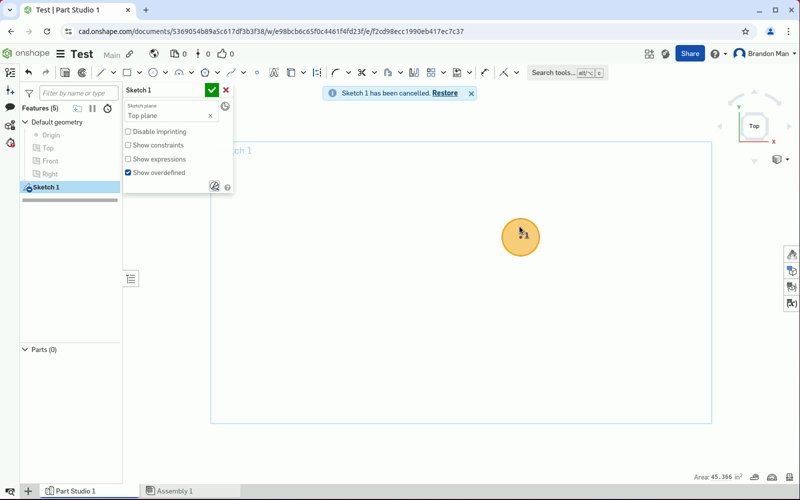
mouse_move(73, 352)
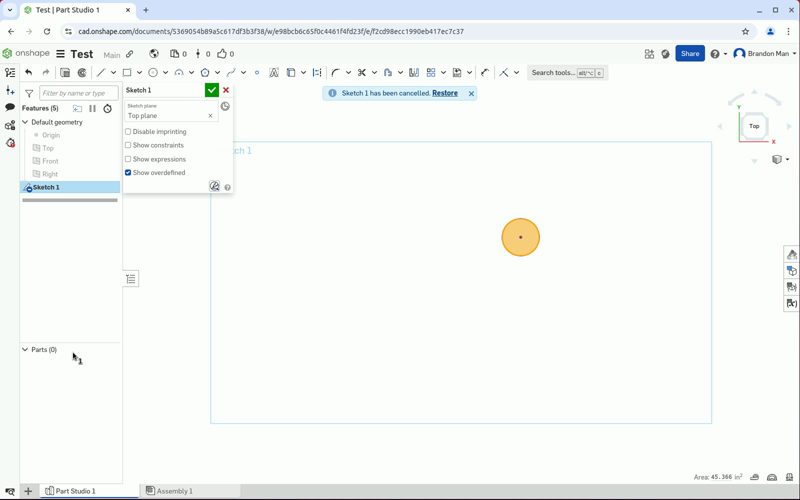
key(shift+y)
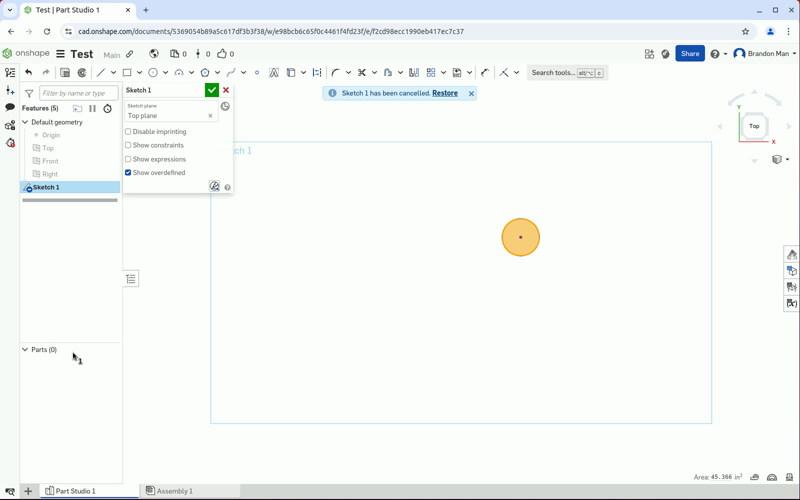
key(shift+e)
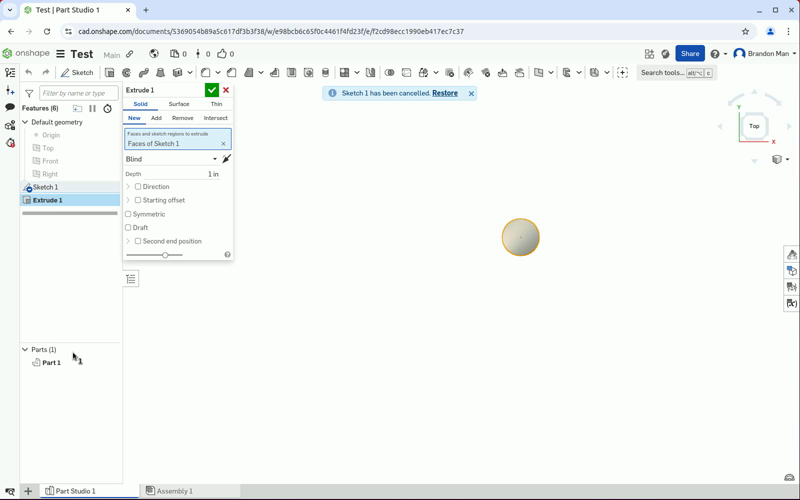
mouse_move(143, 106)
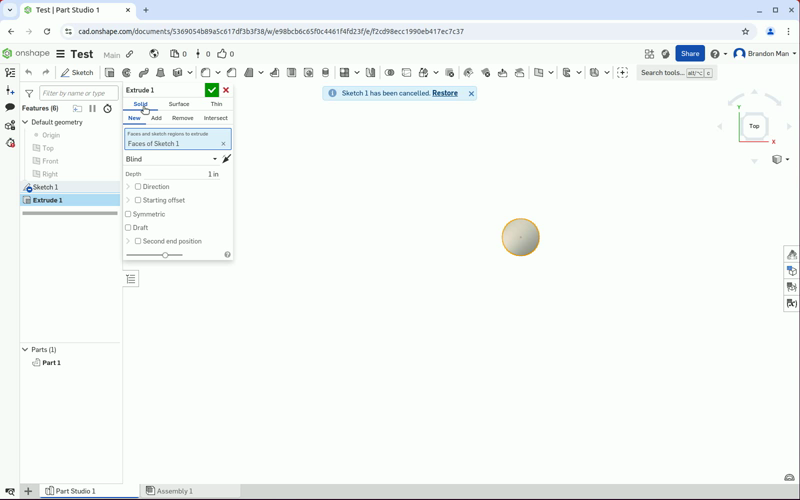
click(143, 106)
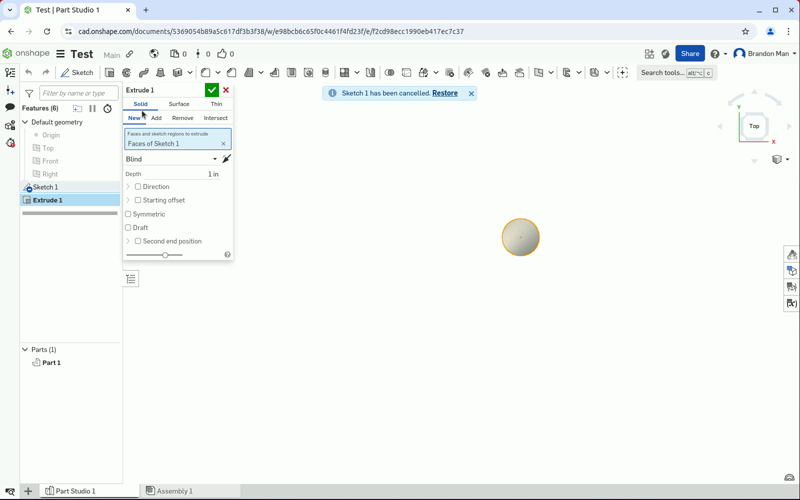
mouse_move(137, 120)
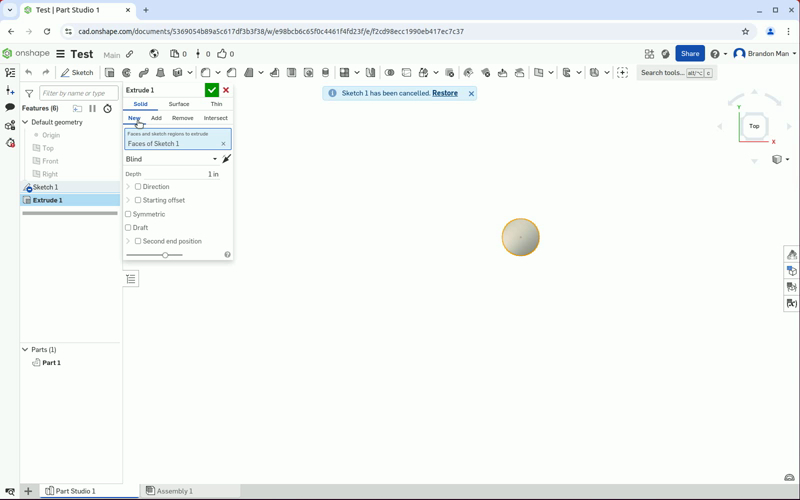
click(137, 120)
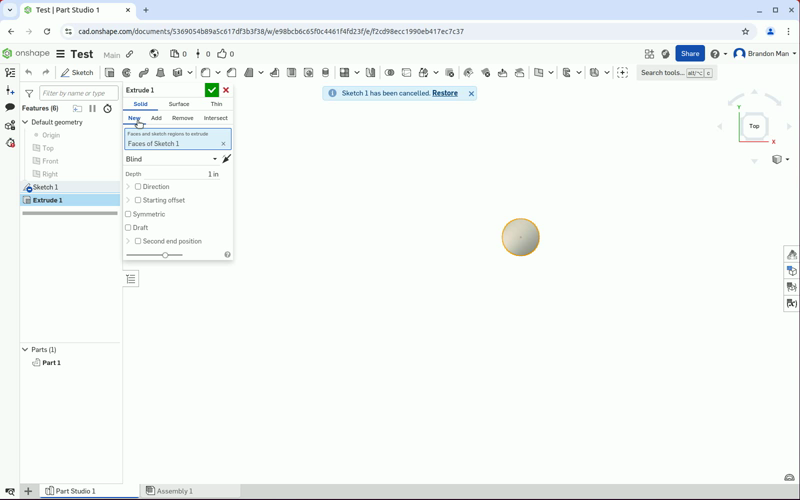
key(tab, 4)
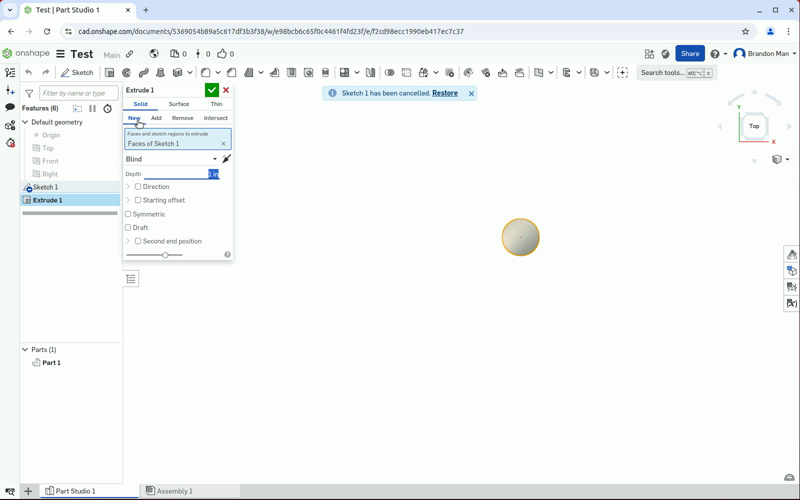
text(6.74)
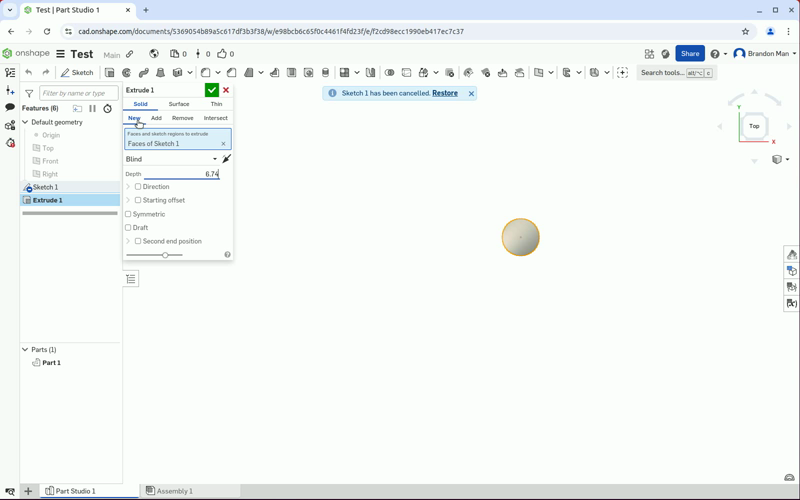
key(enter)
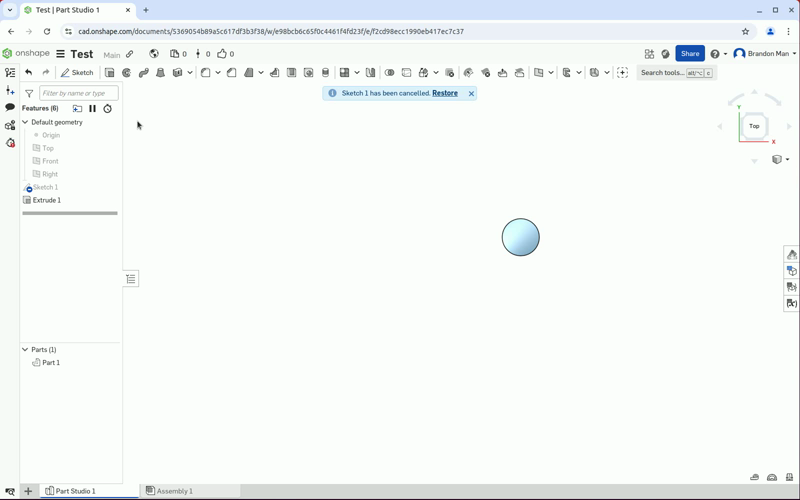
key(shift+h)
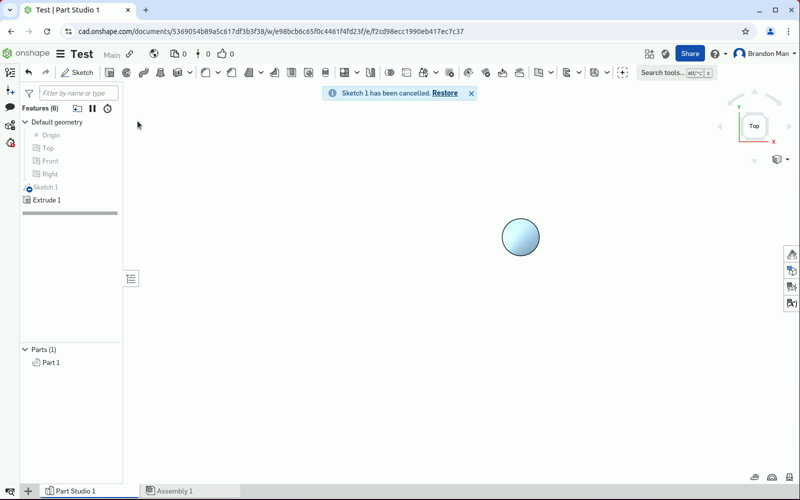
key(shift+h)
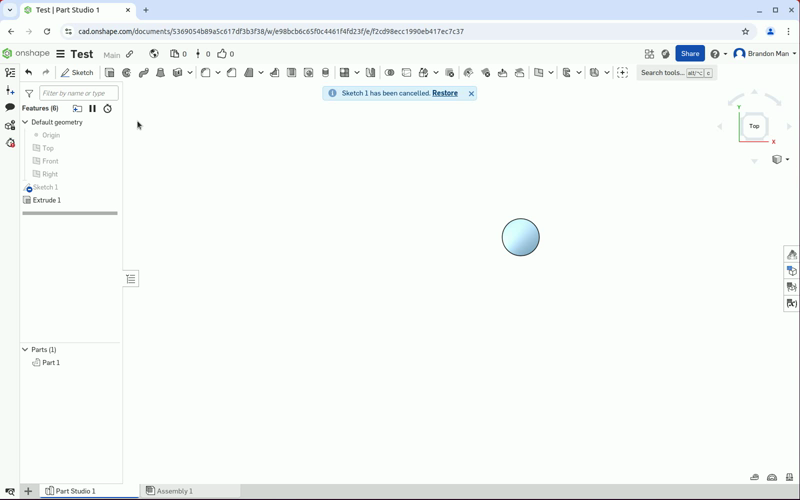
mouse_move(73, 189)
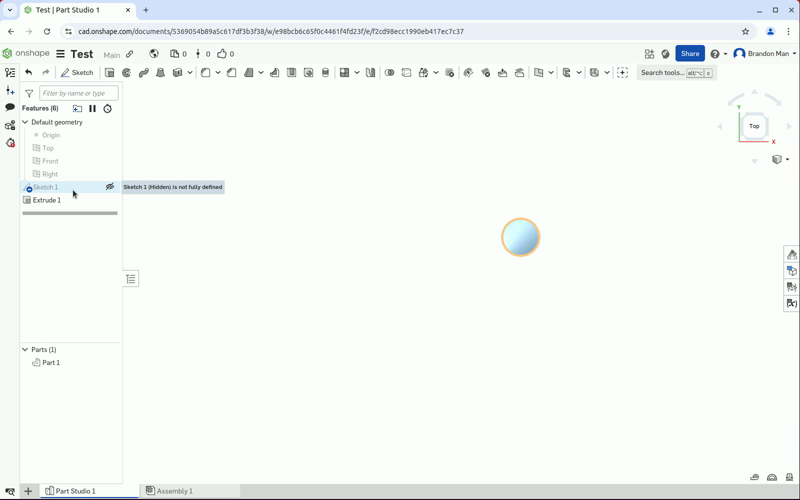
click(73, 189)
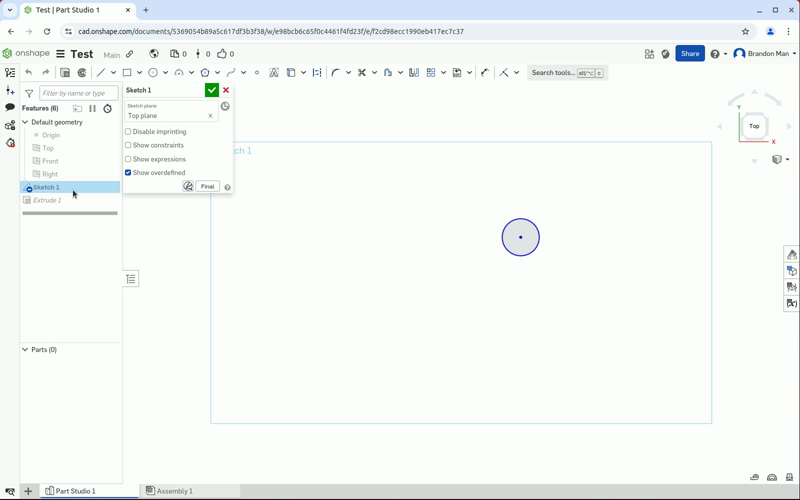
mouse_move(229, 92)
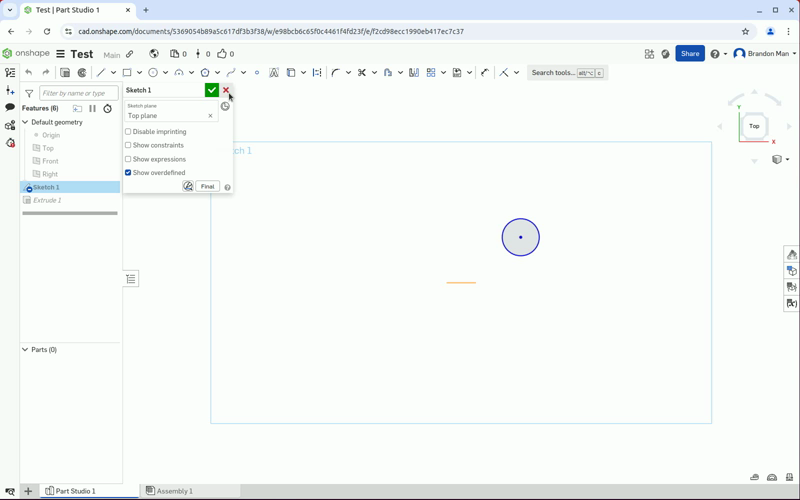
click(229, 92)
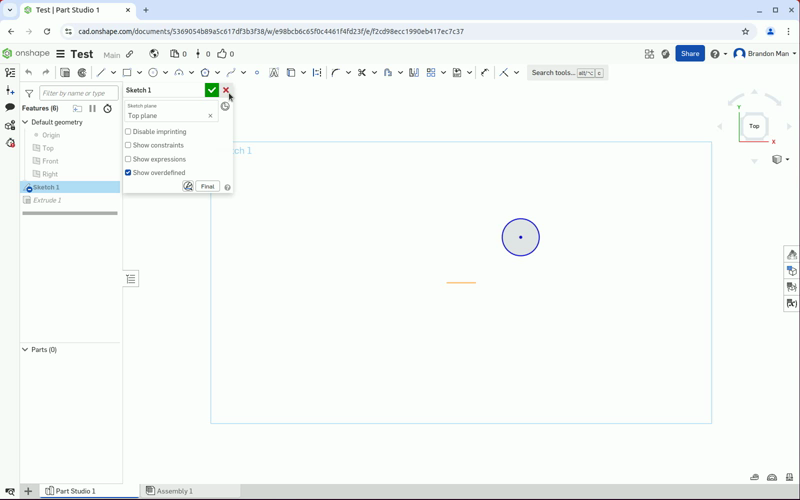
key(shift+s)
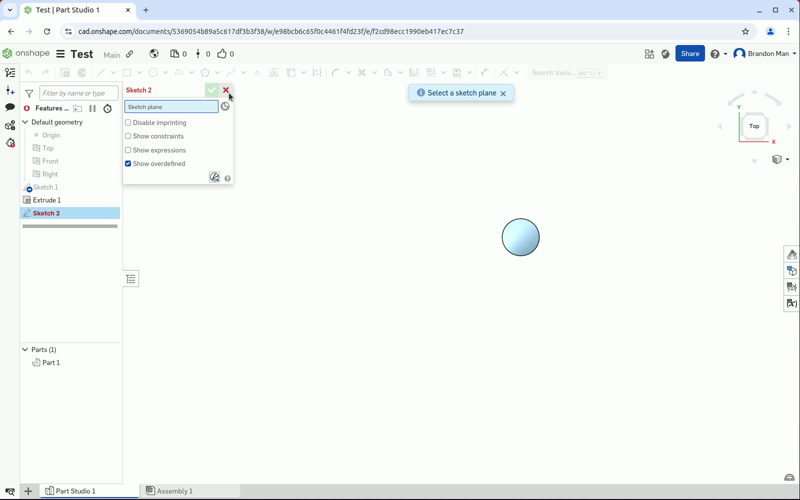
mouse_move(73, 150)
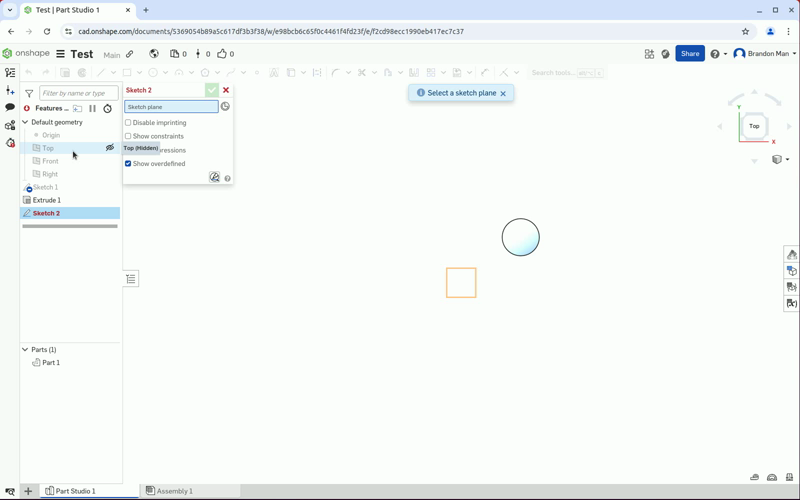
click(73, 150)
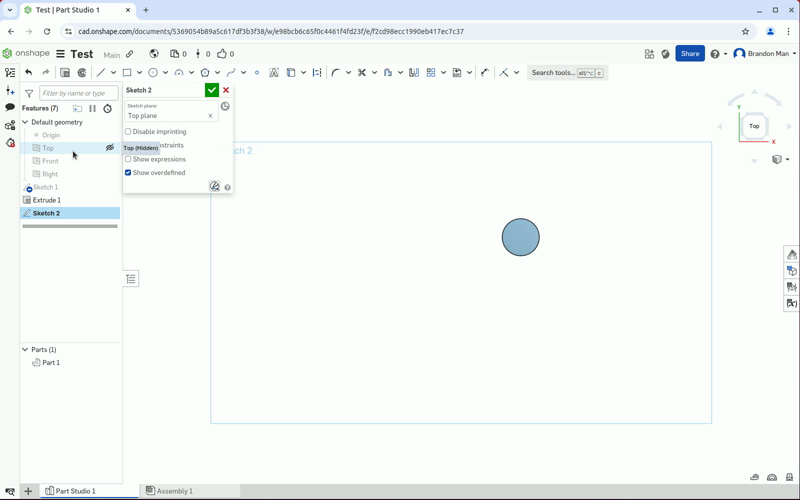
mouse_move(73, 352)
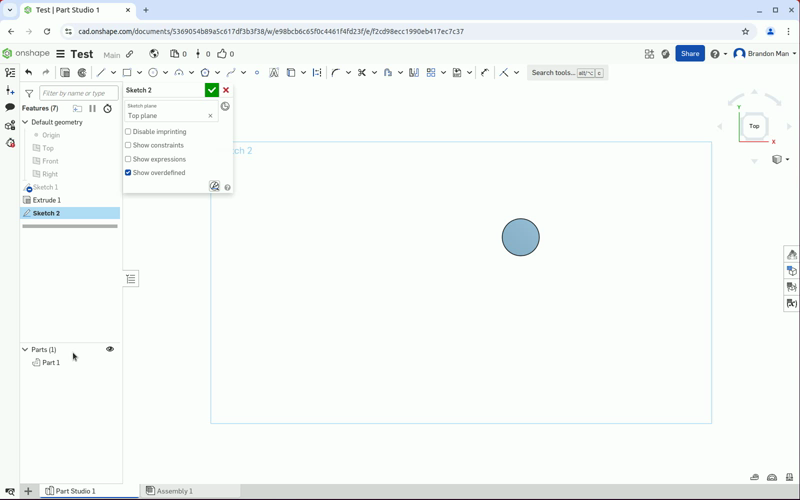
key(y)
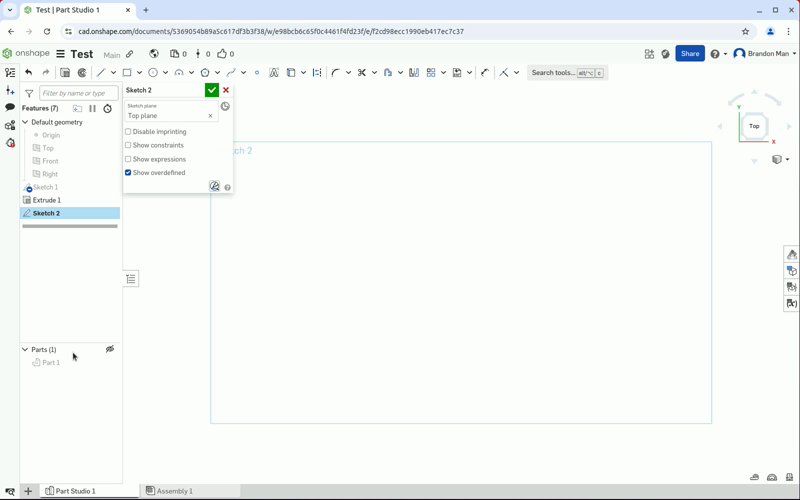
key(c)
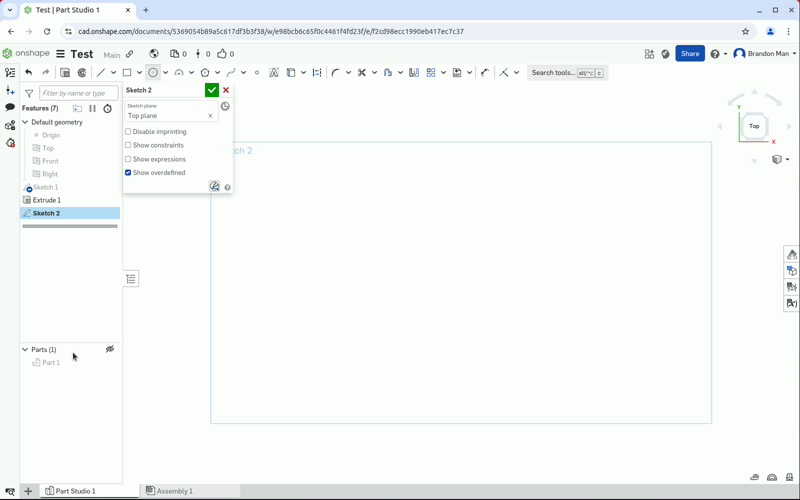
key_down(shift)
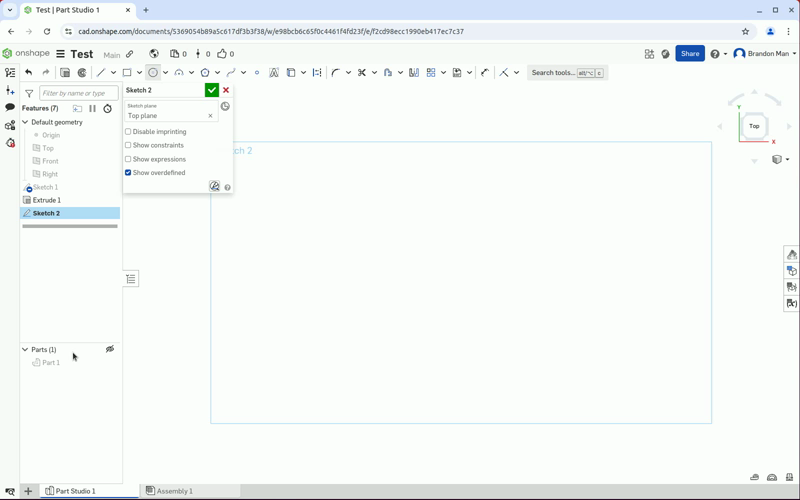
mouse_move(495, 355)
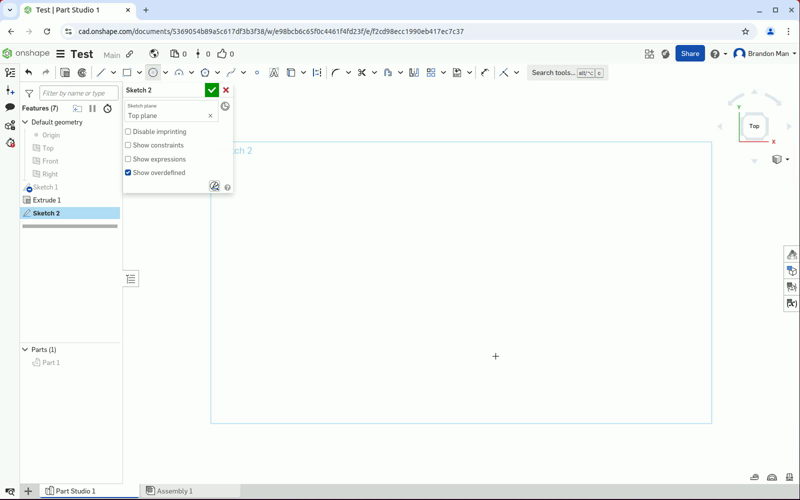
click(495, 355)
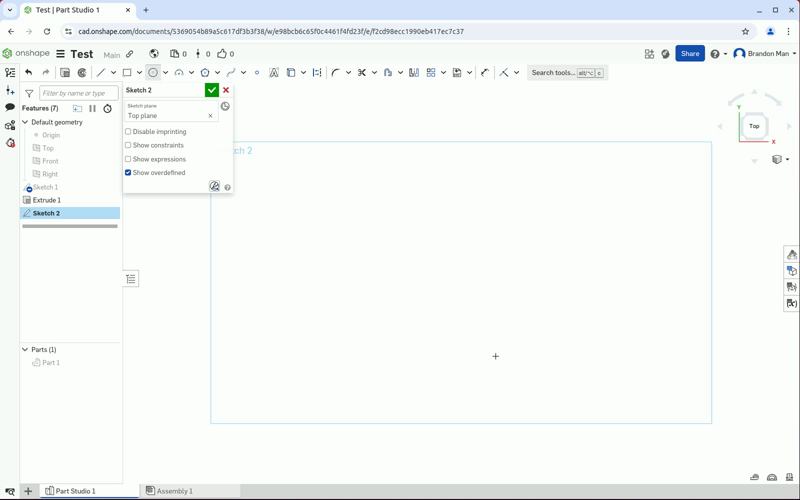
key_up(shift)
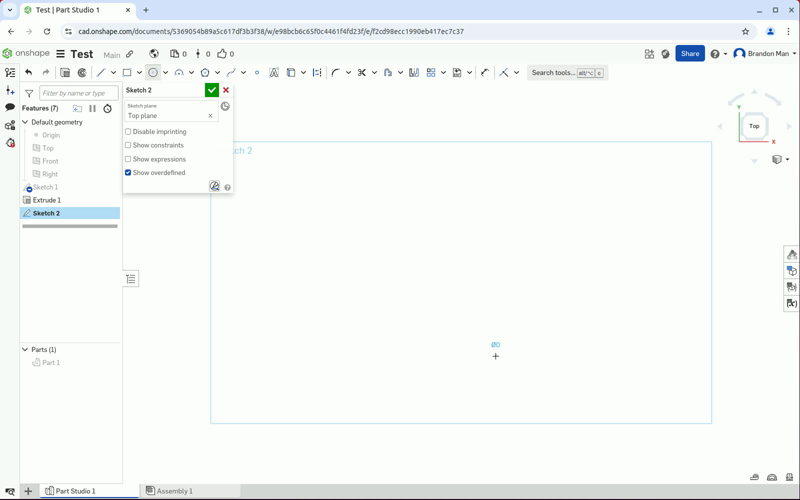
mouse_move(536, 355)
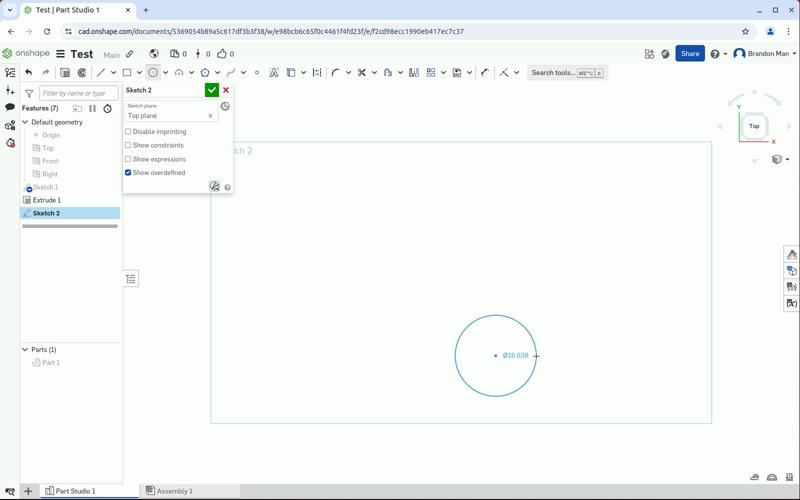
click(536, 355)
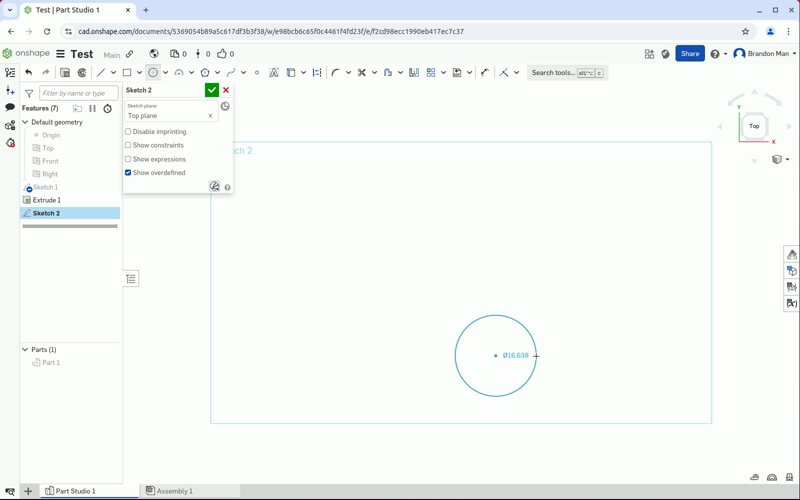
key(esc)
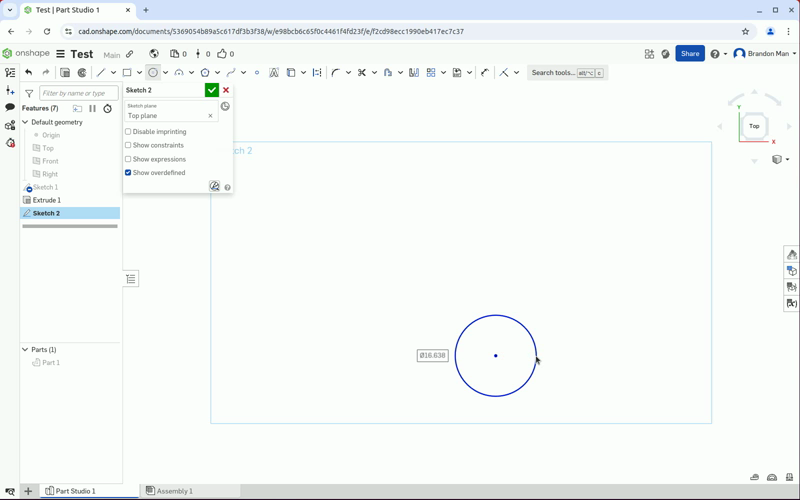
mouse_move(501, 325)
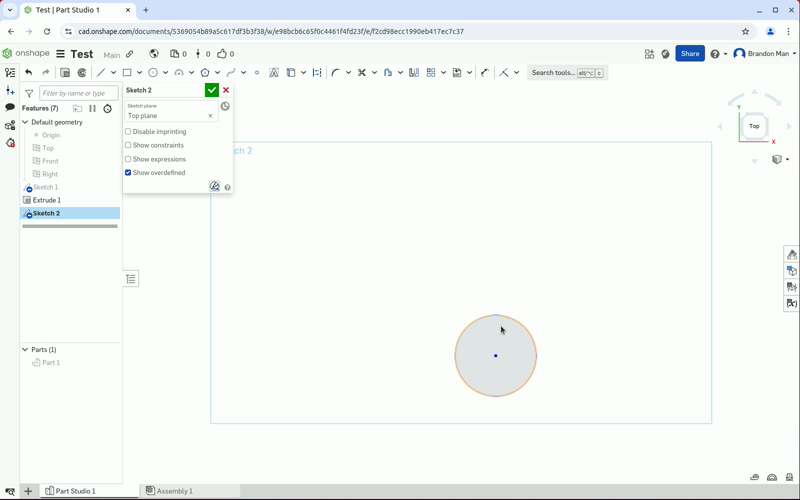
click(501, 325)
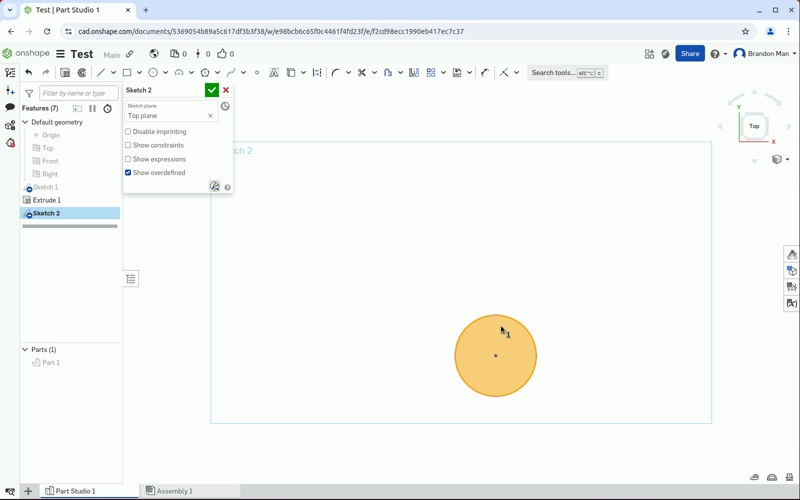
mouse_move(73, 352)
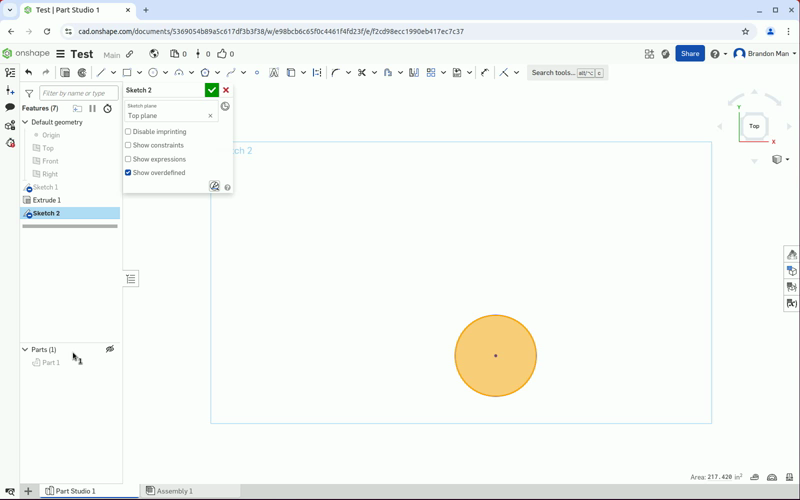
key(shift+y)
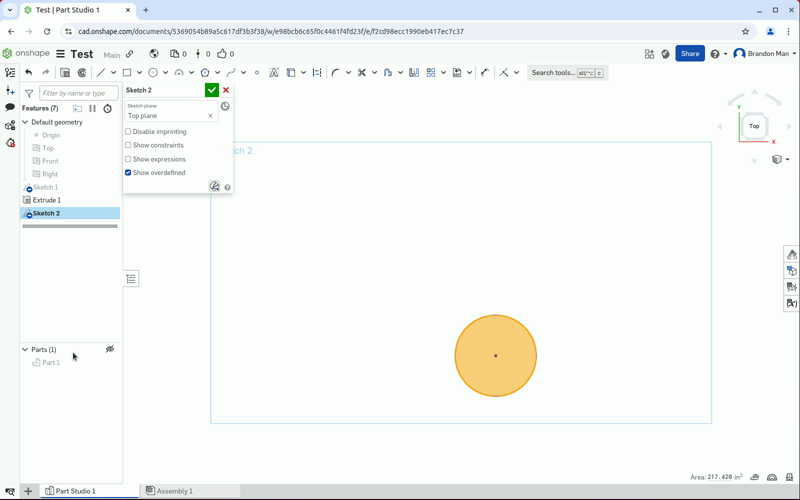
key(shift+e)
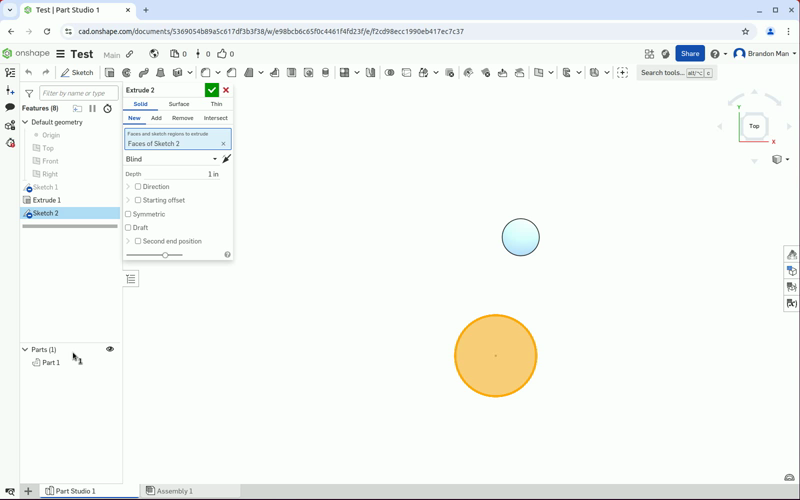
mouse_move(143, 106)
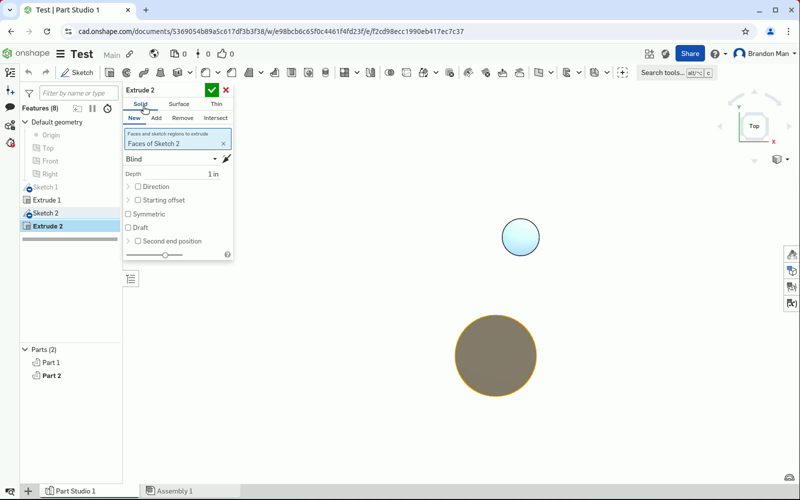
click(143, 106)
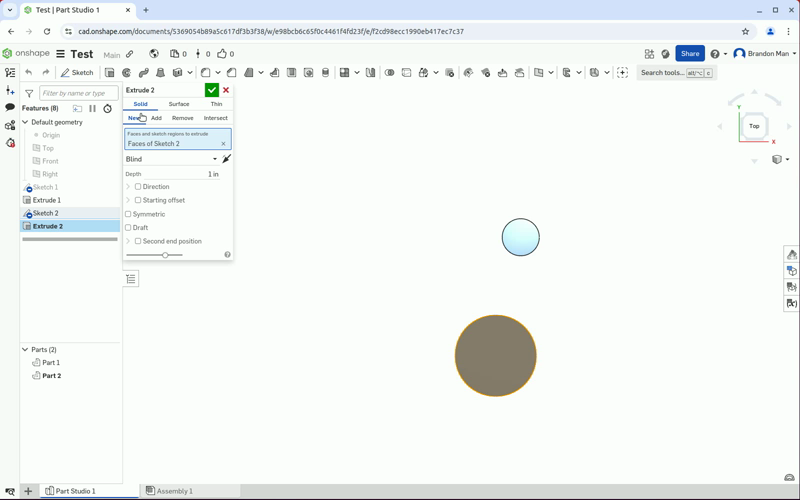
mouse_move(137, 120)
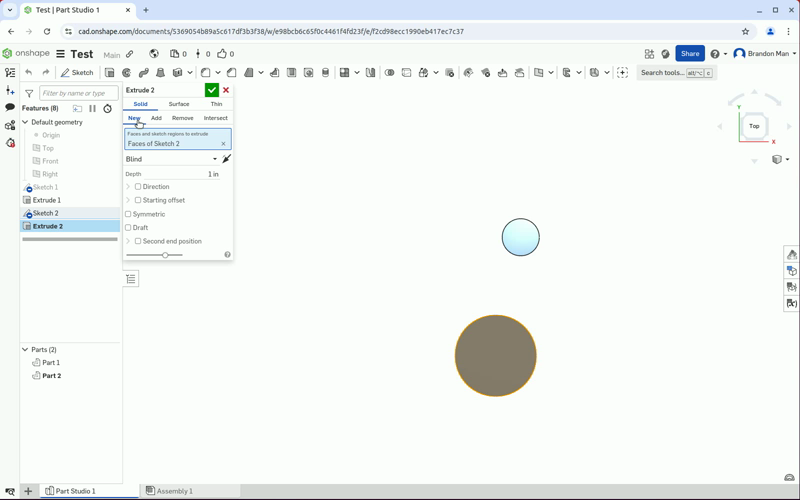
click(137, 120)
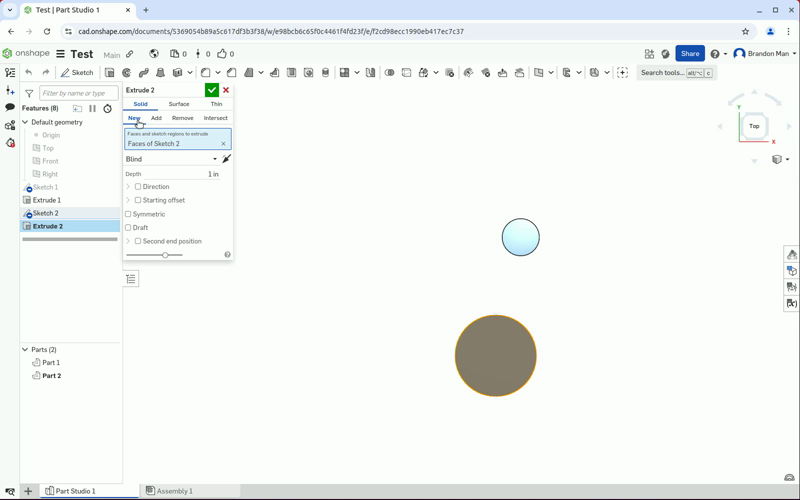
key(tab, 4)
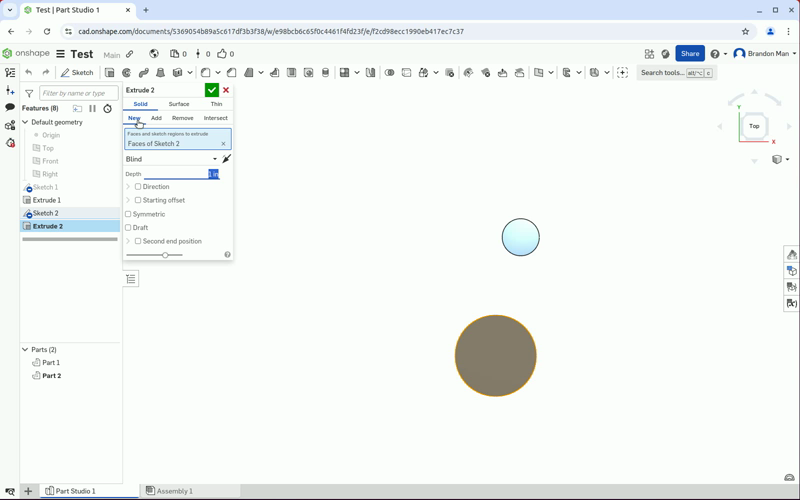
text(6.74)
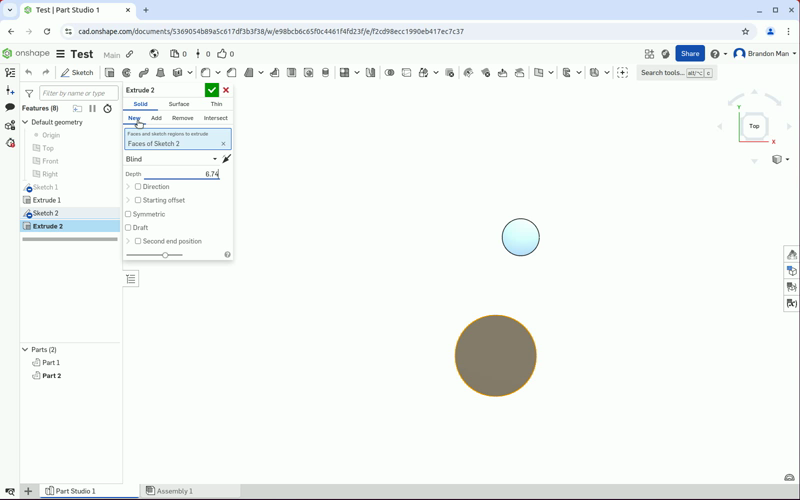
key(enter)
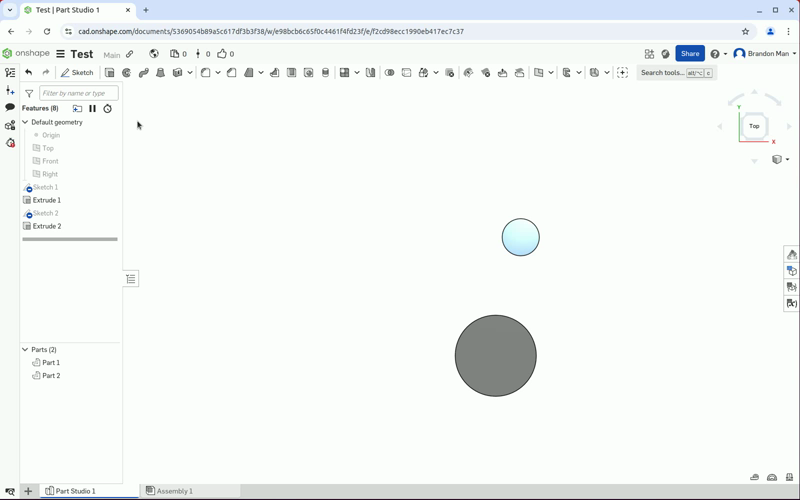
key(shift+h)
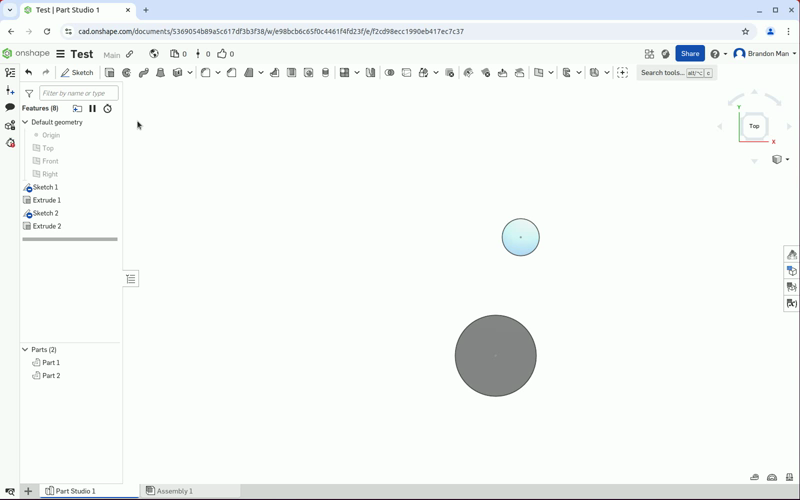
key(shift+h)
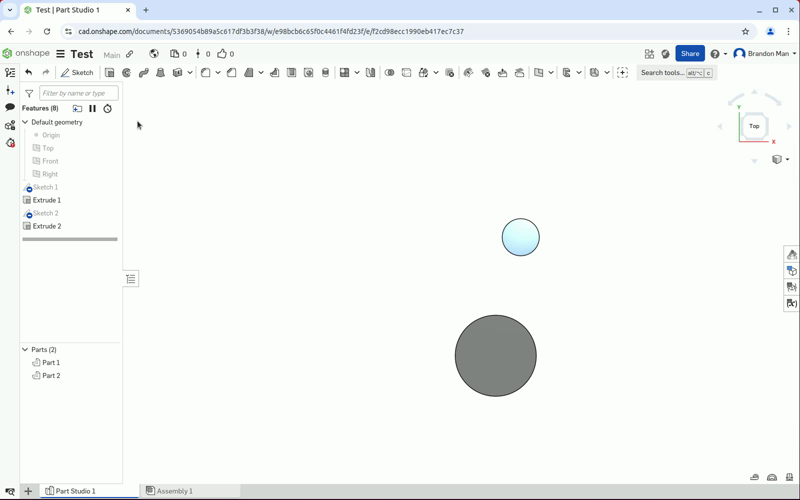
mouse_move(73, 189)
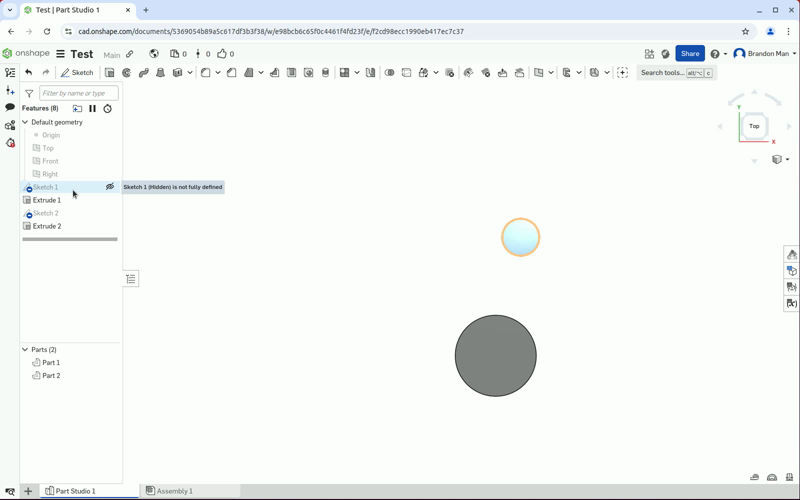
click(73, 189)
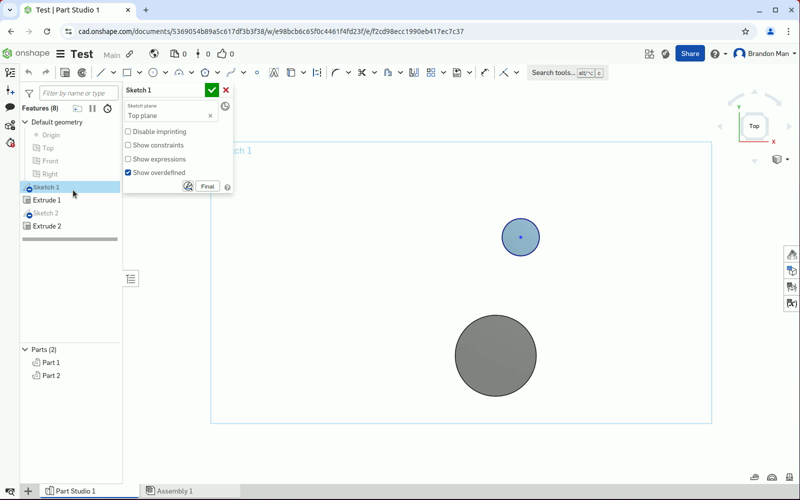
mouse_move(229, 92)
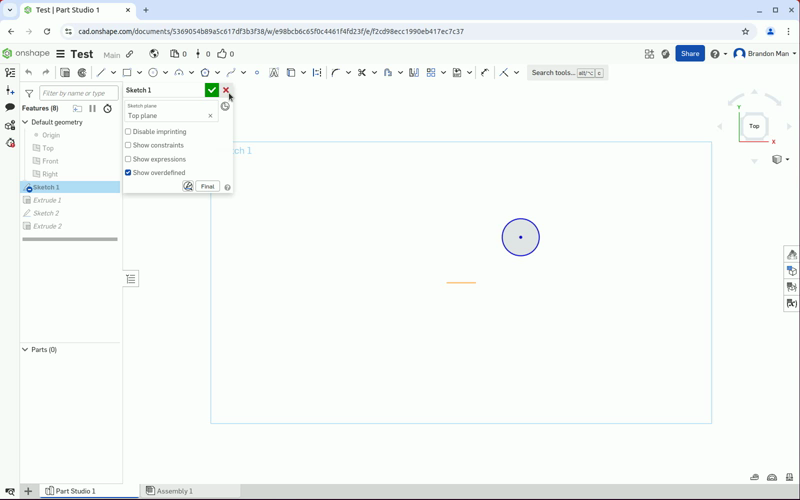
click(229, 92)
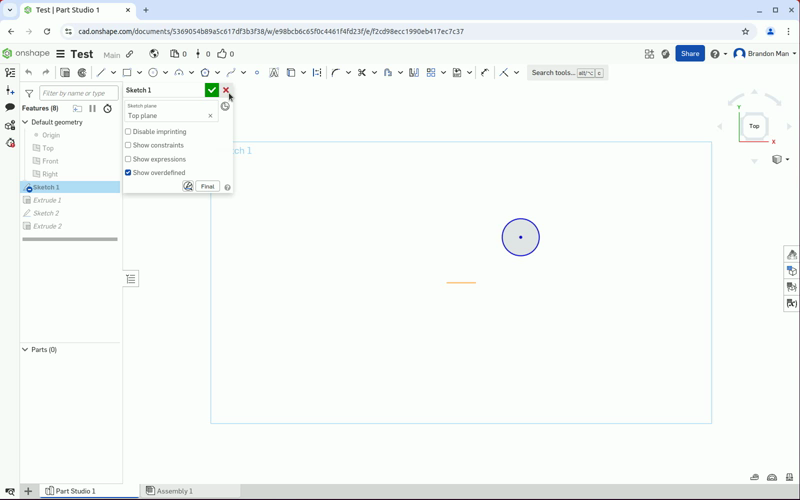
key(shift+s)
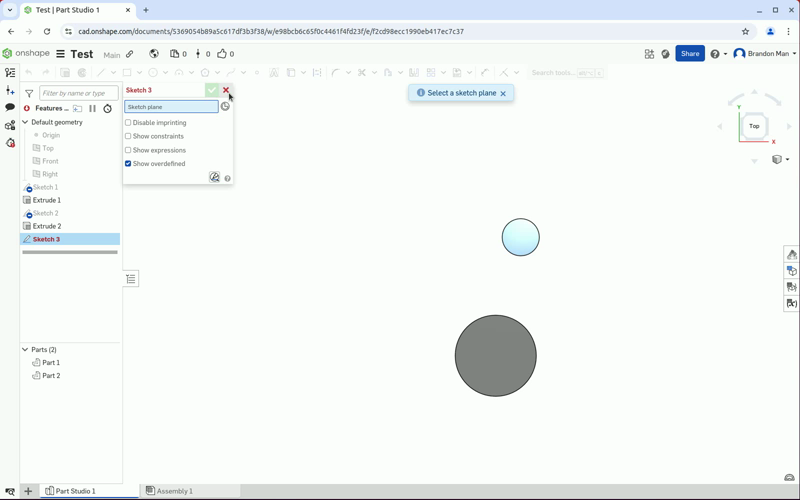
mouse_move(73, 150)
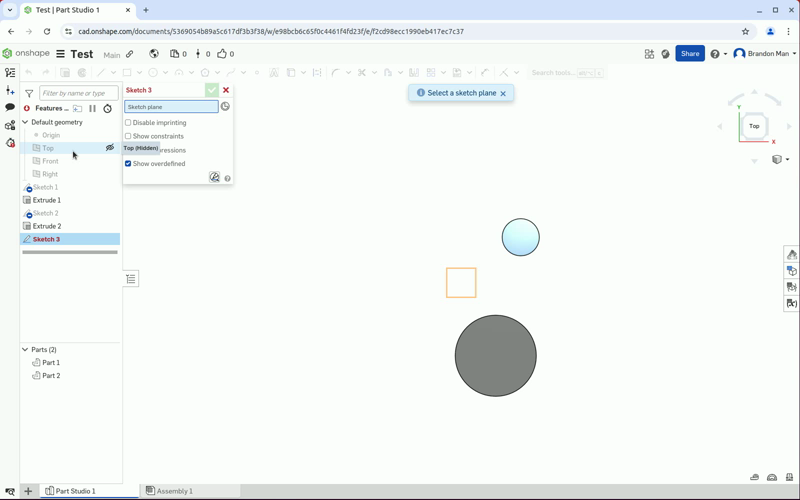
click(73, 150)
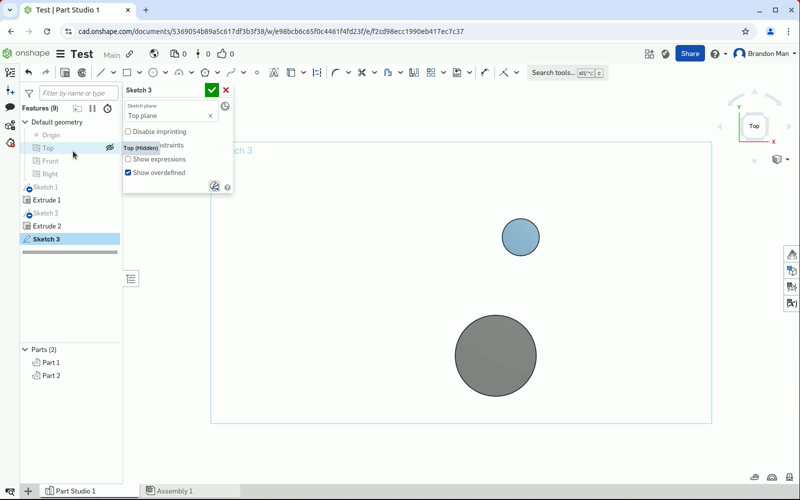
mouse_move(73, 352)
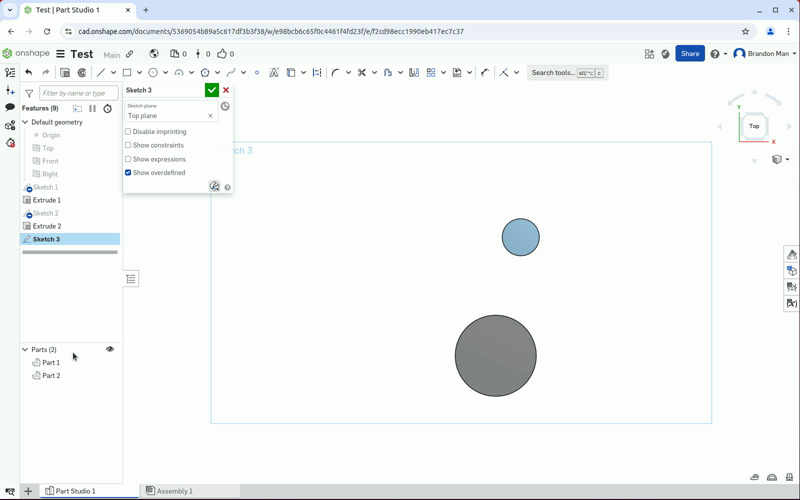
key(y)
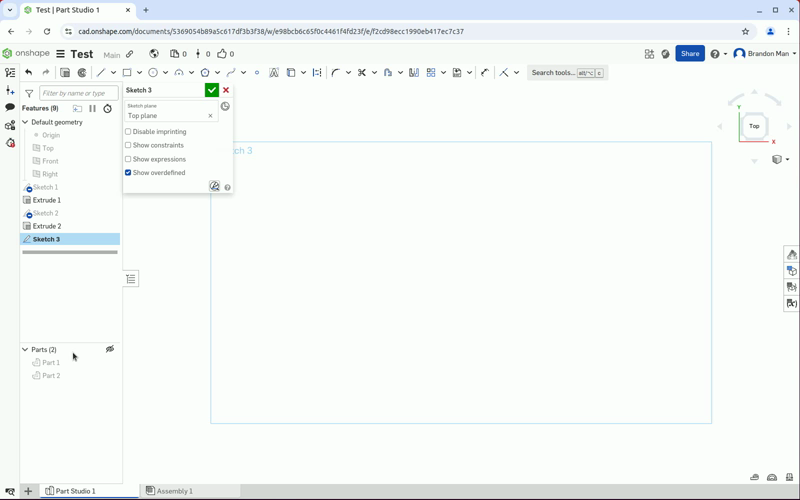
key(a)
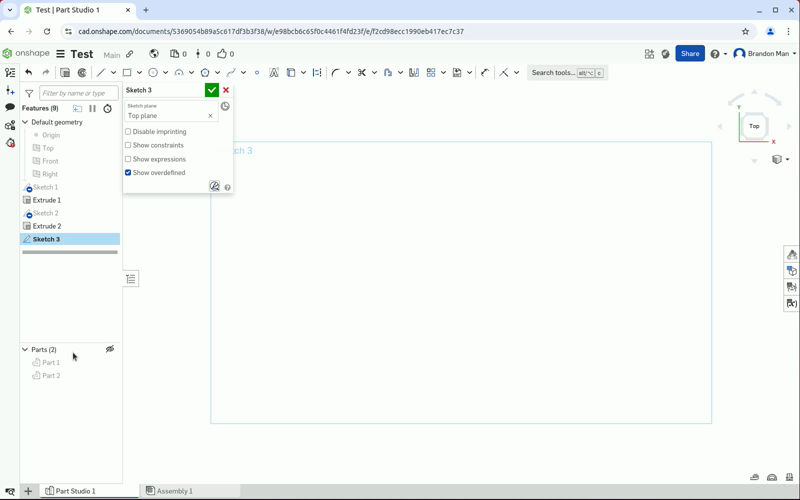
key_down(shift)
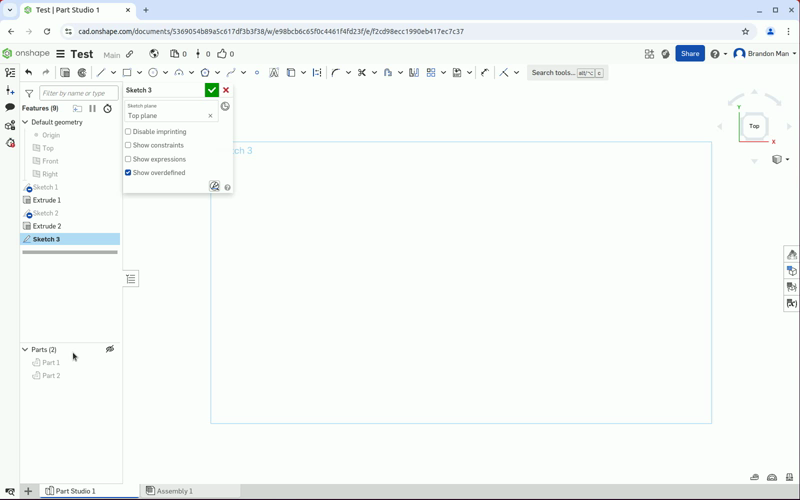
mouse_move(458, 339)
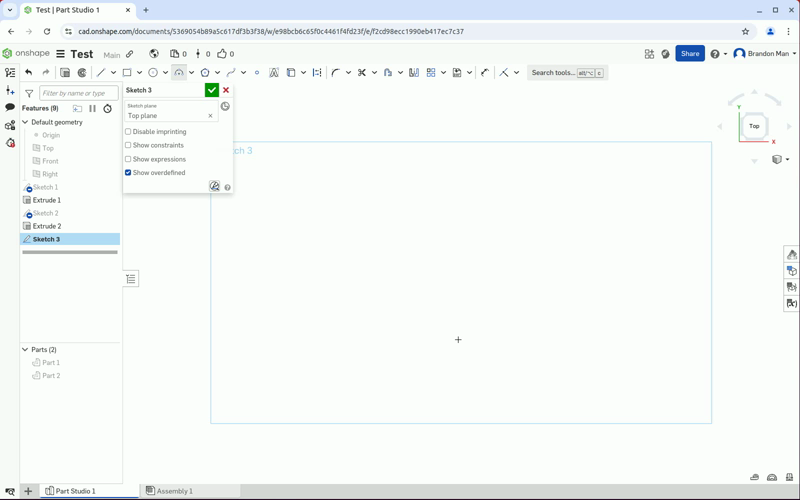
click(458, 339)
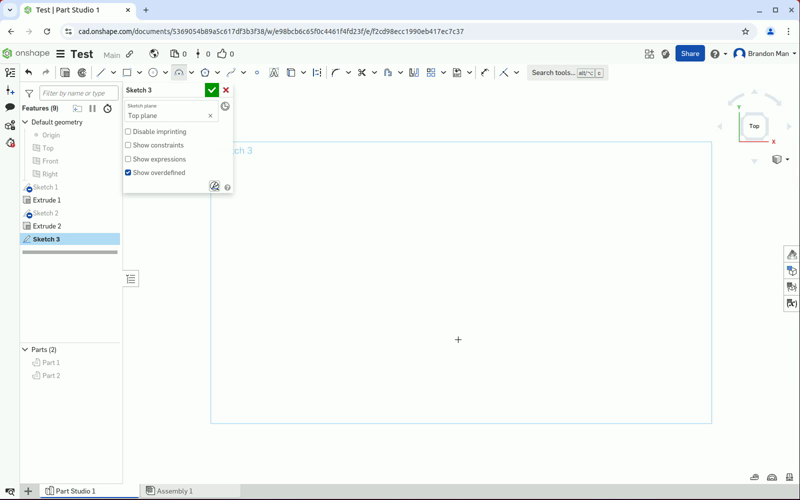
key_up(shift)
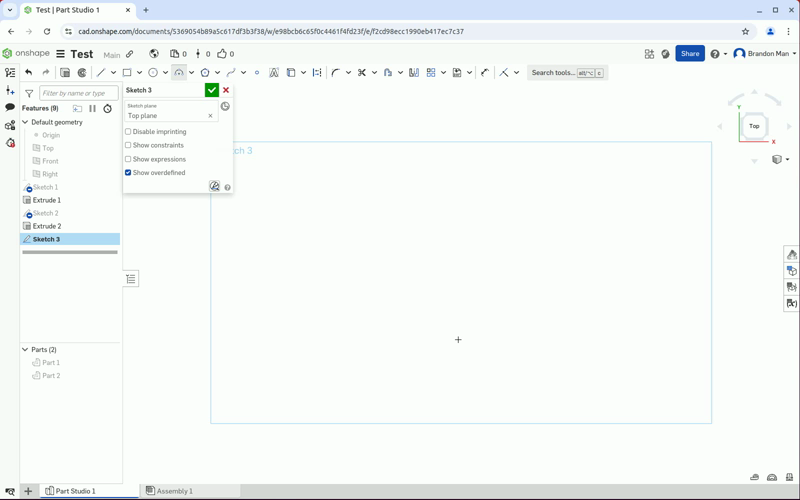
key_down(shift)
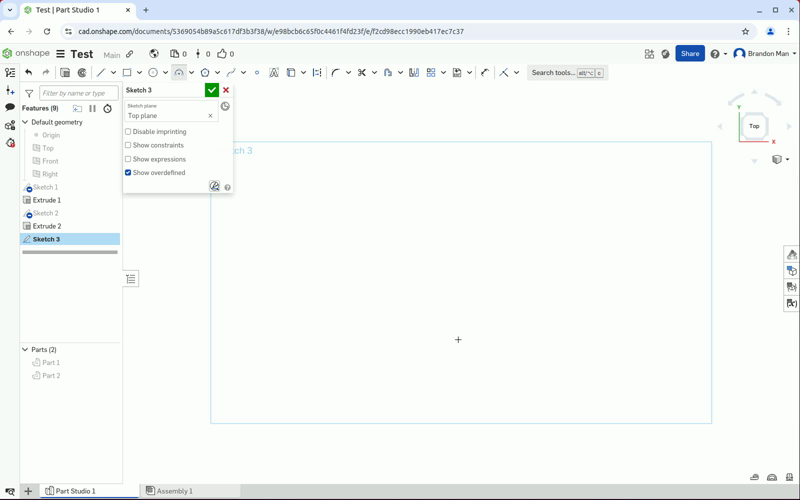
mouse_move(536, 355)
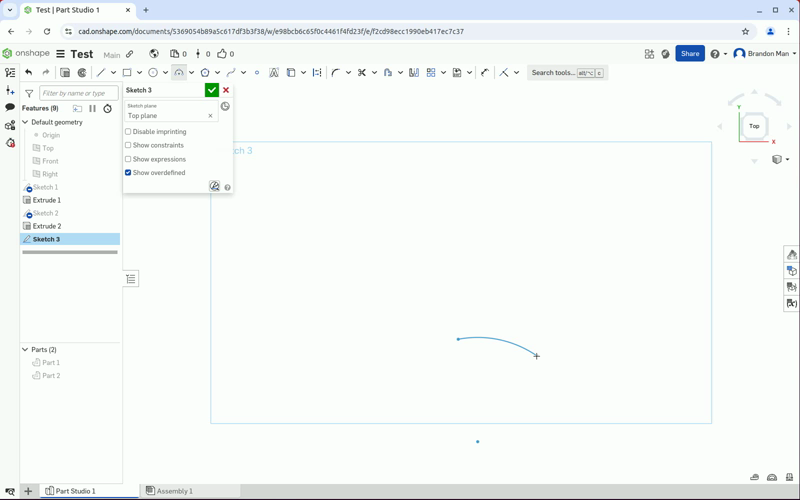
click(536, 355)
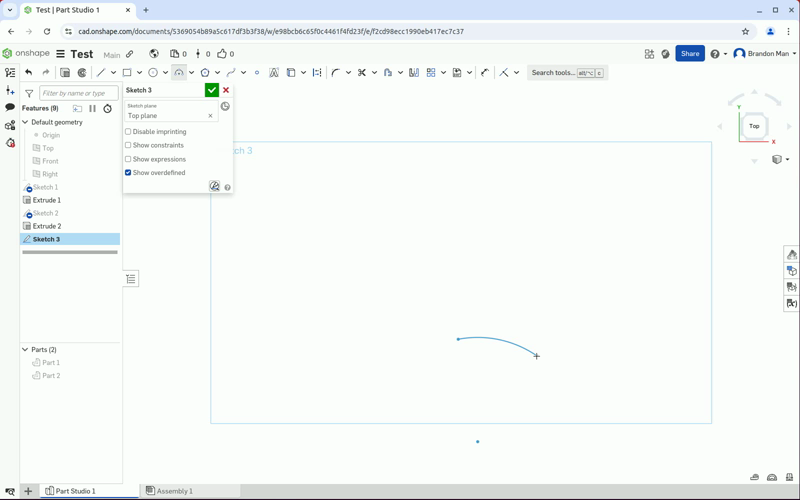
mouse_move(504, 315)
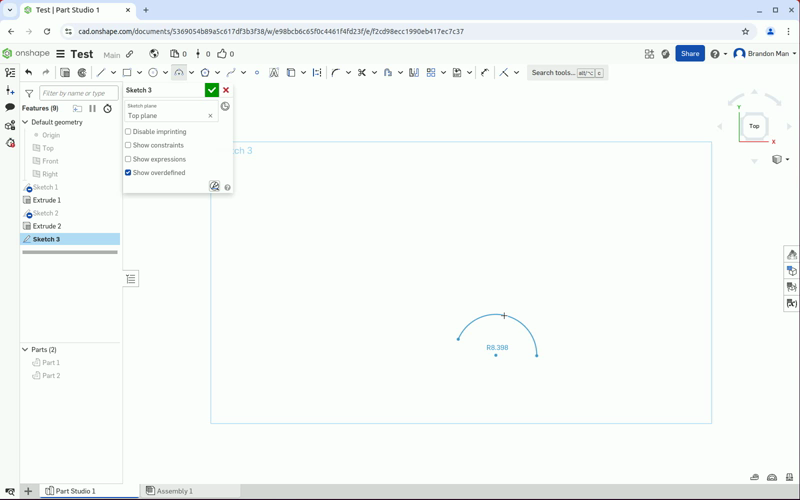
click(504, 315)
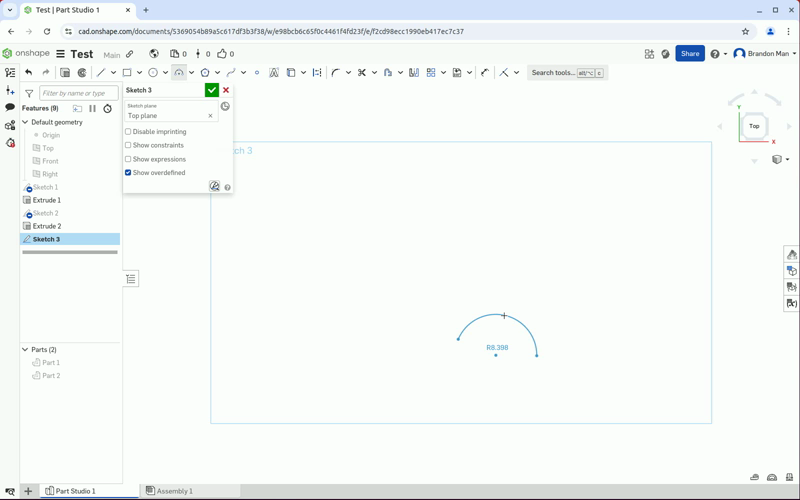
key_up(shift)
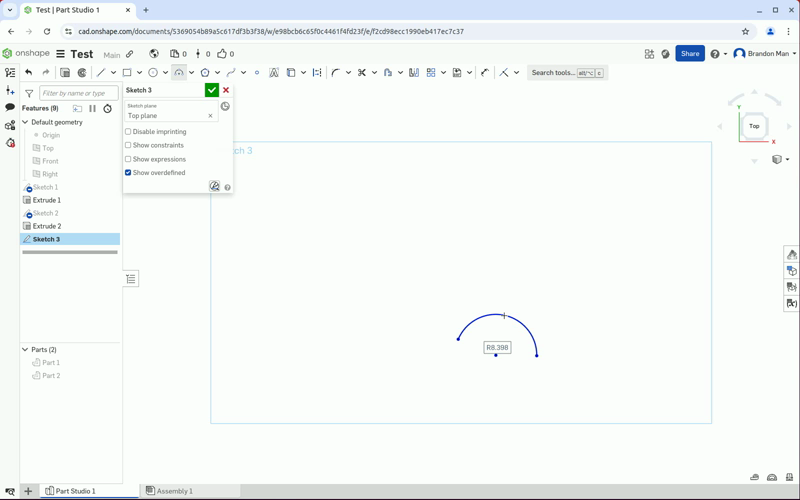
key(esc)
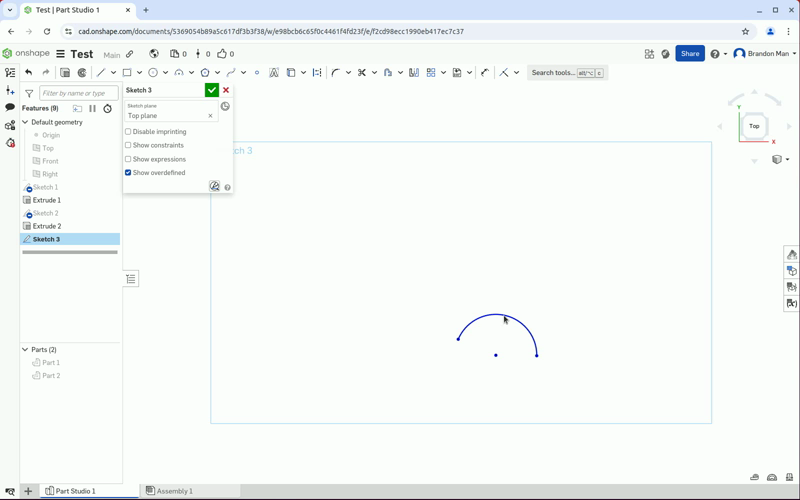
key(l)
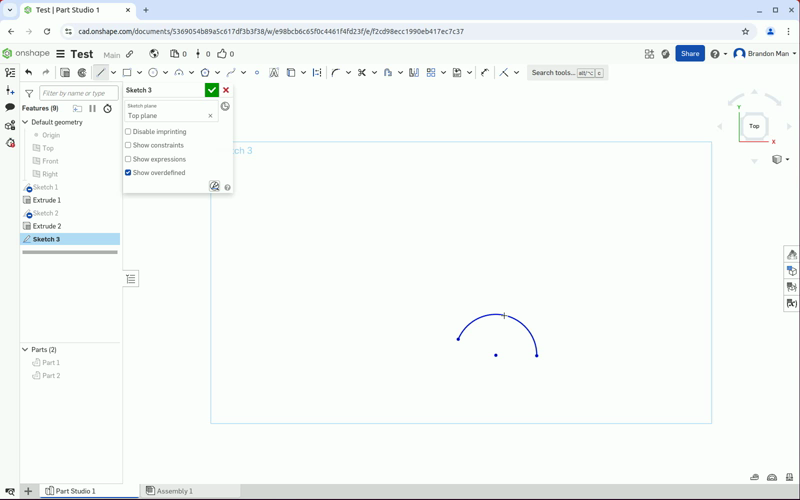
mouse_move(536, 355)
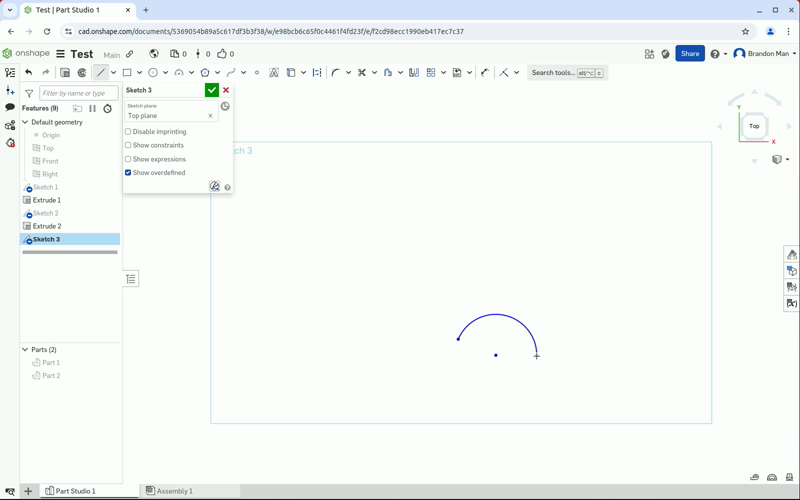
click(536, 355)
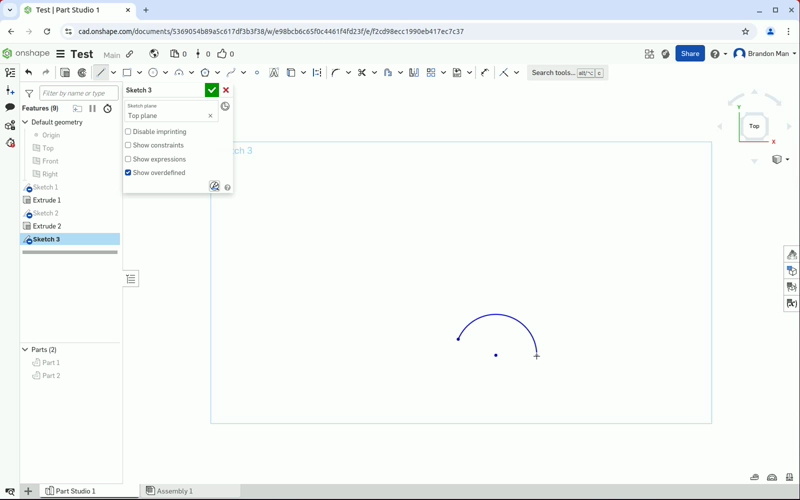
key_down(shift)
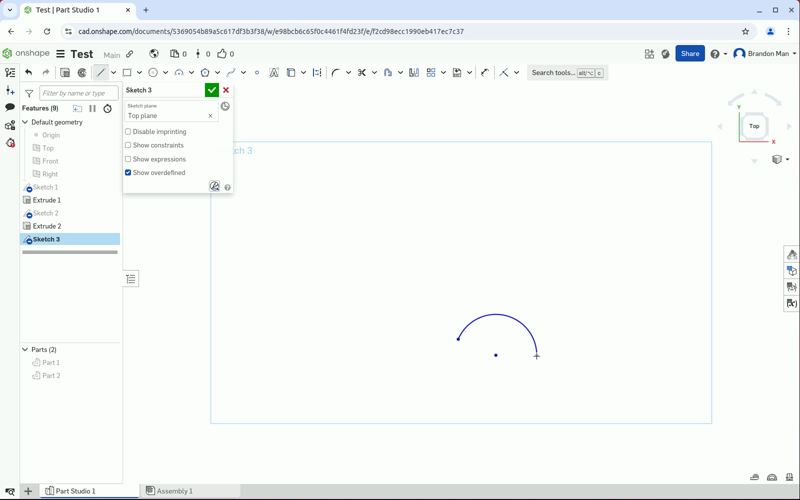
mouse_move(537, 239)
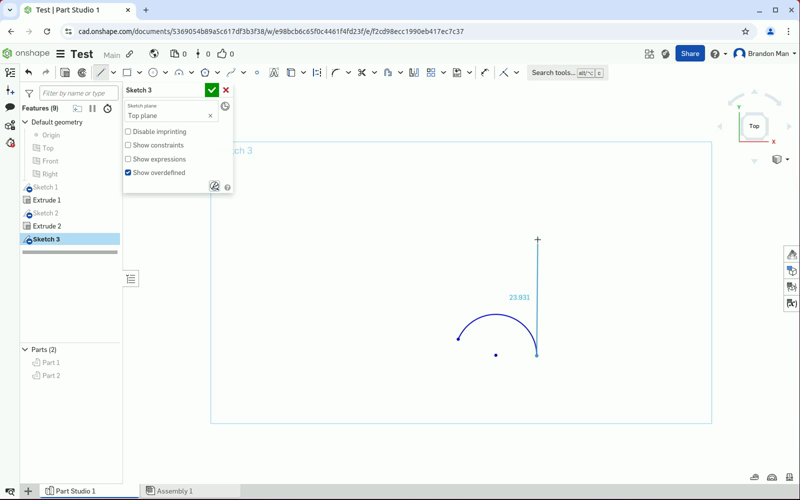
click(537, 239)
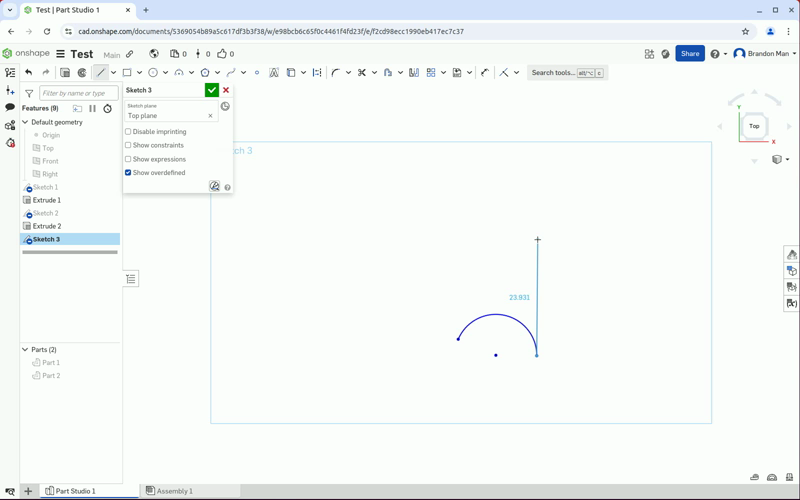
key_up(shift)
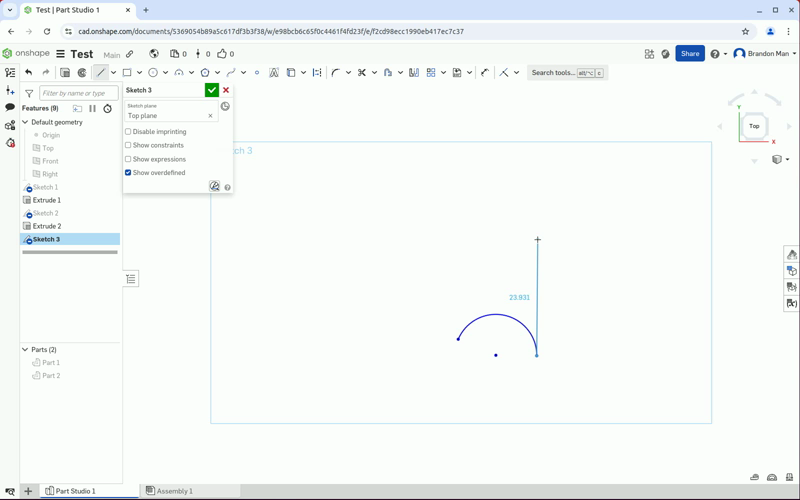
key(esc)
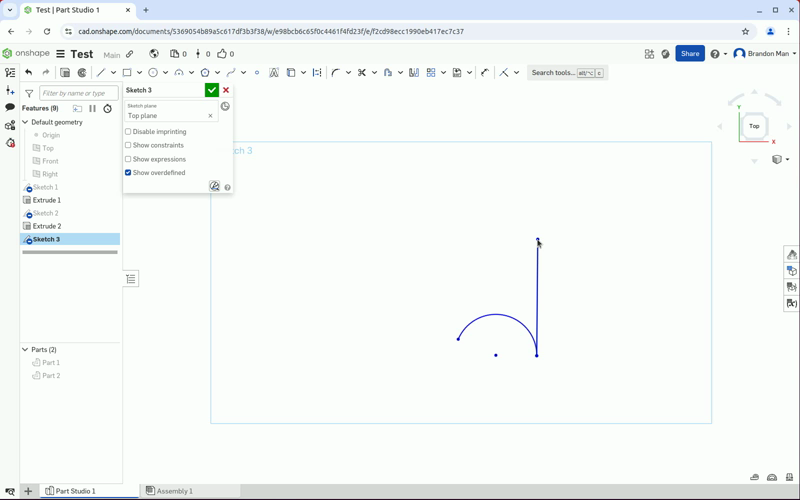
key(a)
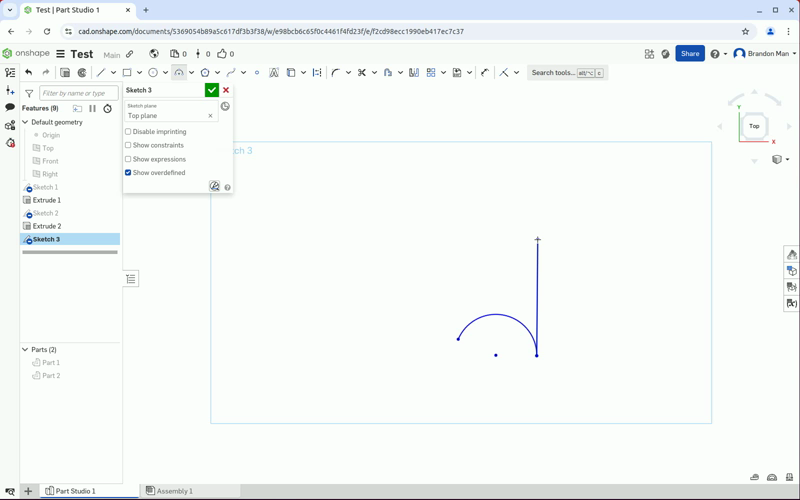
mouse_move(537, 239)
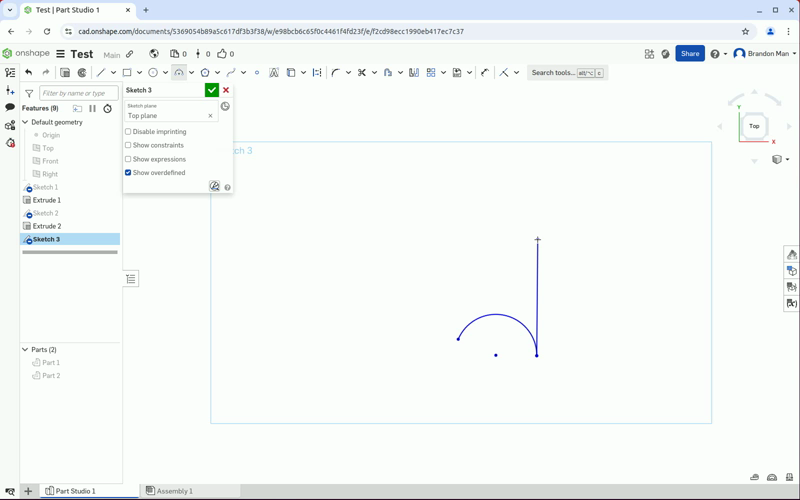
click(537, 239)
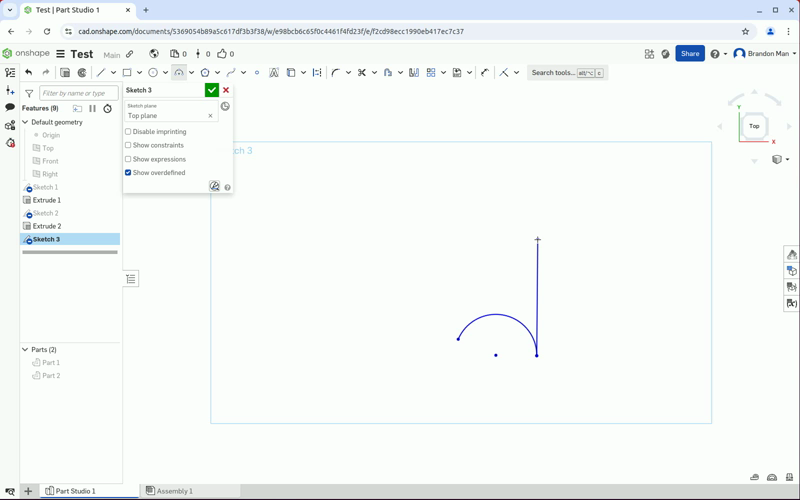
key_down(shift)
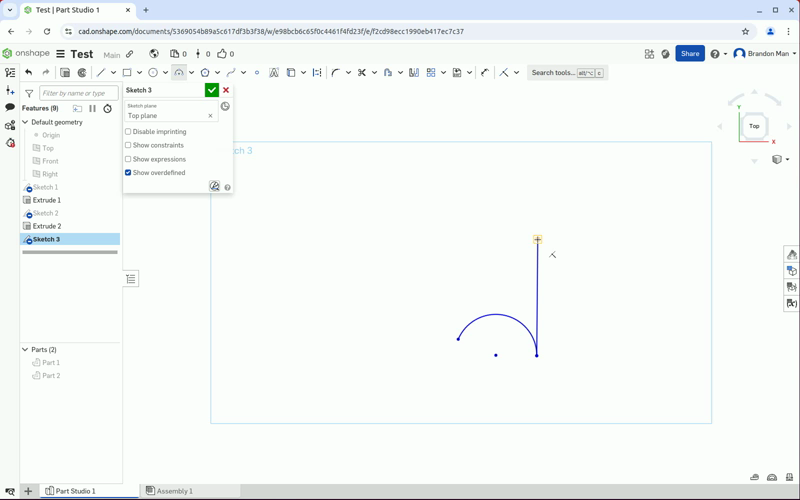
mouse_move(501, 235)
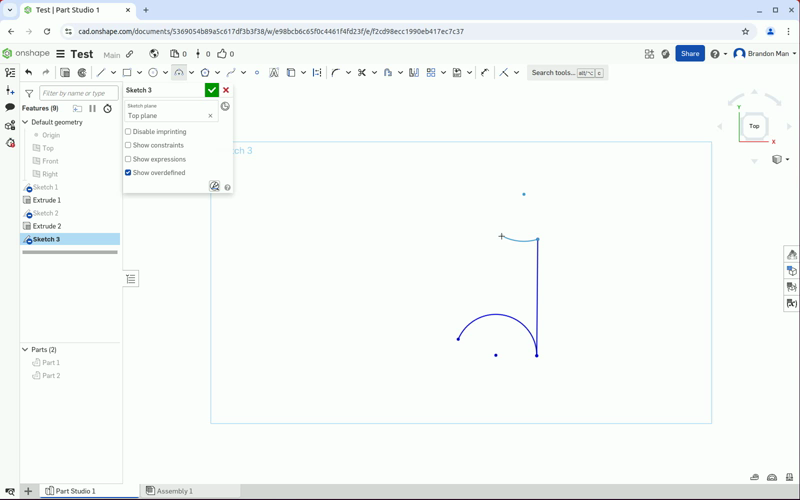
click(501, 235)
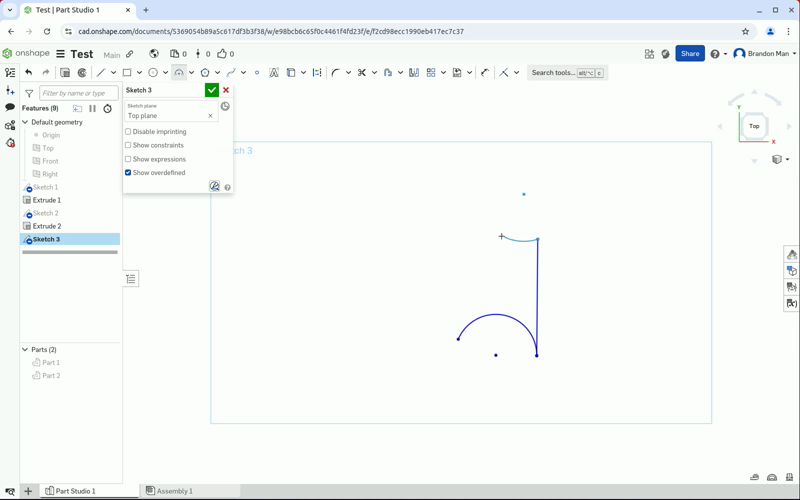
mouse_move(518, 254)
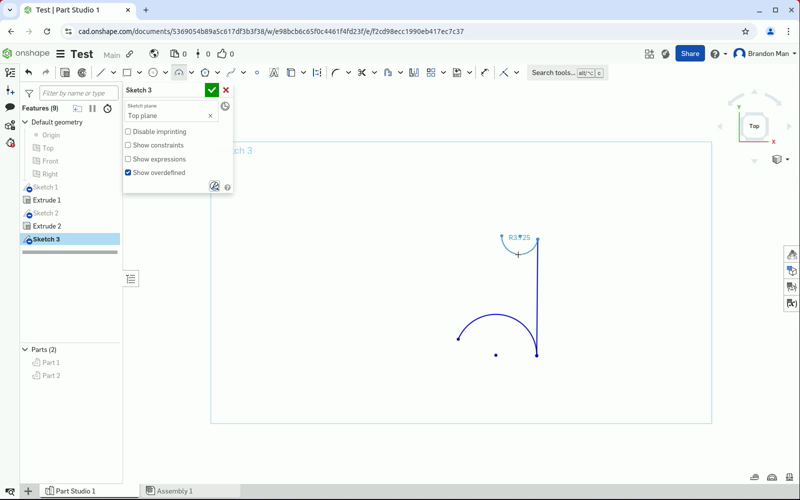
click(518, 254)
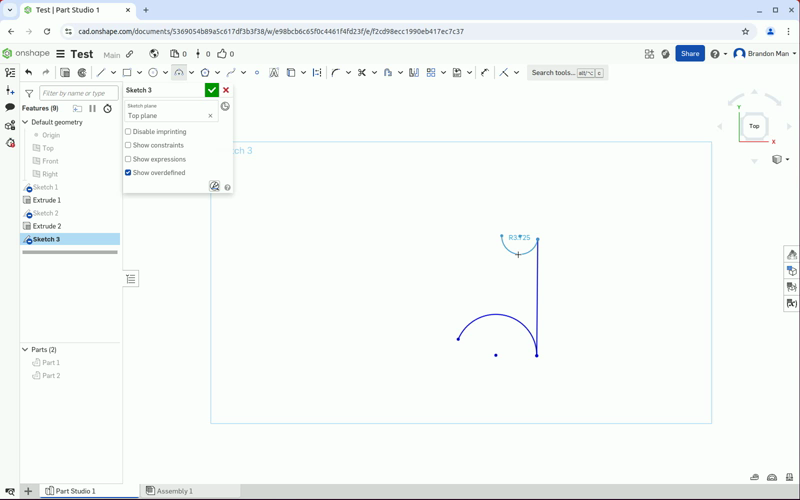
key_up(shift)
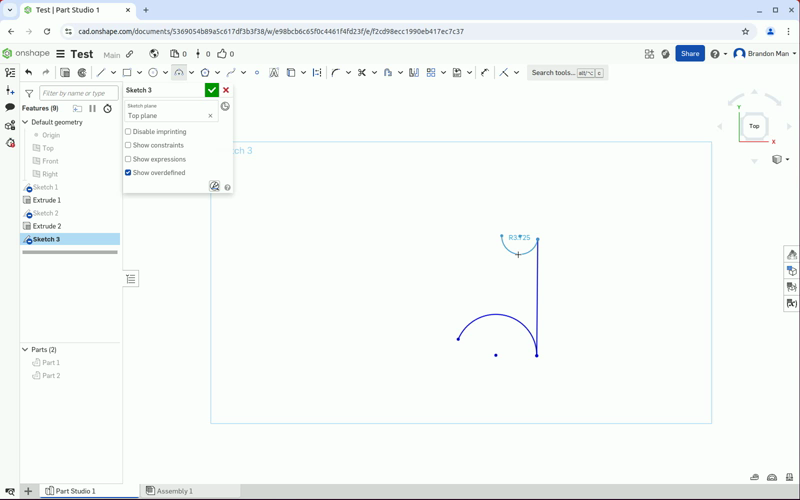
key(esc)
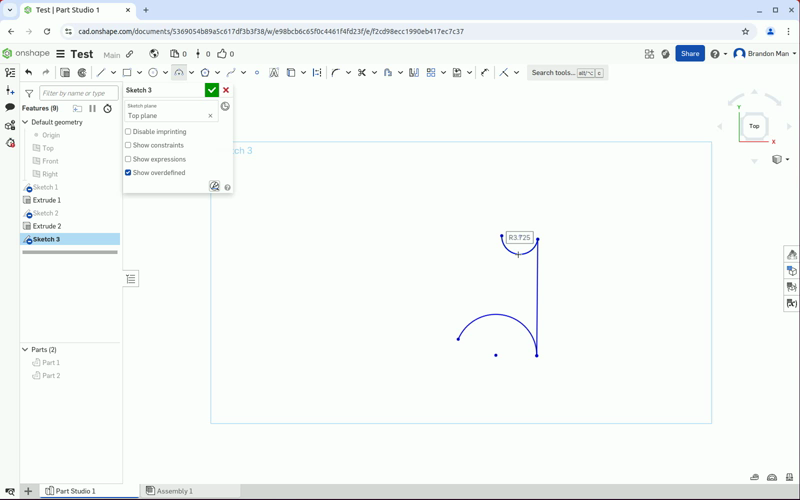
key(l)
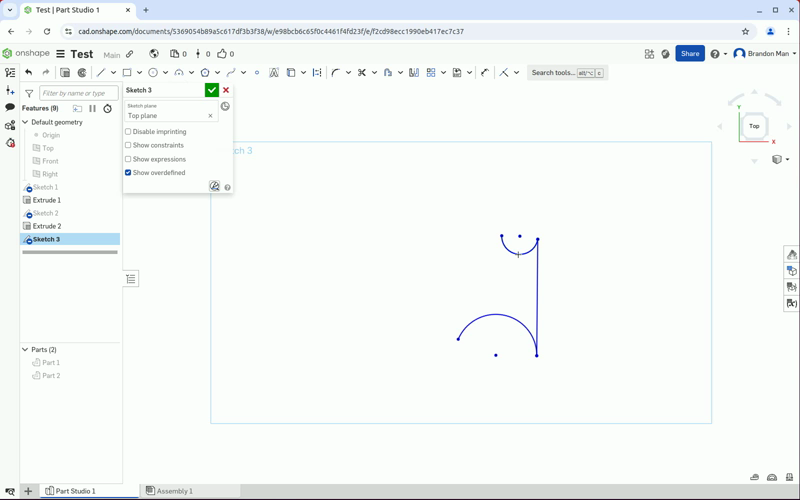
mouse_move(501, 235)
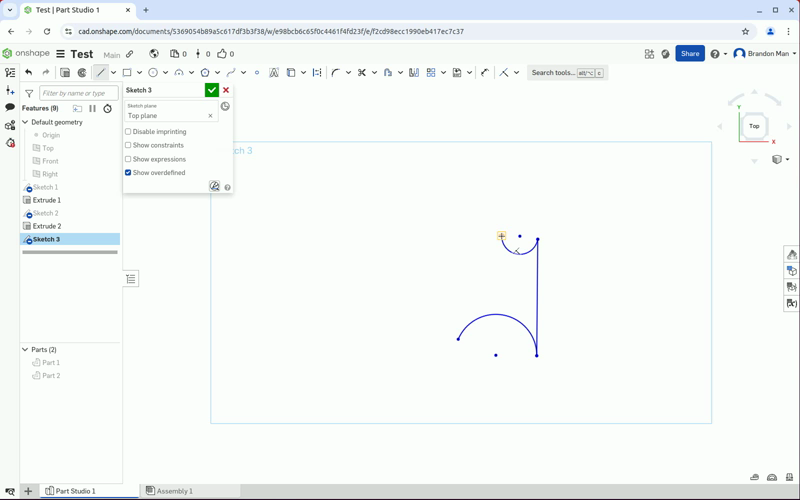
click(501, 235)
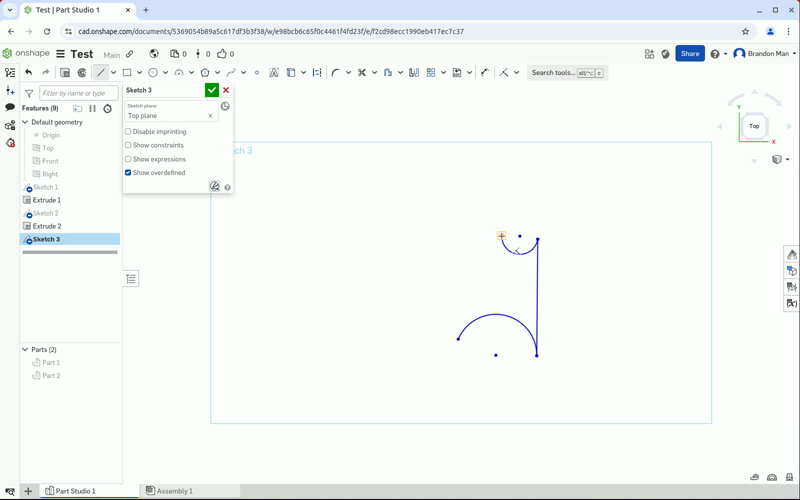
key_down(shift)
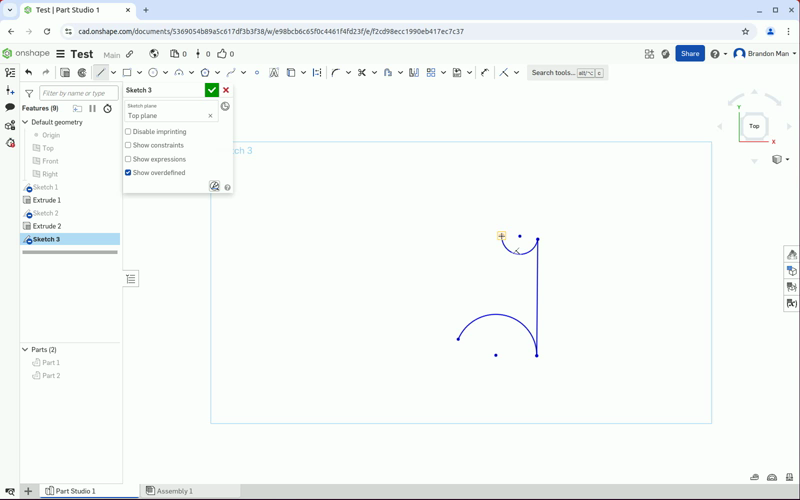
mouse_move(458, 339)
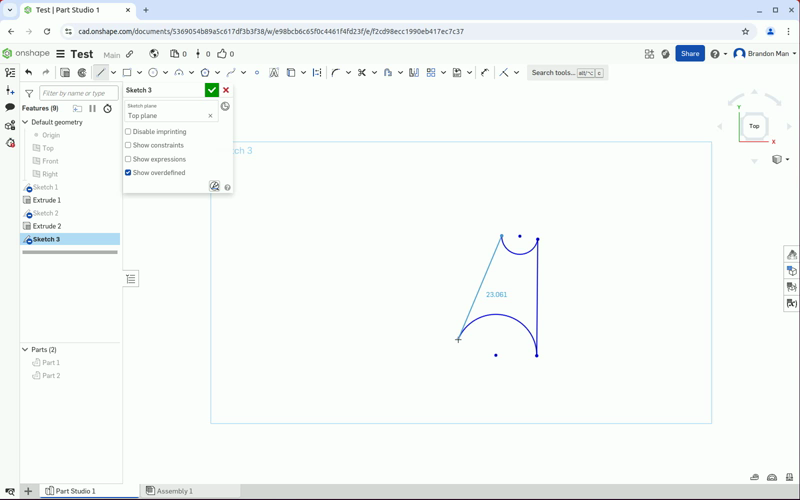
key_up(shift)
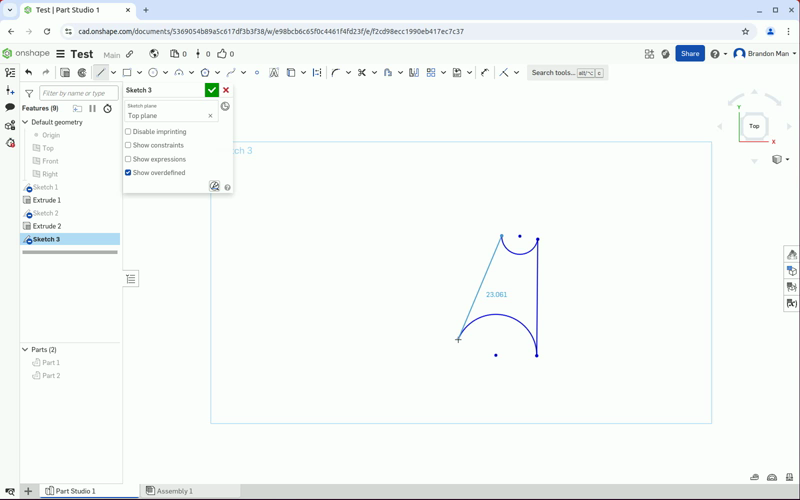
click(458, 339)
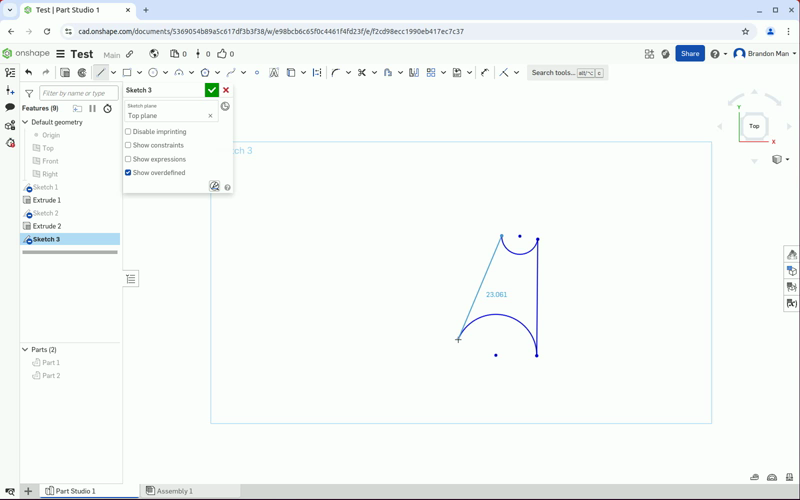
key(esc)
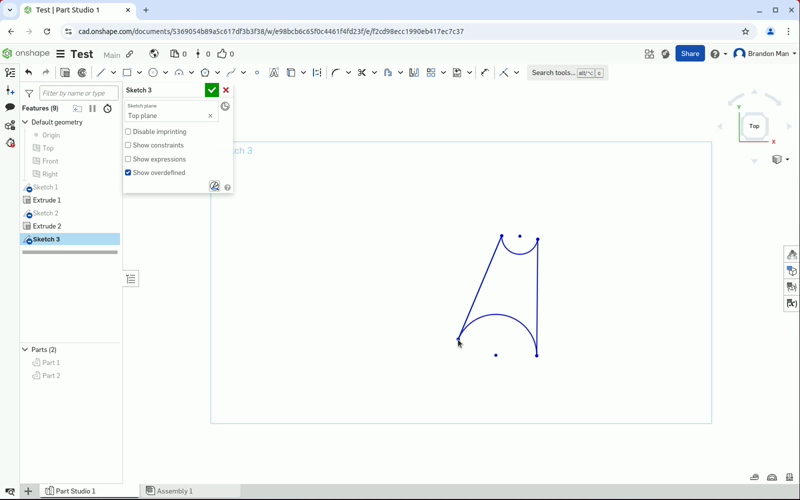
mouse_move(508, 281)
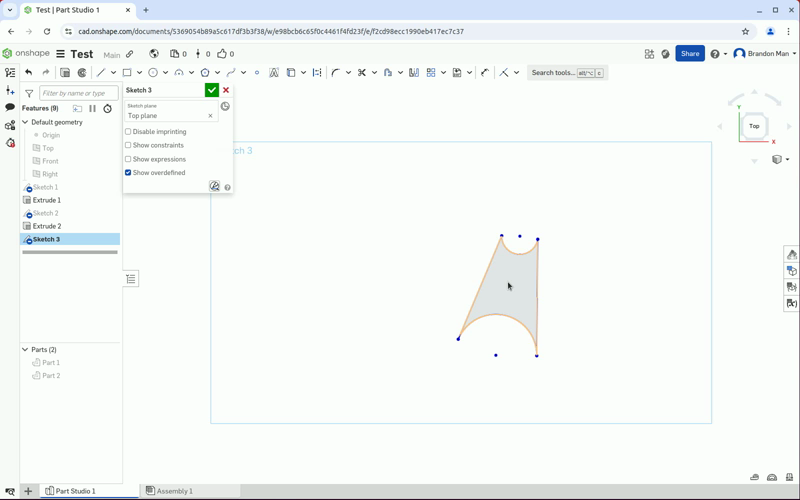
click(508, 281)
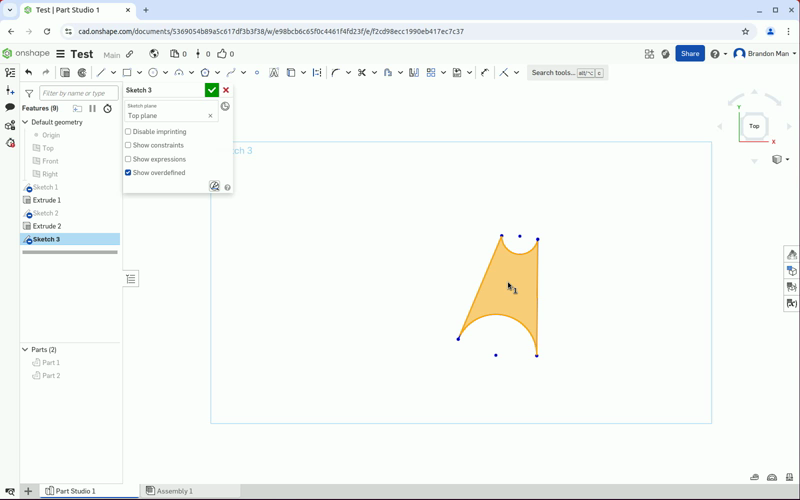
mouse_move(73, 352)
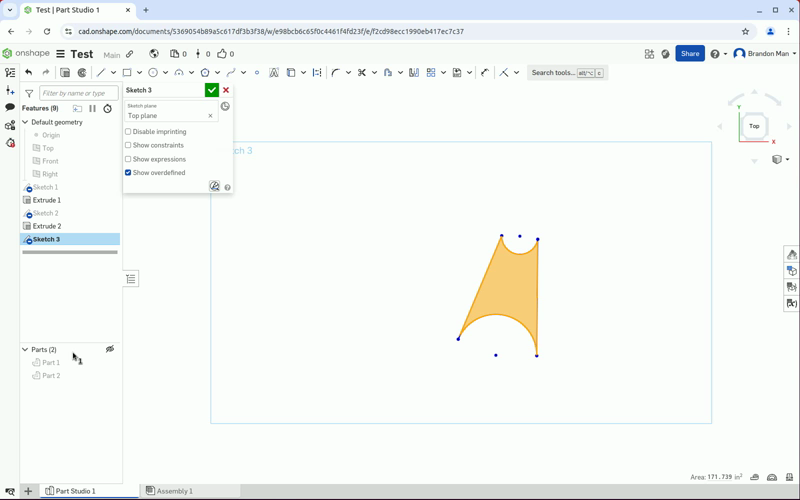
key(shift+y)
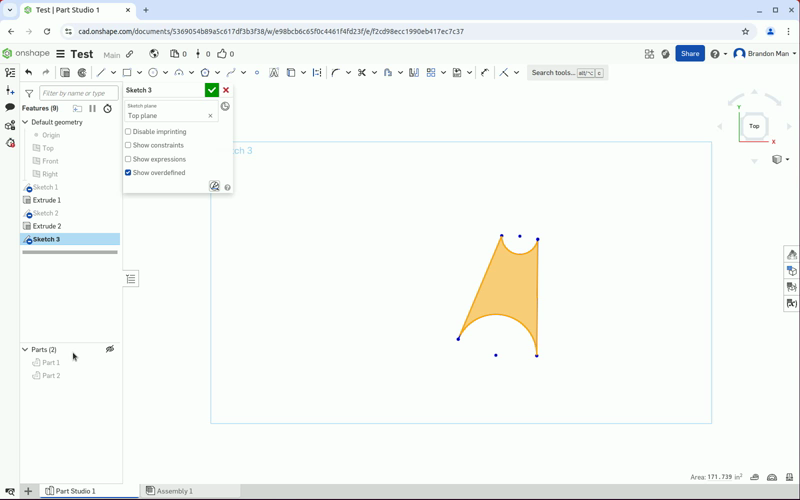
key(shift+e)
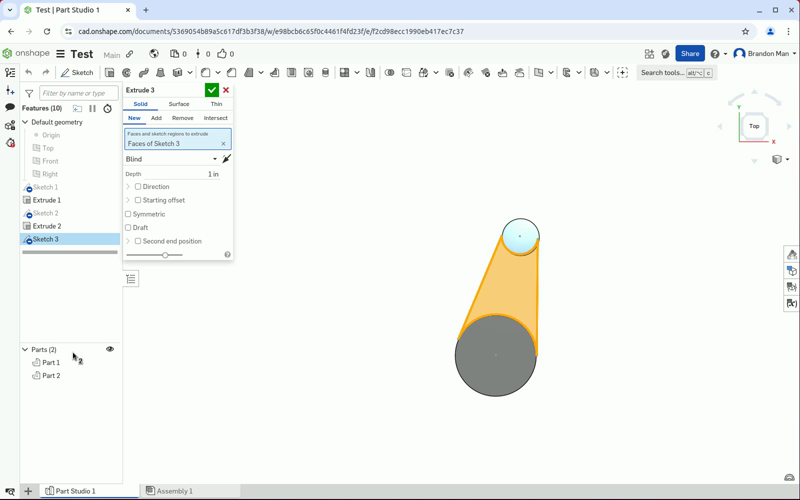
mouse_move(143, 106)
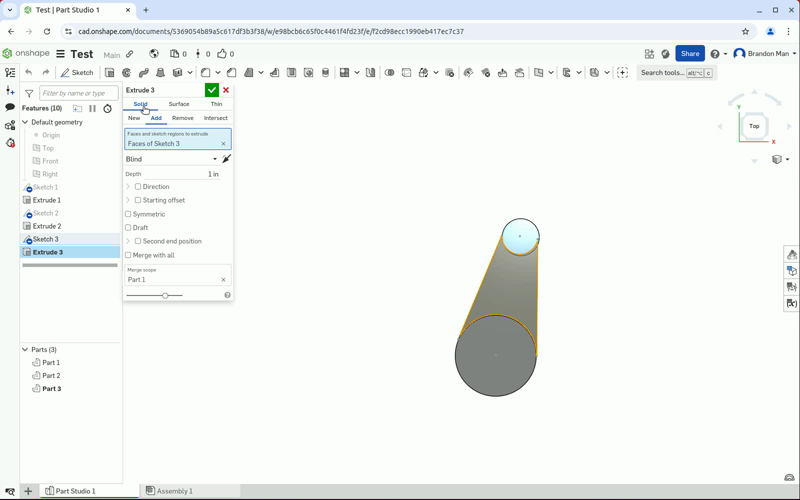
click(143, 106)
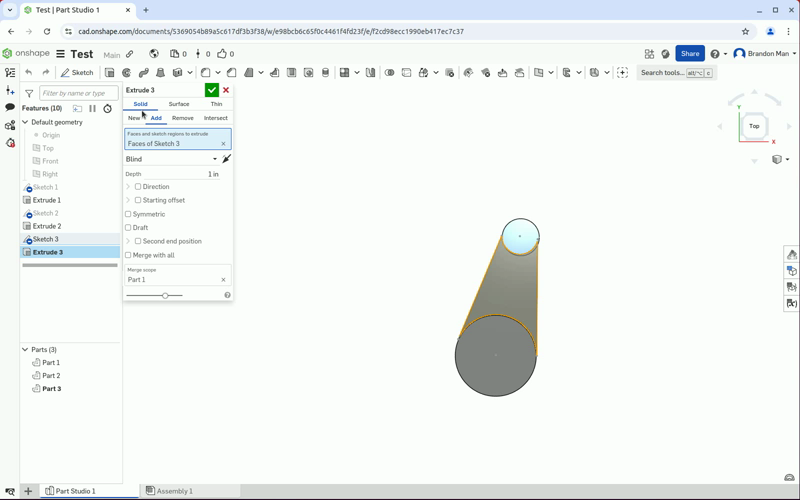
mouse_move(137, 120)
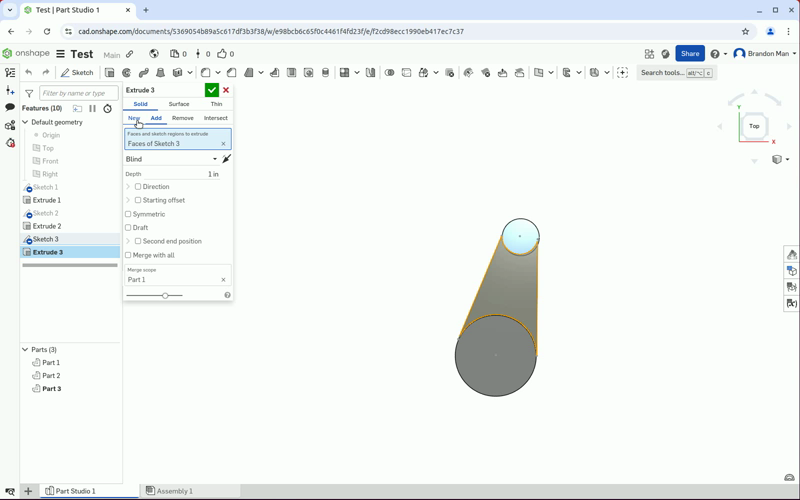
click(137, 120)
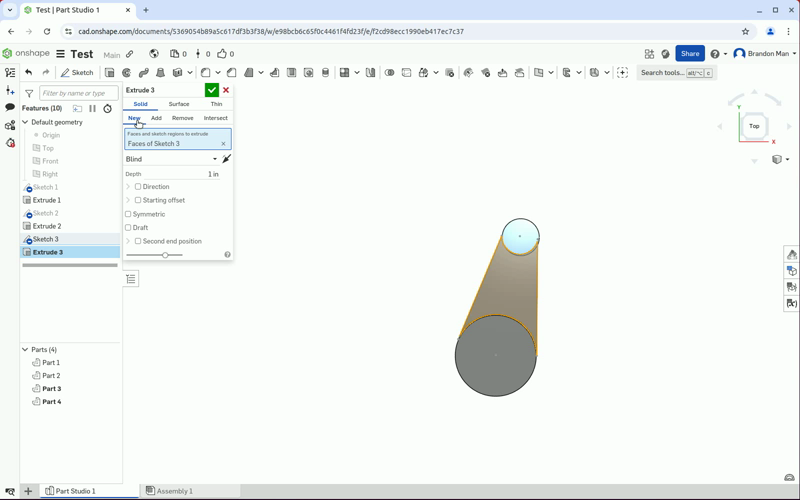
key(tab, 4)
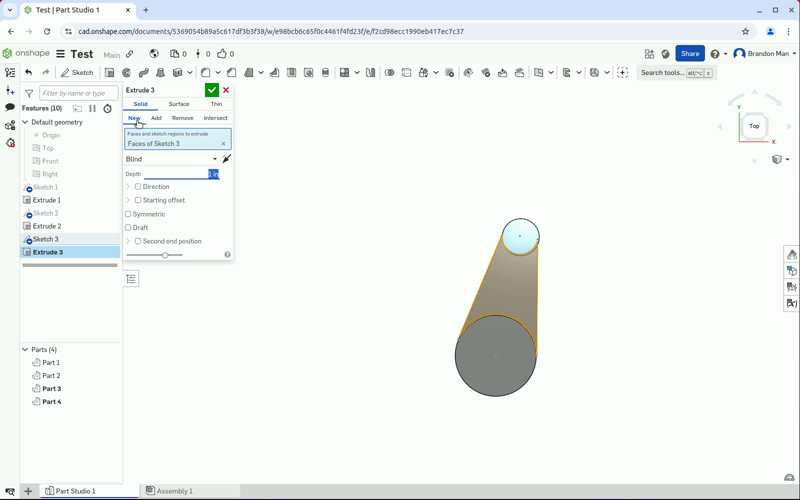
text(6.74)
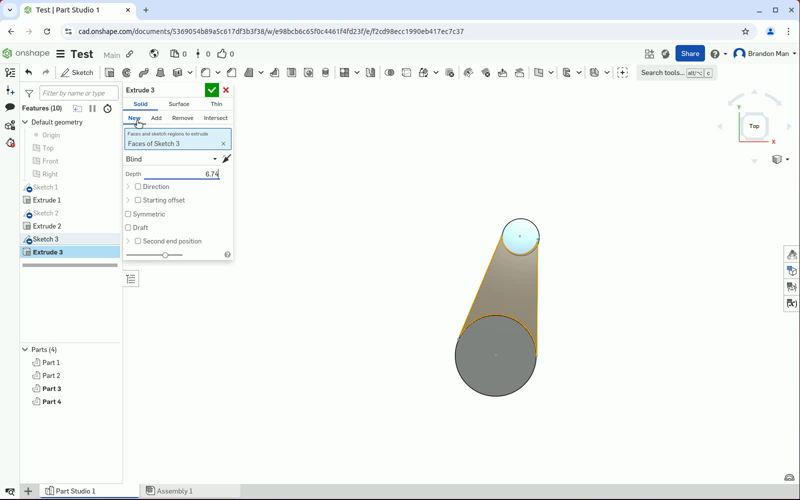
key(enter)
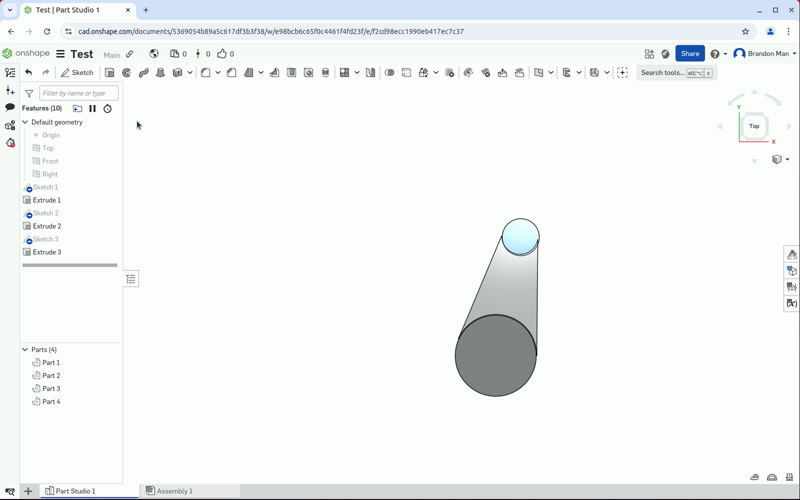
key(shift+h)
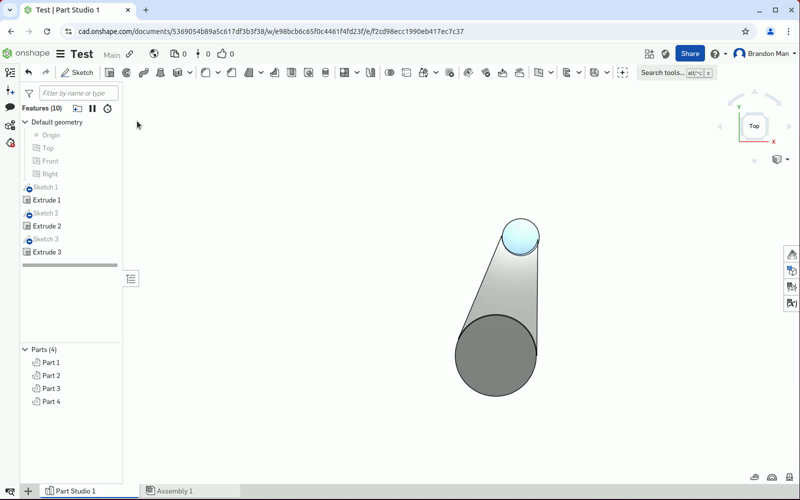
key(shift+h)
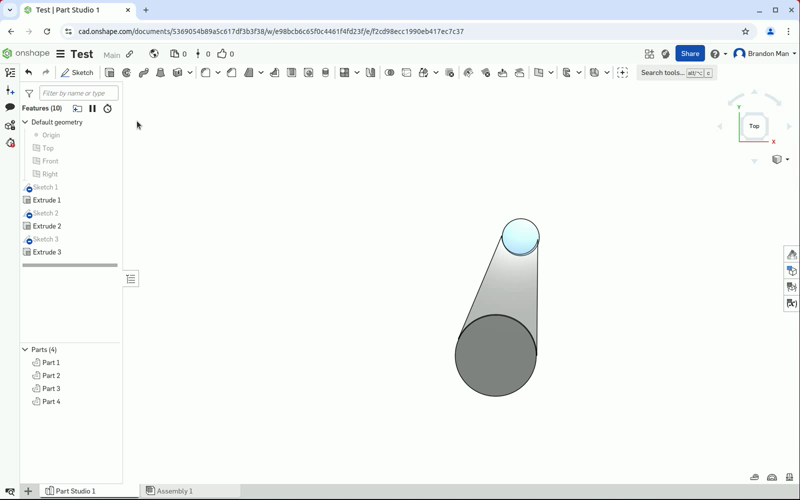
mouse_move(73, 189)
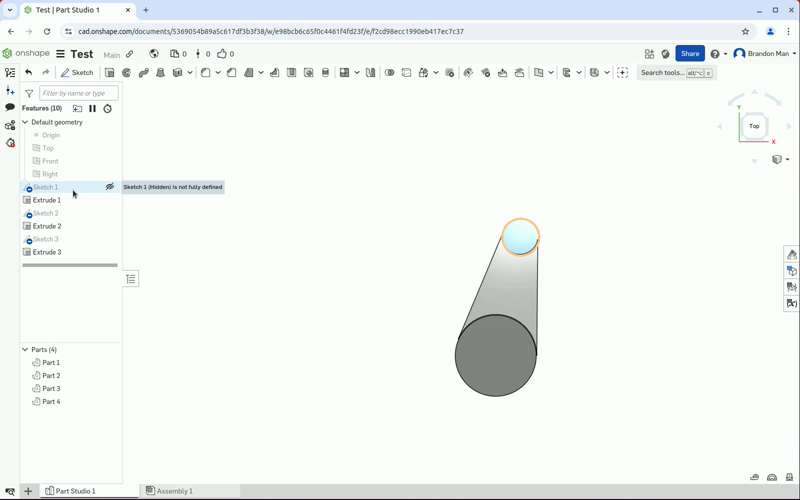
click(73, 189)
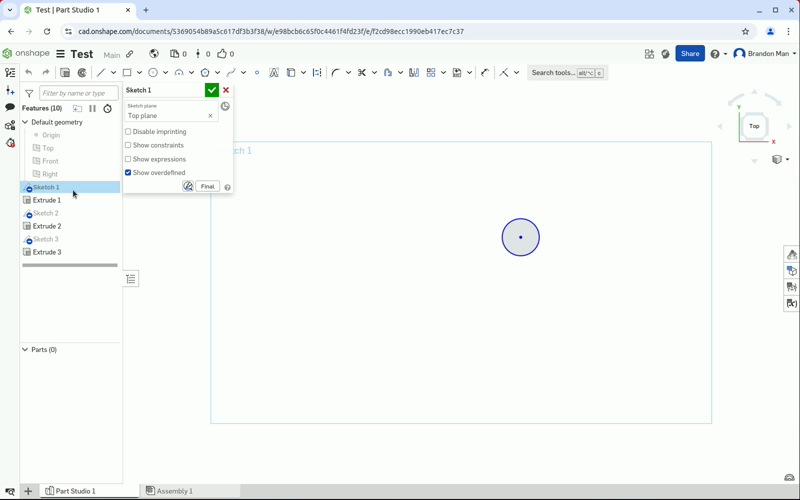
mouse_move(229, 92)
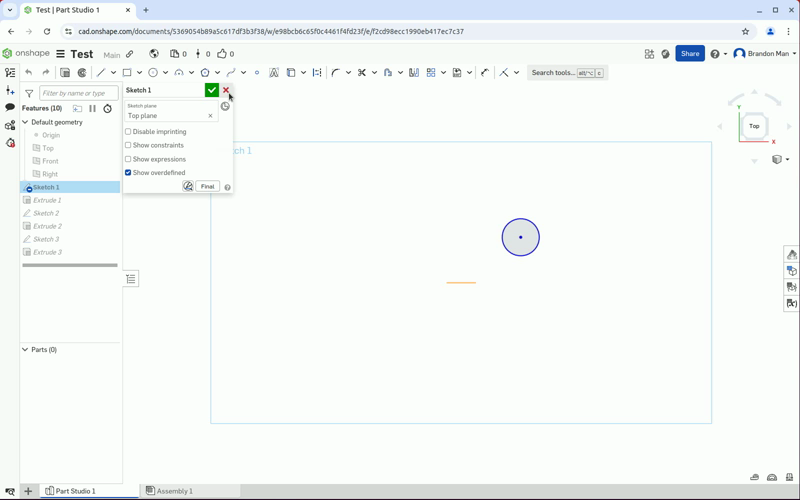
click(229, 92)
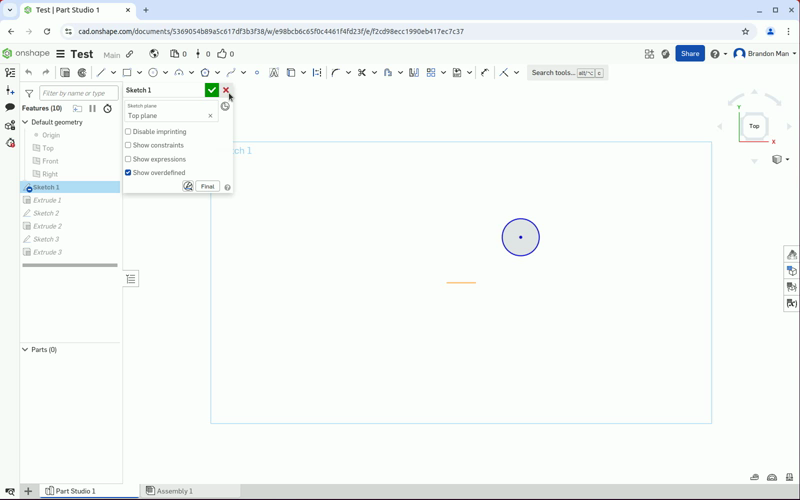
key(shift+s)
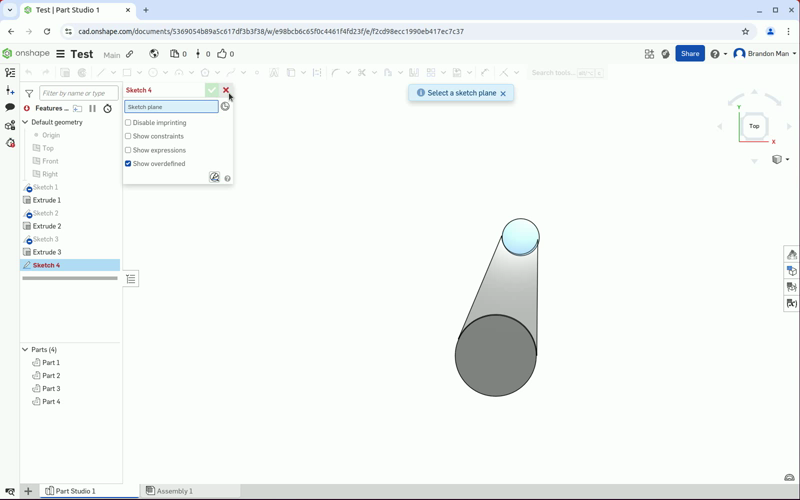
mouse_move(73, 150)
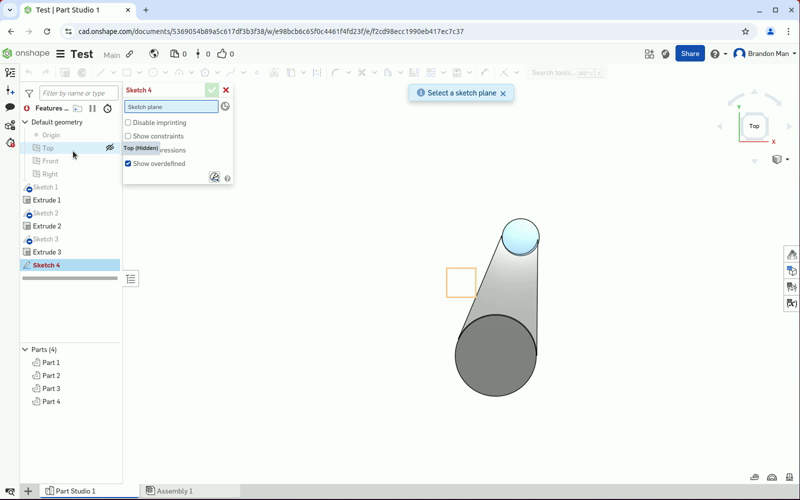
click(73, 150)
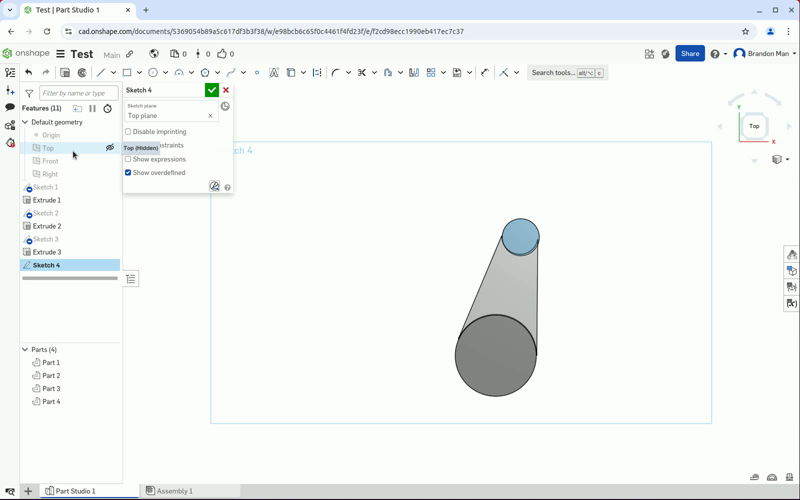
mouse_move(73, 352)
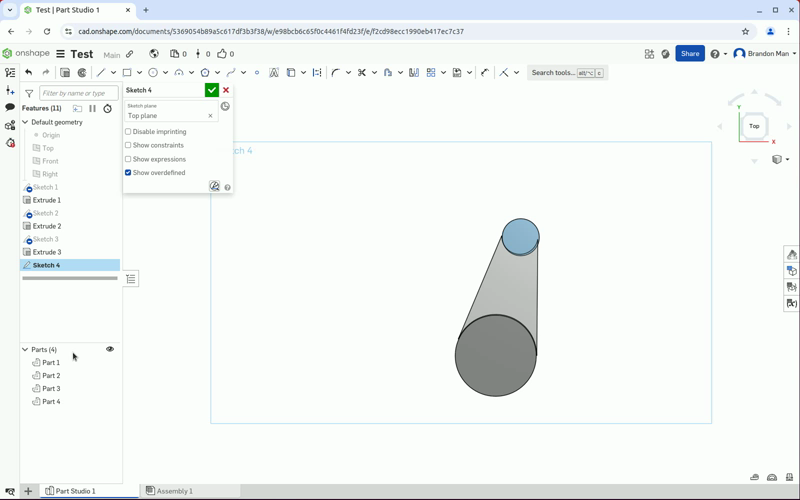
key(y)
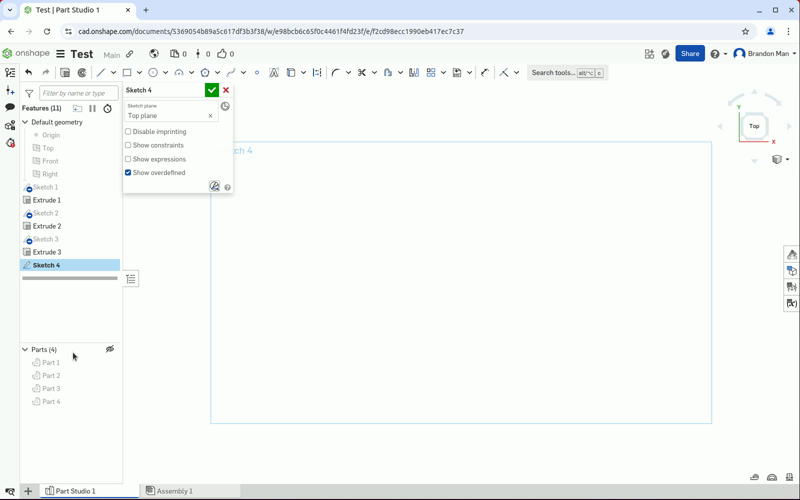
key(a)
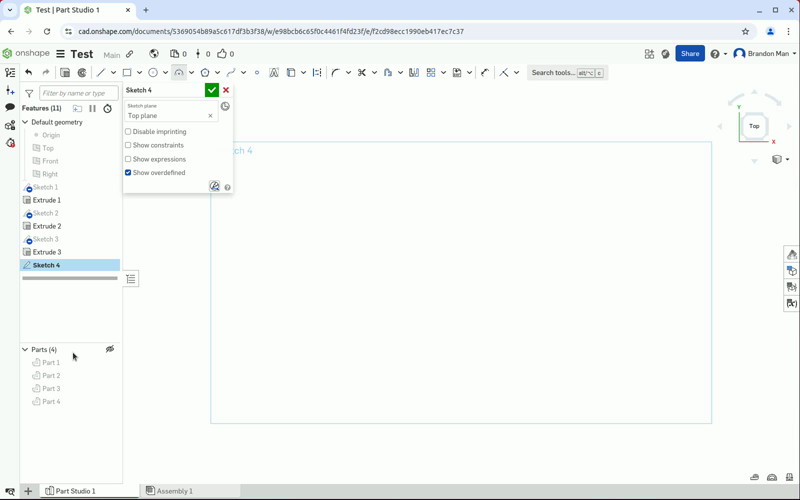
key_down(shift)
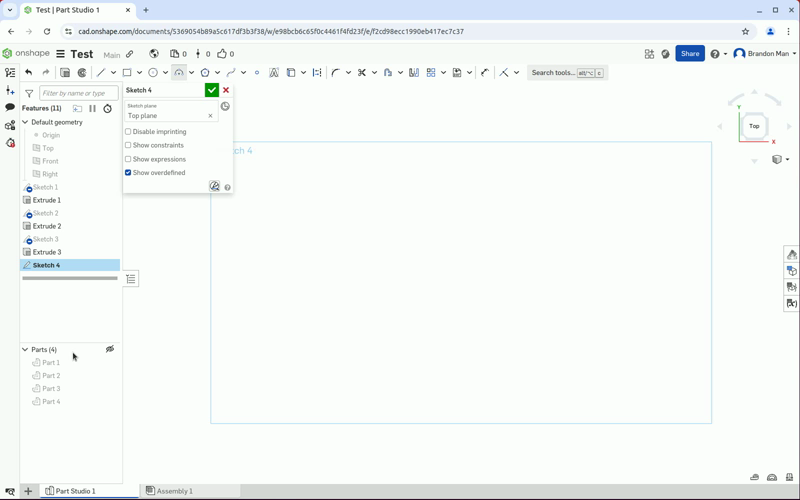
mouse_move(458, 339)
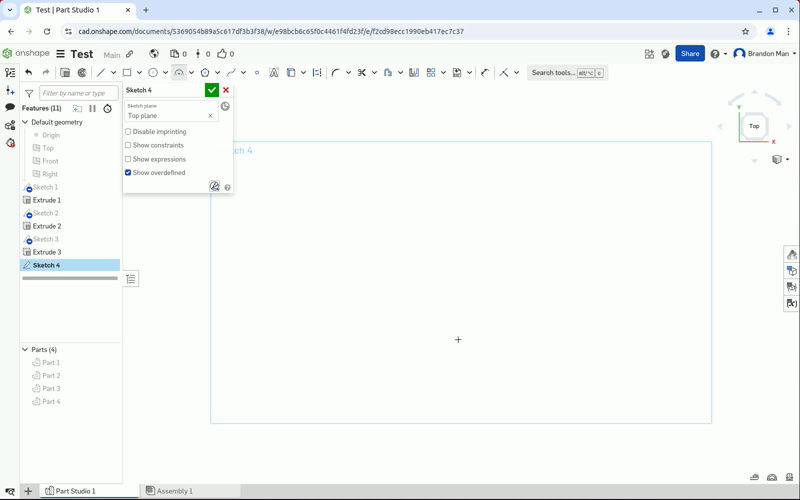
click(458, 339)
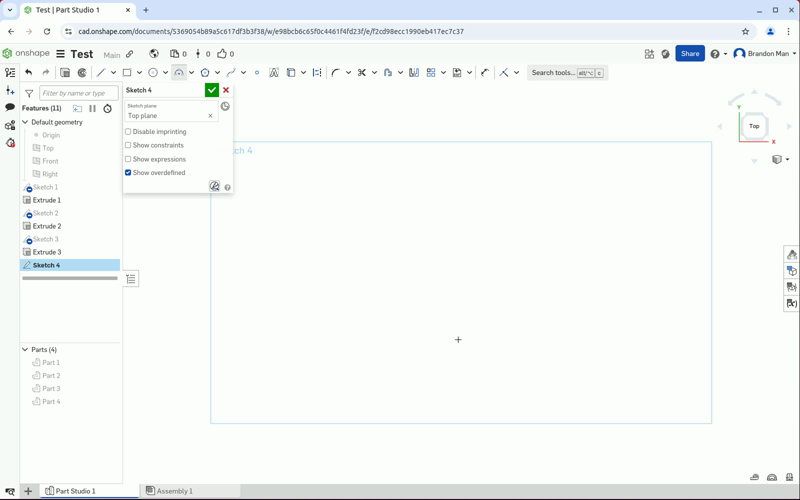
key_up(shift)
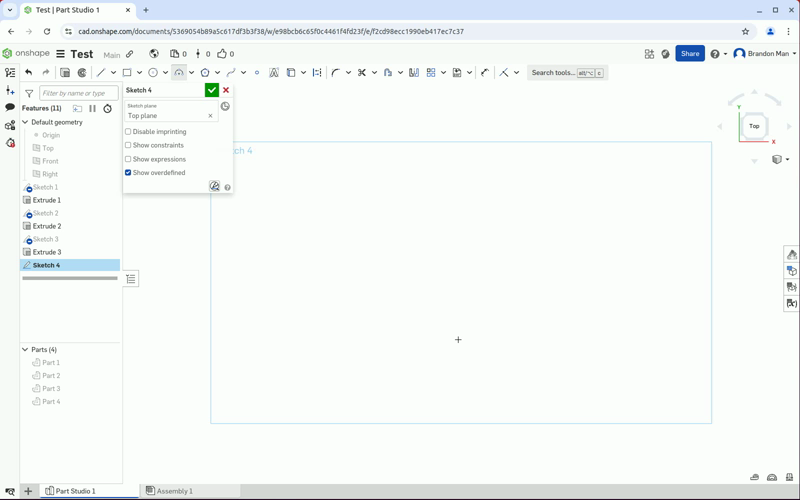
key_down(shift)
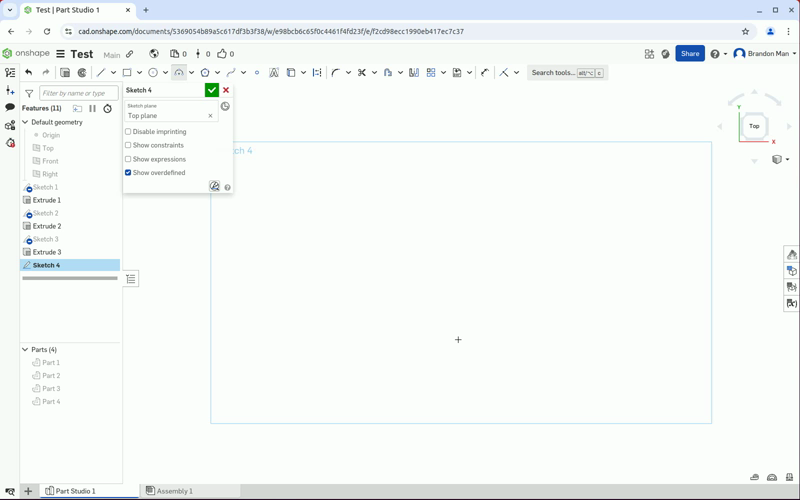
mouse_move(536, 355)
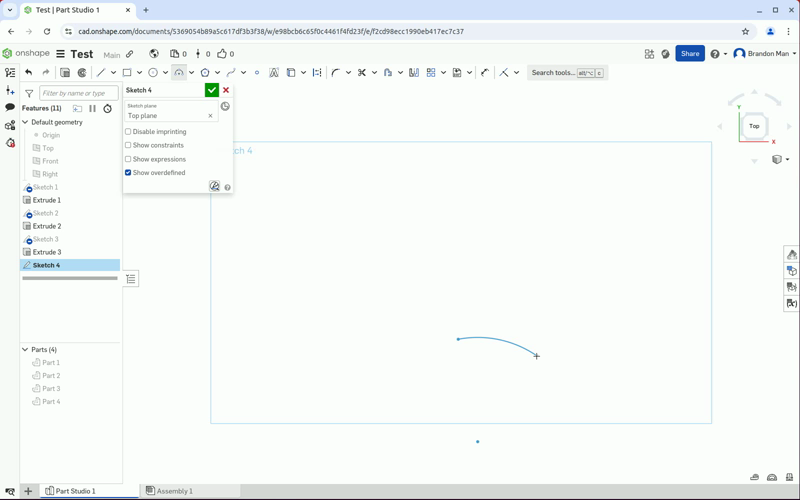
click(536, 355)
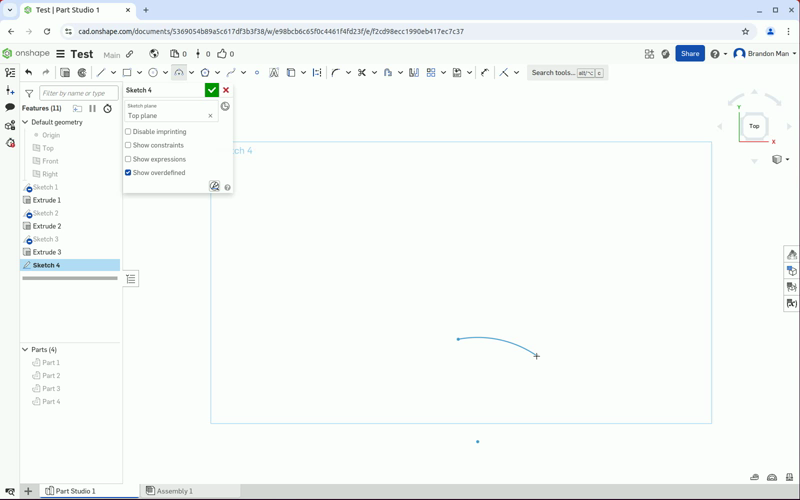
mouse_move(504, 315)
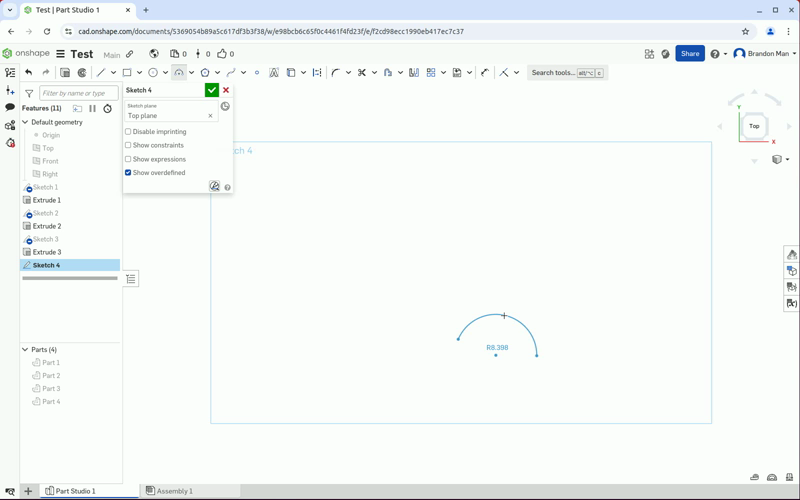
click(504, 315)
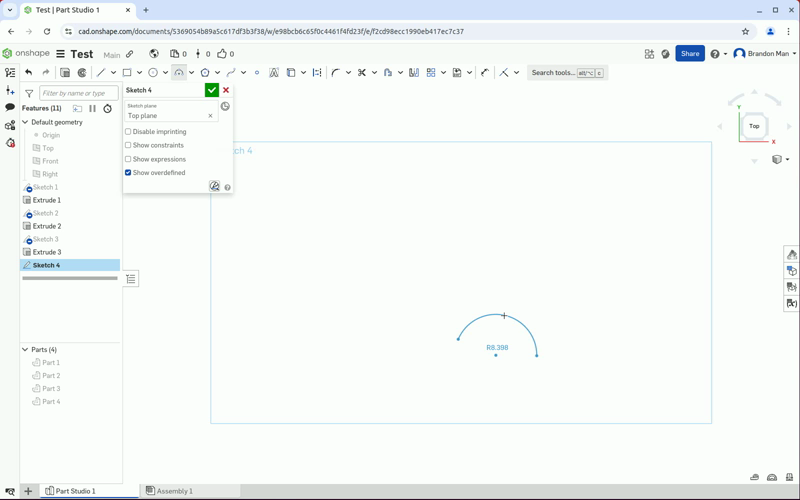
key_up(shift)
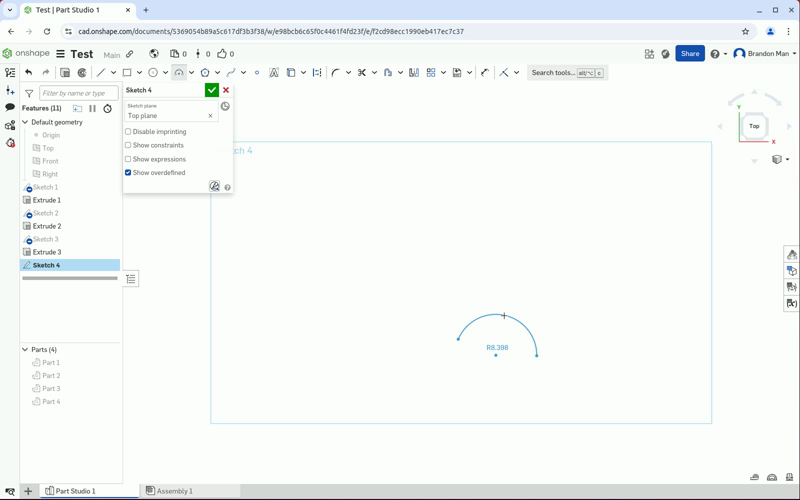
key(esc)
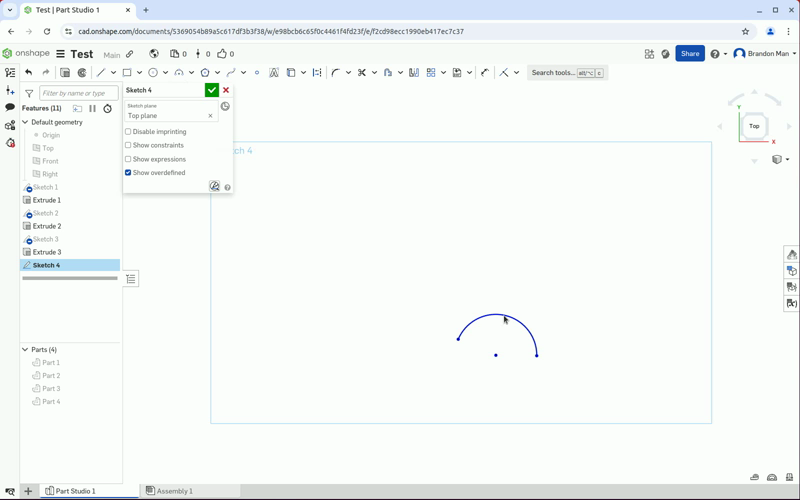
key(l)
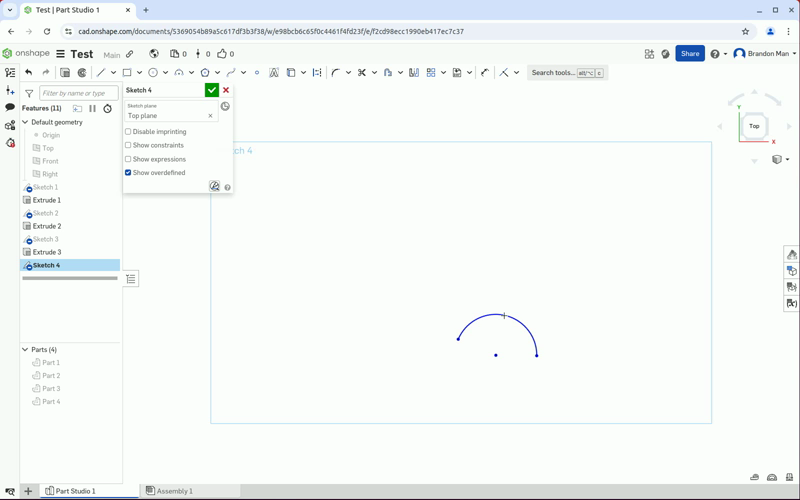
mouse_move(536, 355)
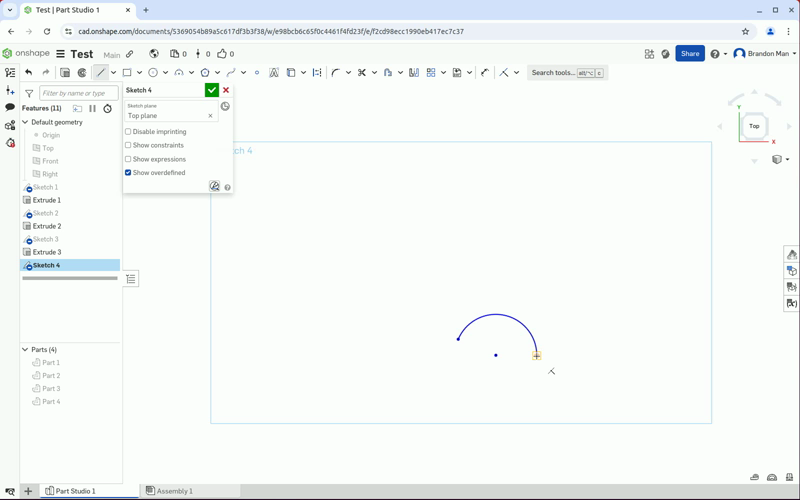
click(536, 355)
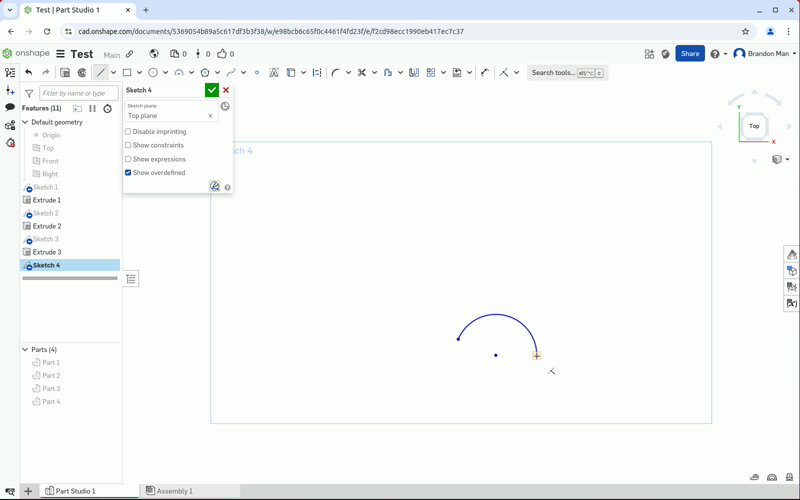
key_down(shift)
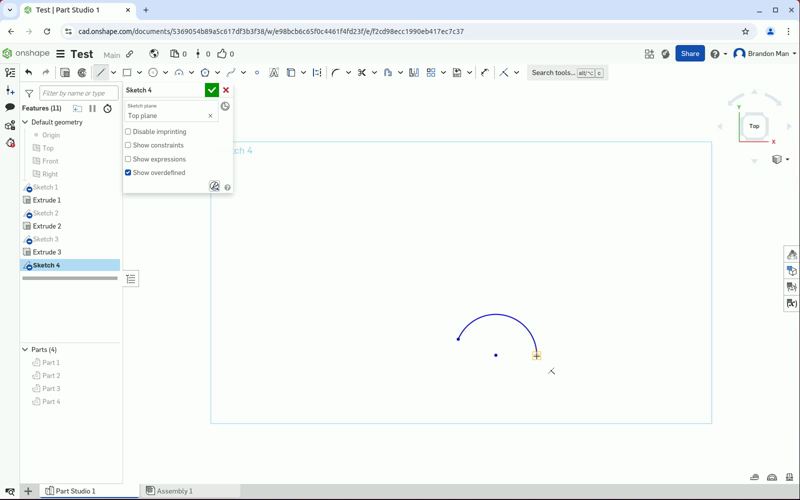
mouse_move(537, 239)
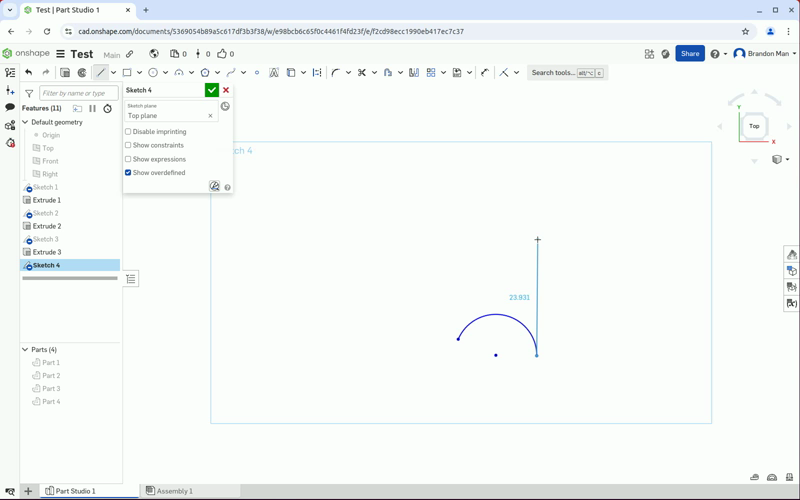
click(537, 239)
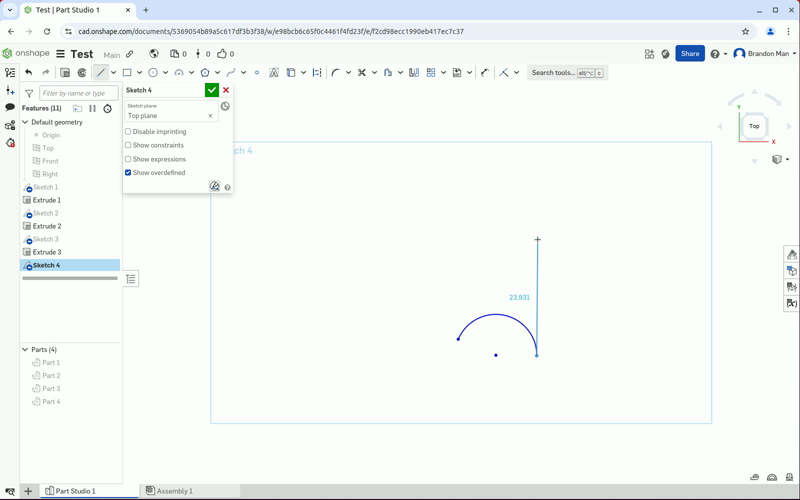
key_up(shift)
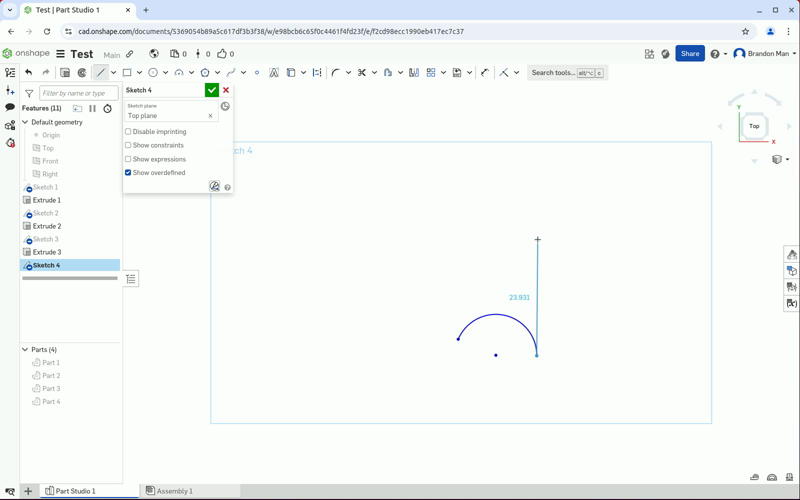
key(esc)
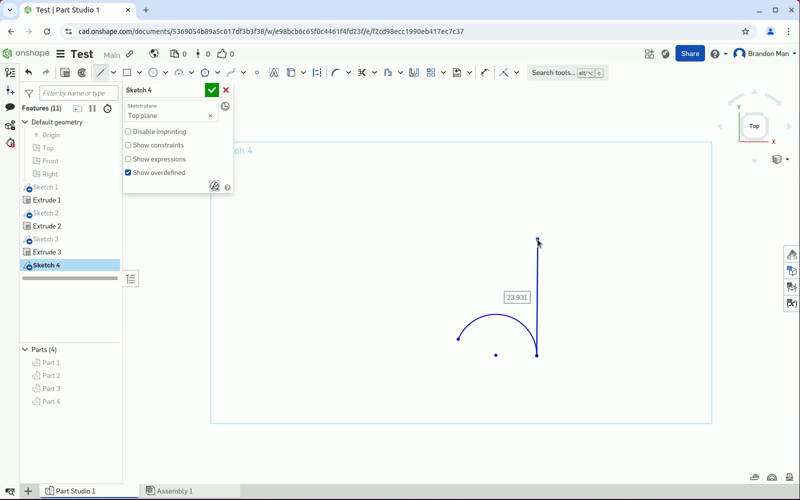
key(a)
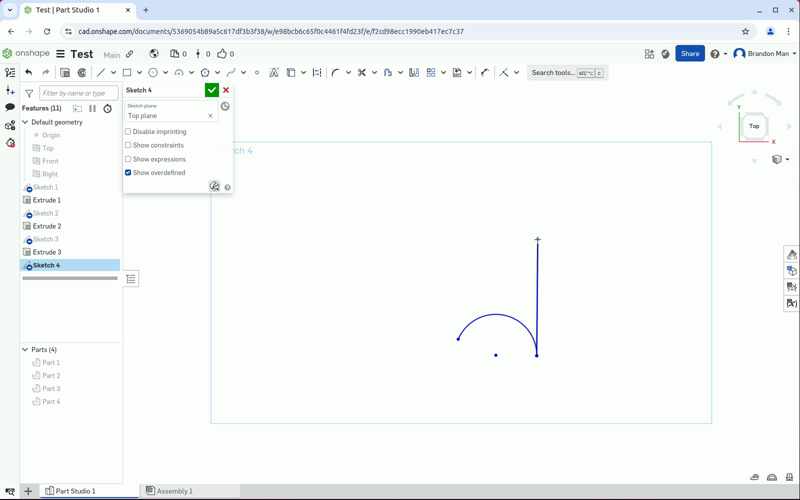
mouse_move(537, 239)
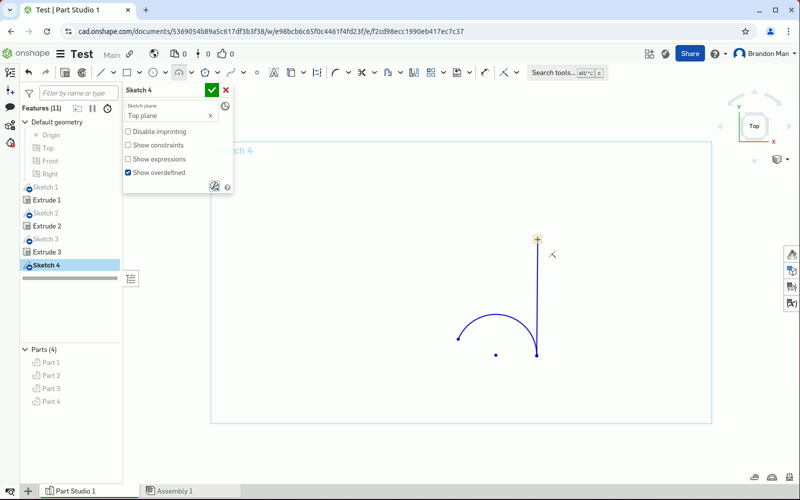
click(537, 239)
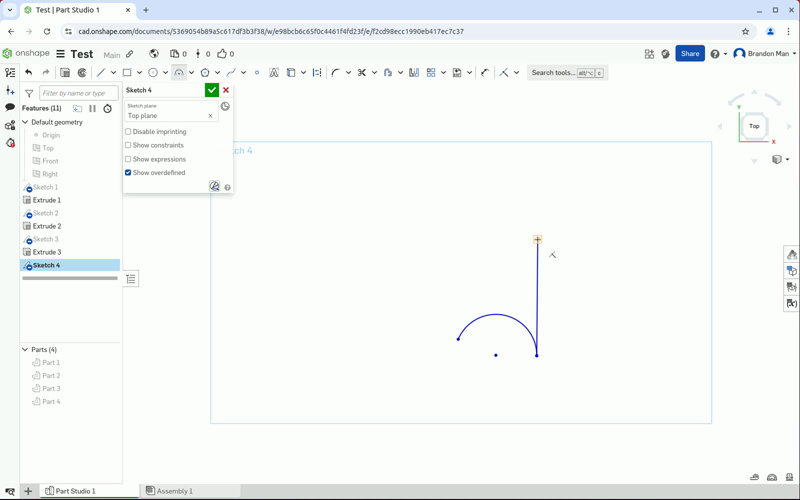
key_down(shift)
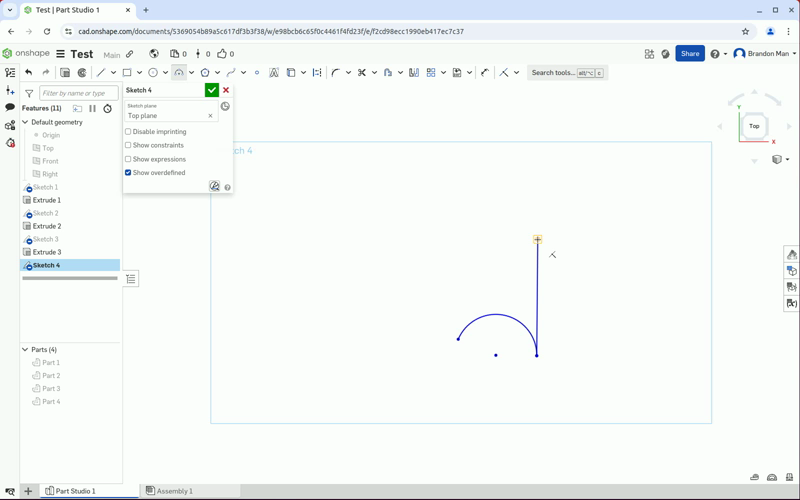
mouse_move(501, 235)
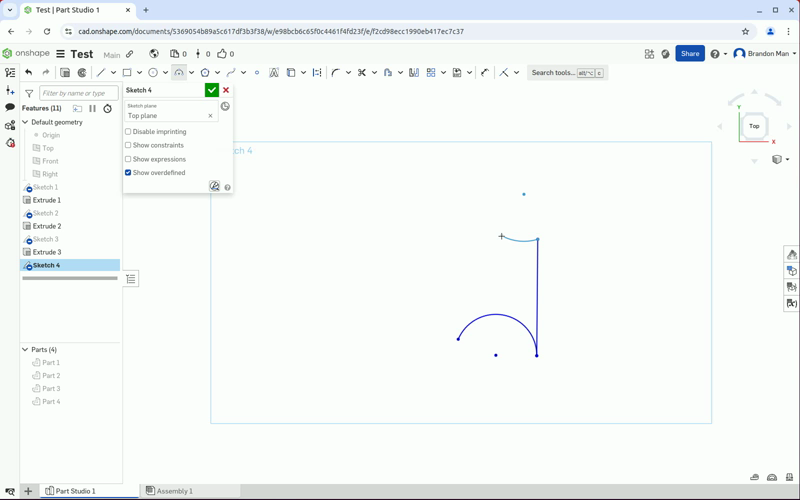
click(501, 235)
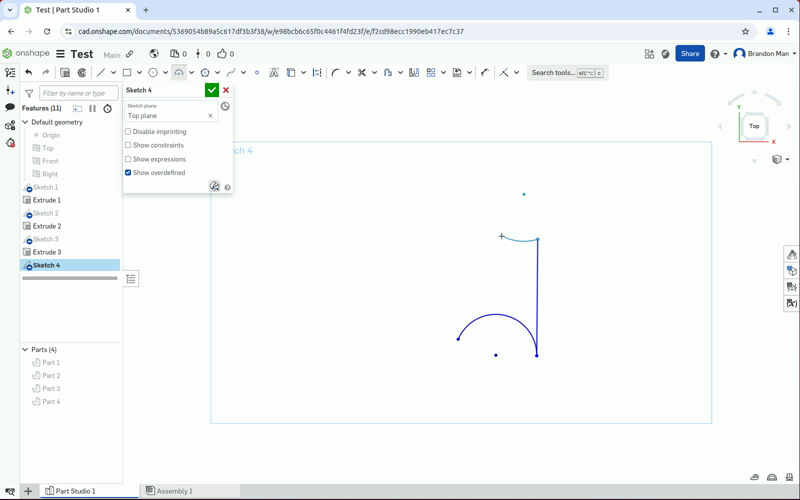
mouse_move(518, 254)
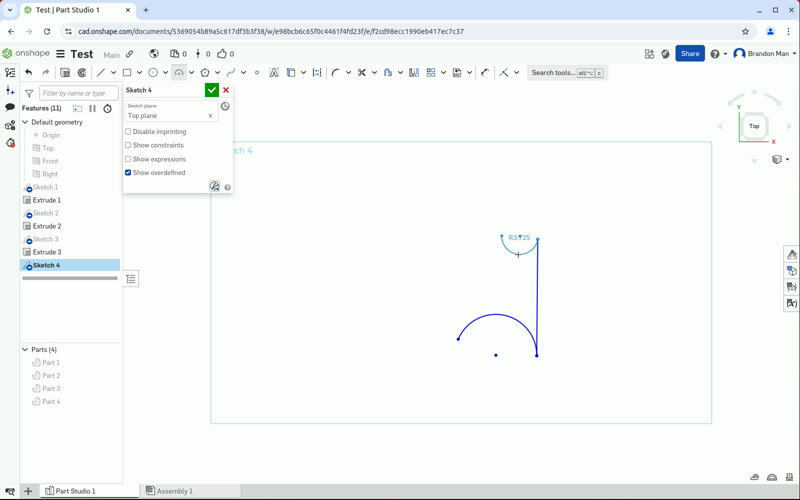
click(518, 254)
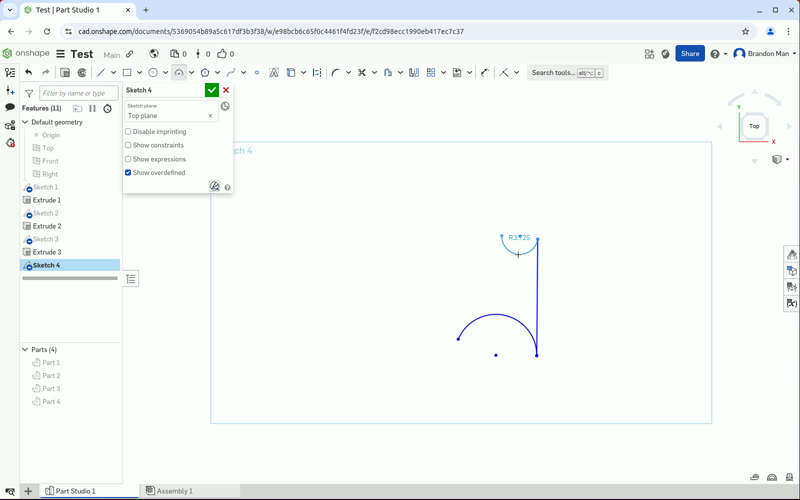
key_up(shift)
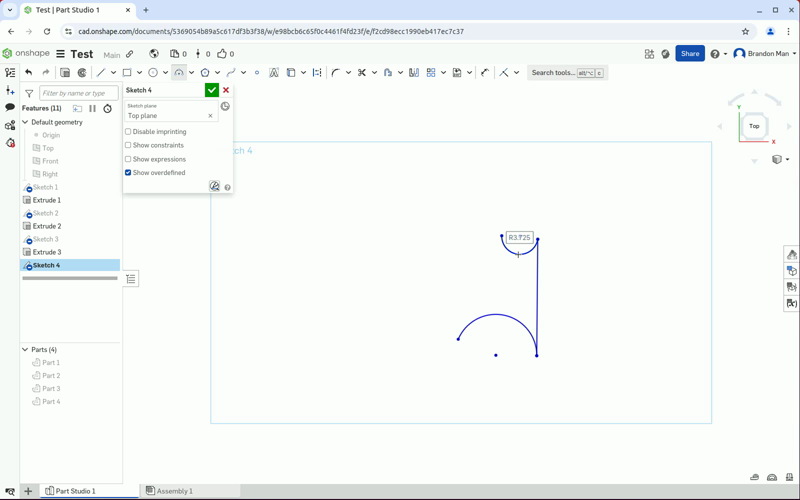
key(esc)
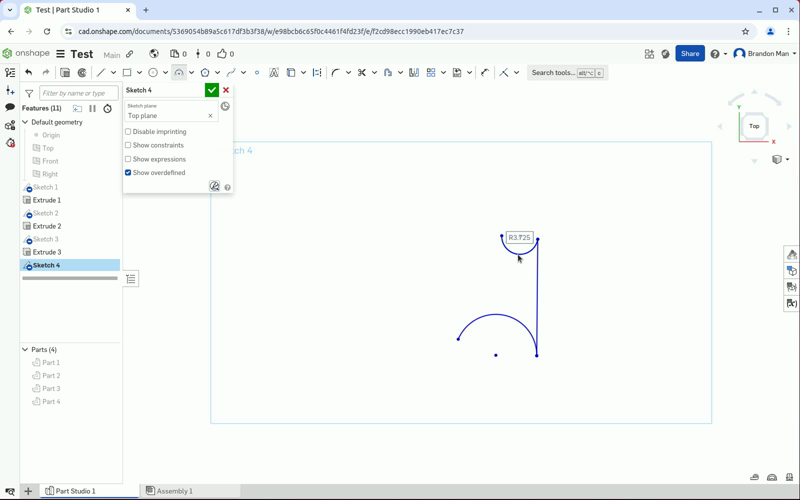
key(l)
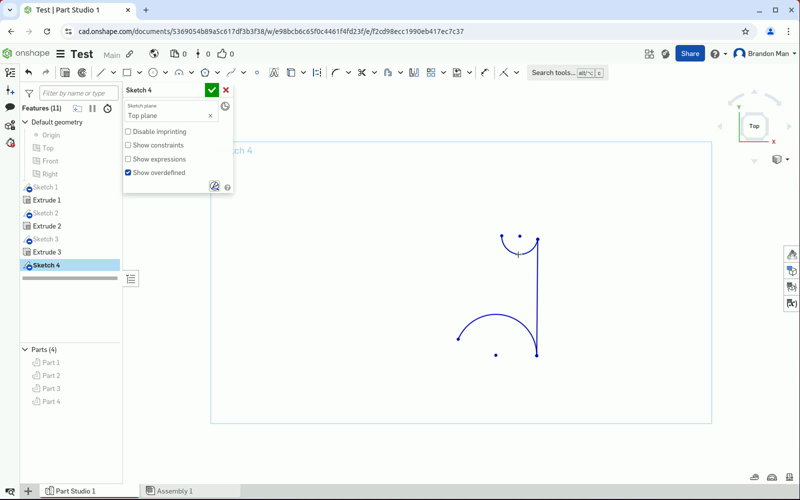
mouse_move(501, 235)
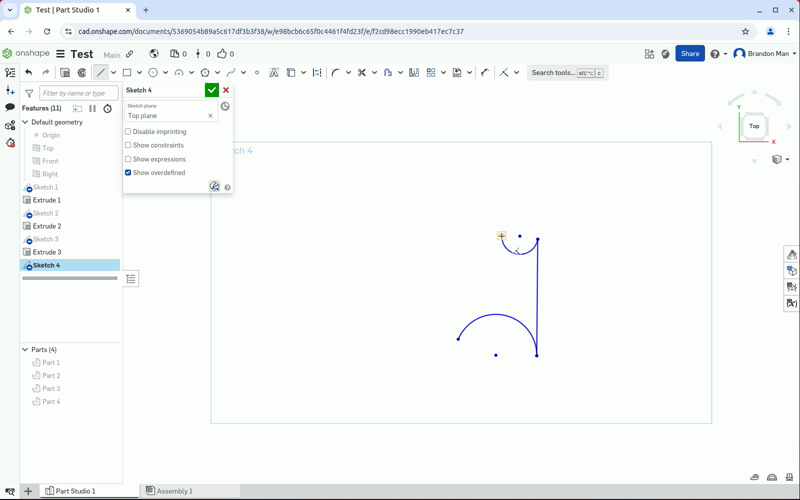
click(501, 235)
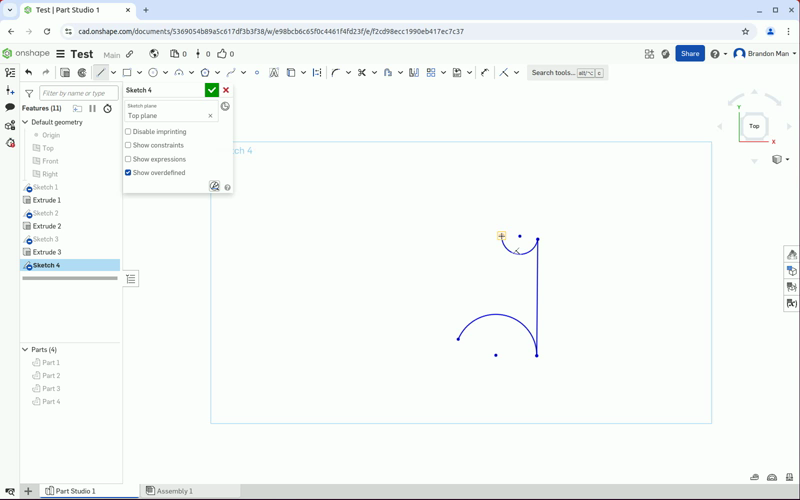
key_down(shift)
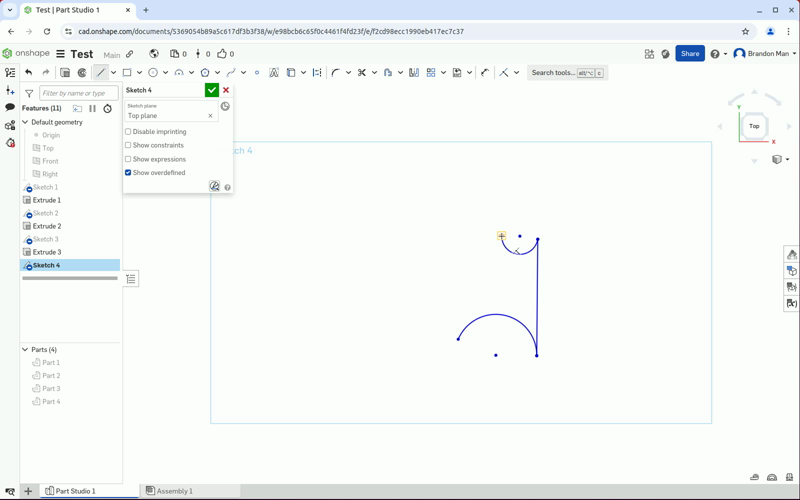
mouse_move(458, 339)
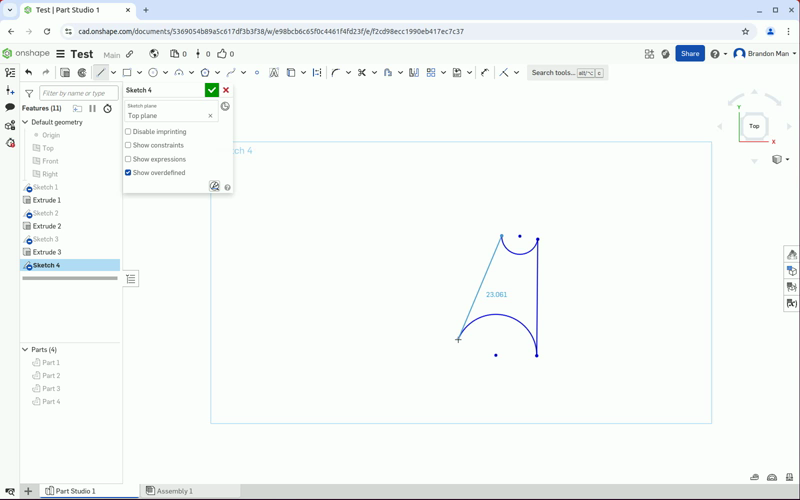
key_up(shift)
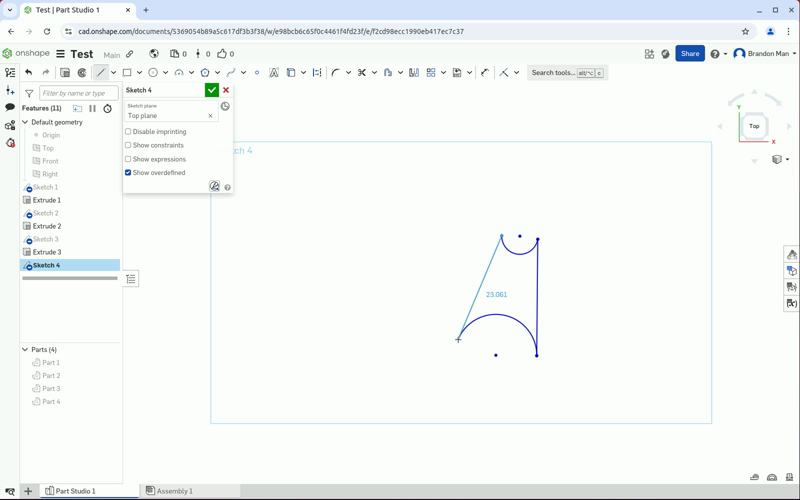
click(458, 339)
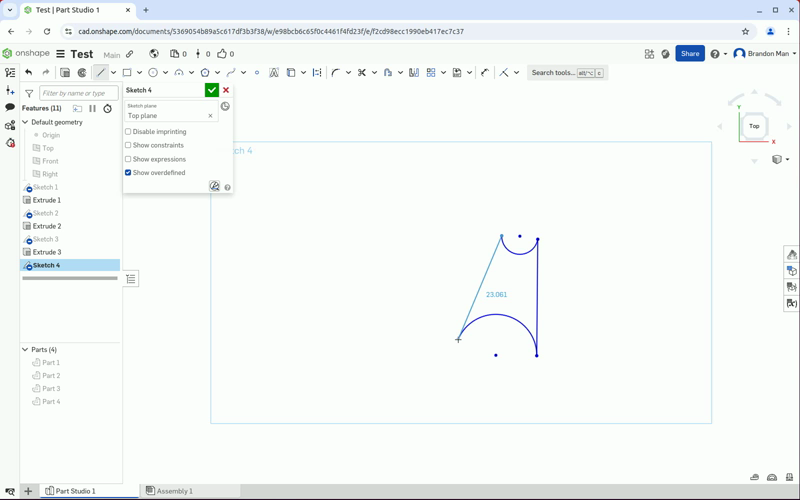
key(esc)
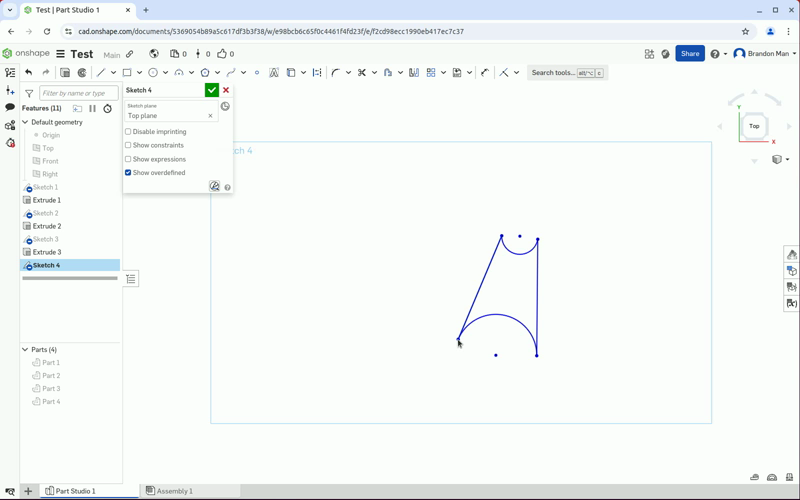
mouse_move(522, 295)
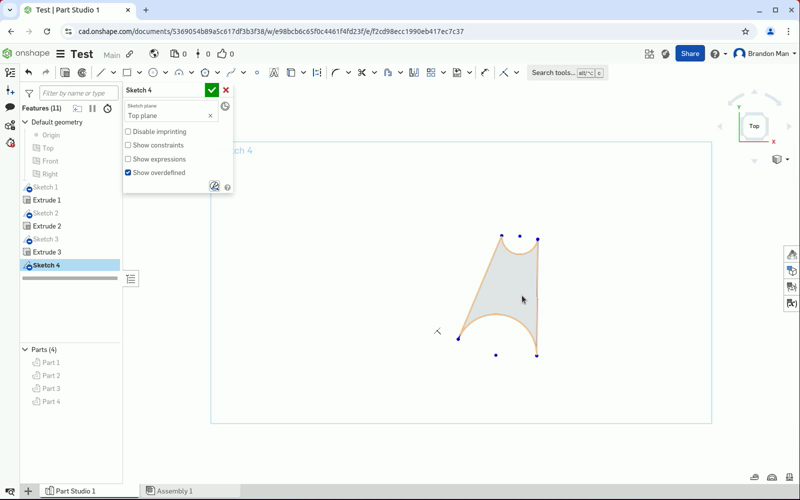
click(522, 295)
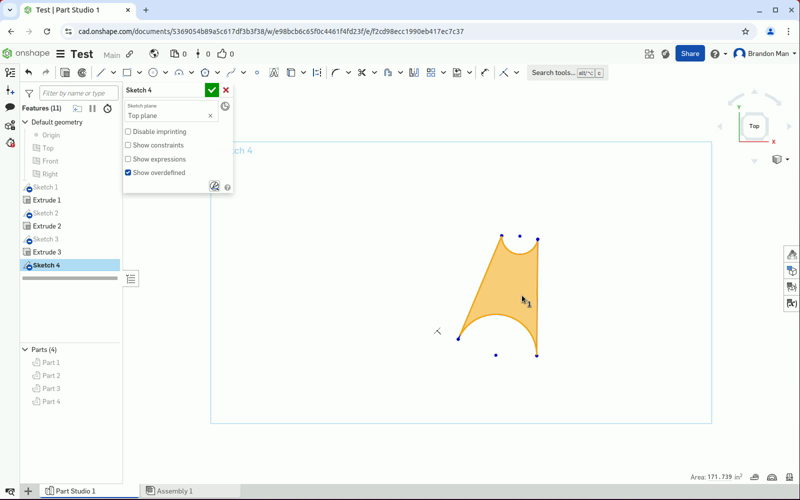
mouse_move(73, 352)
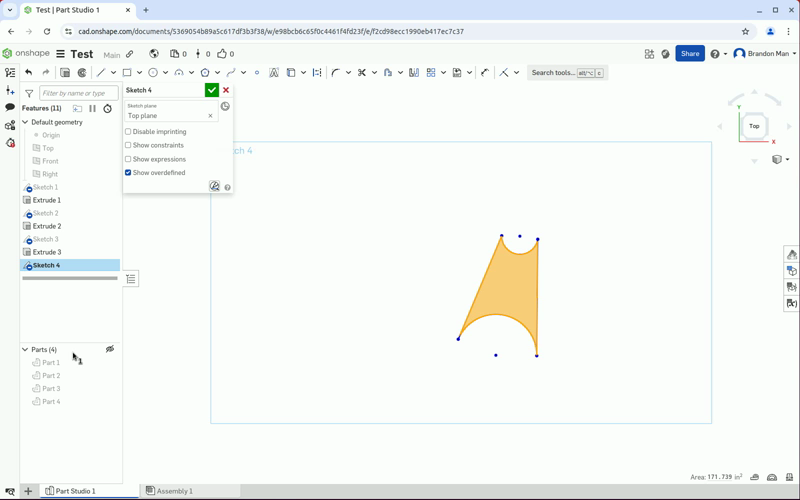
key(shift+y)
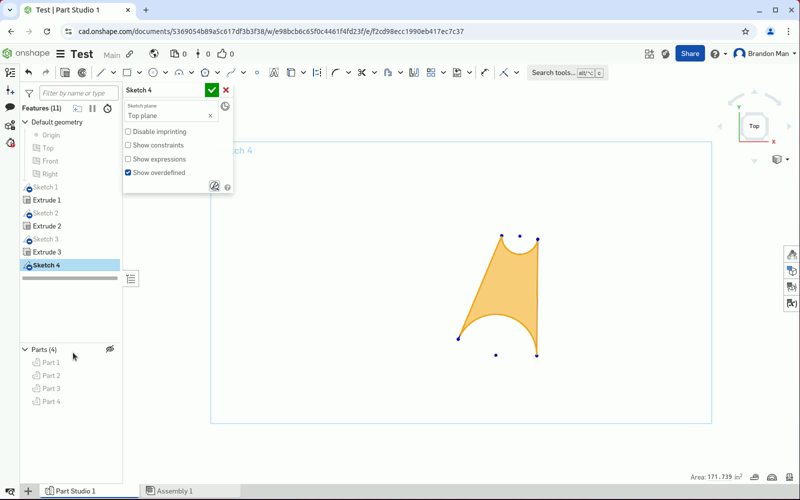
key(shift+e)
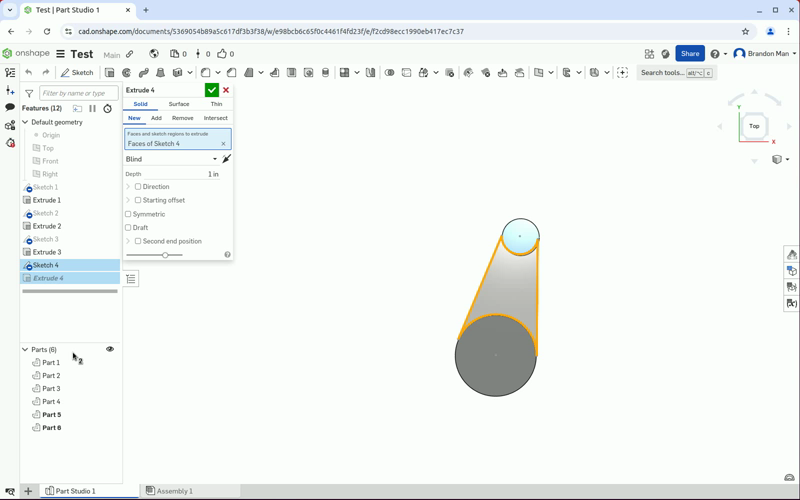
mouse_move(143, 106)
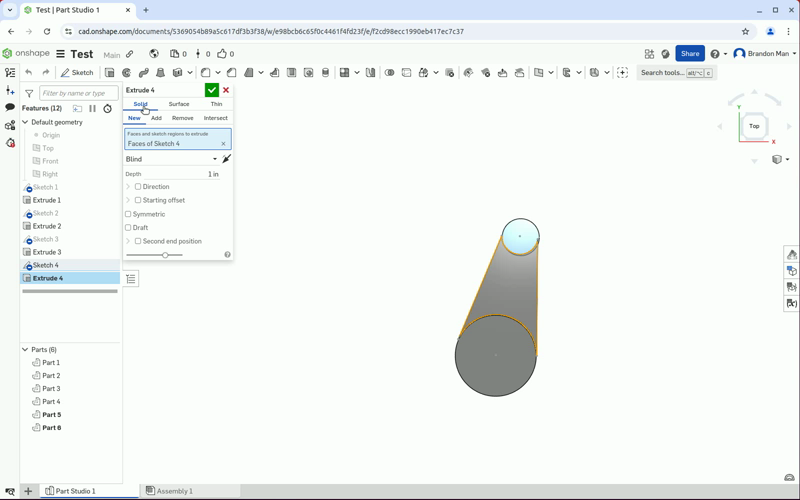
click(143, 106)
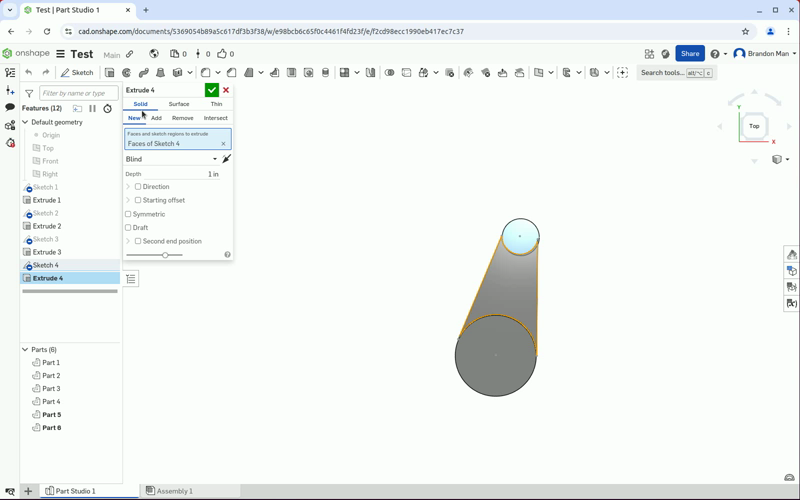
mouse_move(137, 120)
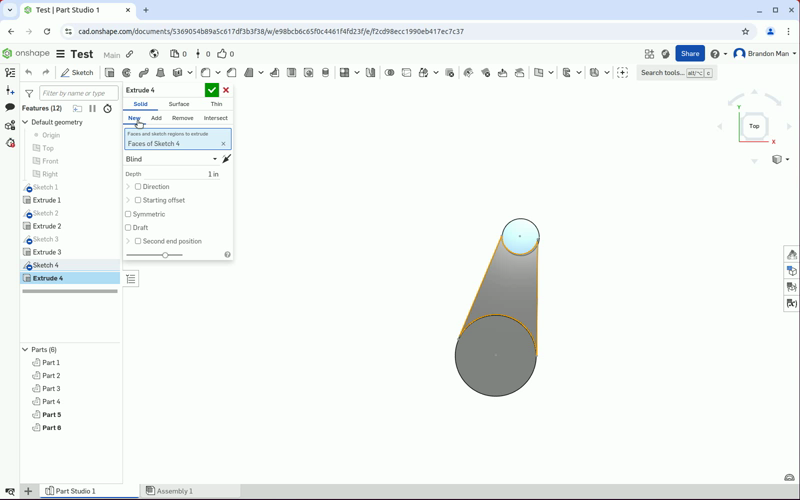
click(137, 120)
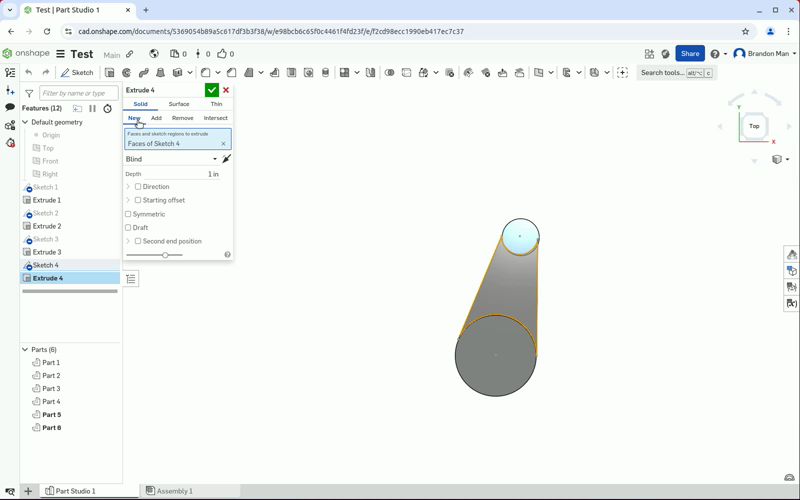
key(tab, 4)
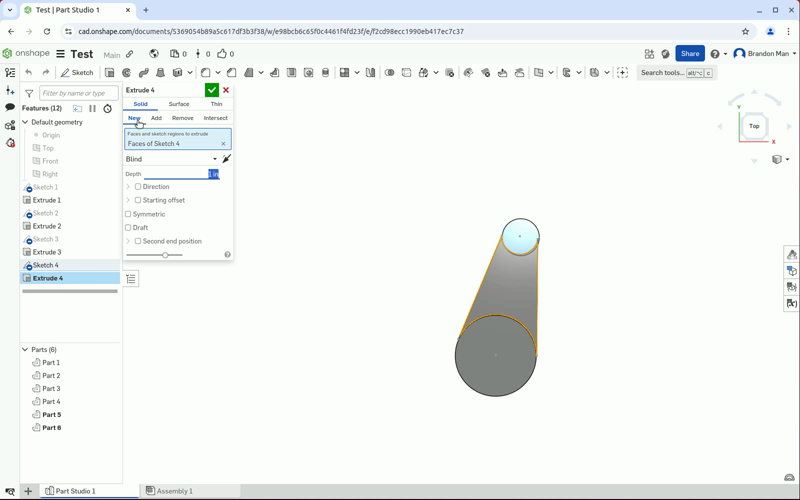
text(6.74)
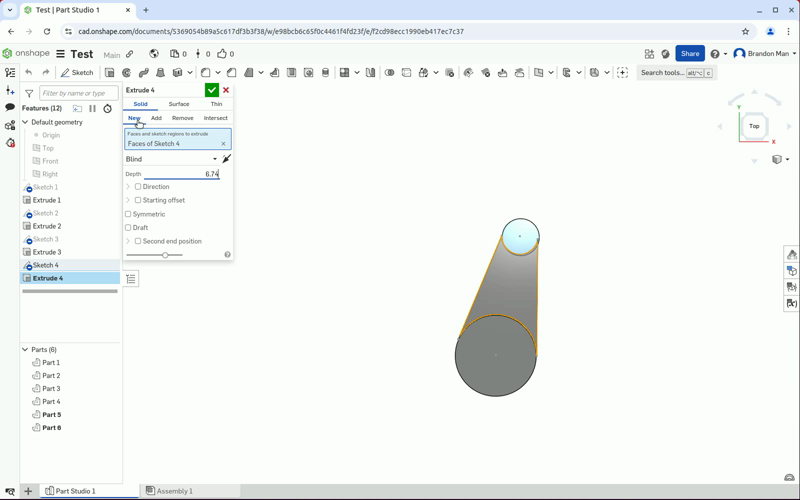
key(enter)
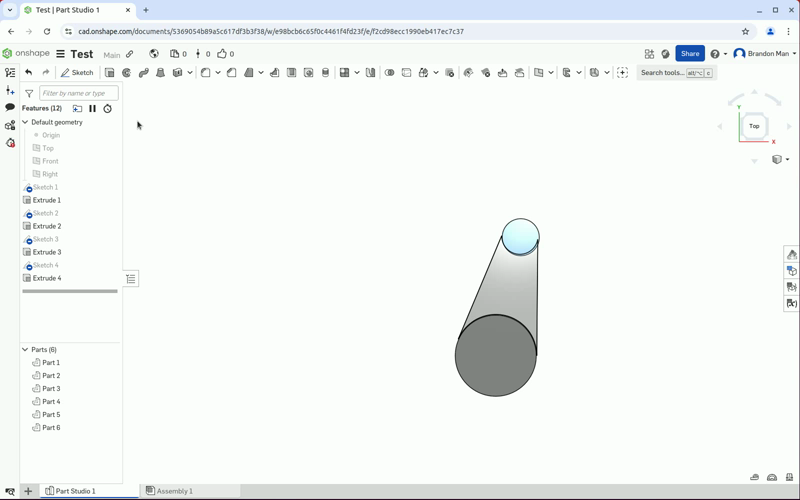
key(shift+h)
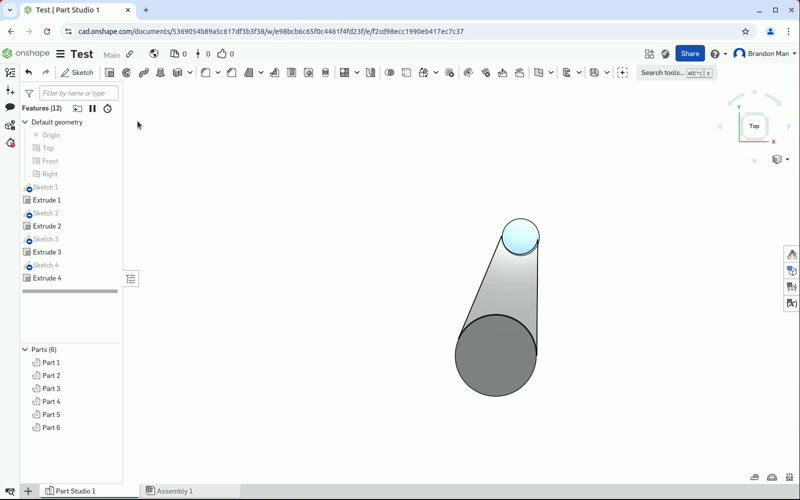
key(shift+h)
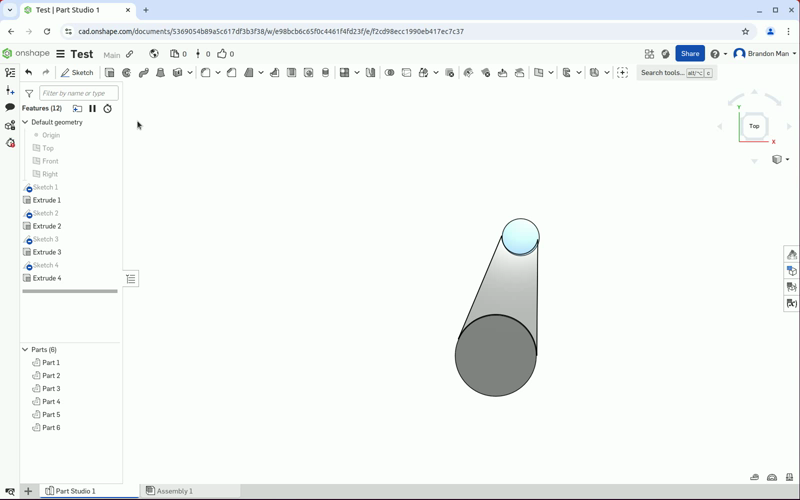
mouse_move(73, 189)
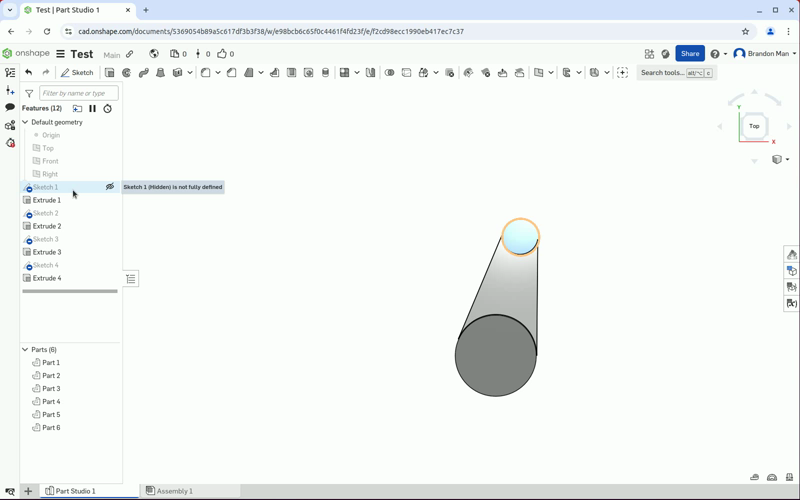
click(73, 189)
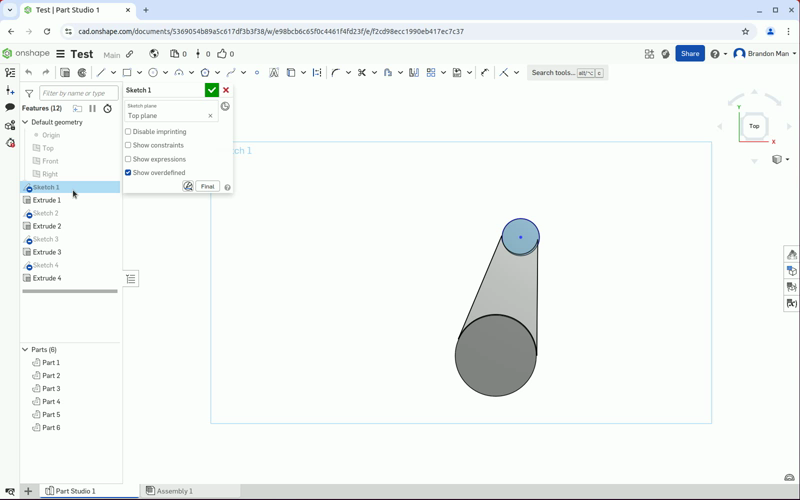
mouse_move(229, 92)
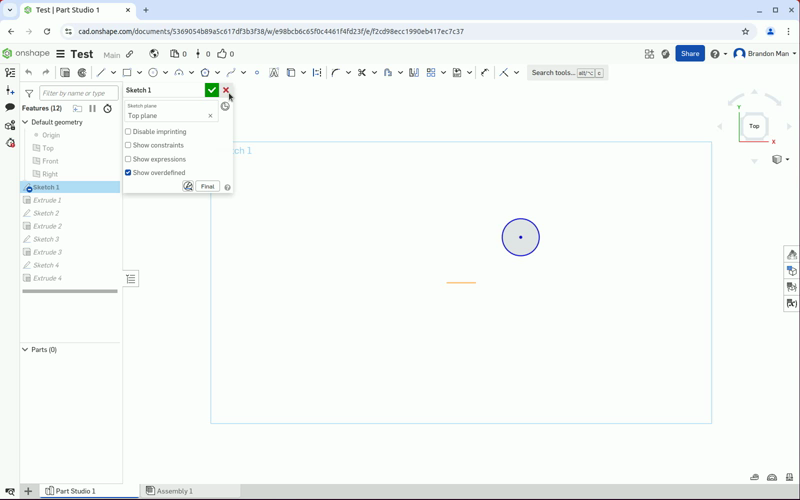
click(229, 92)
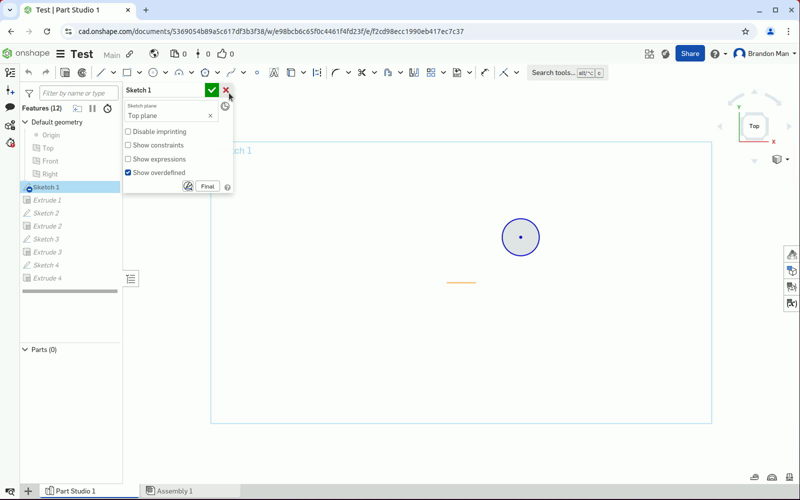
key(shift+s)
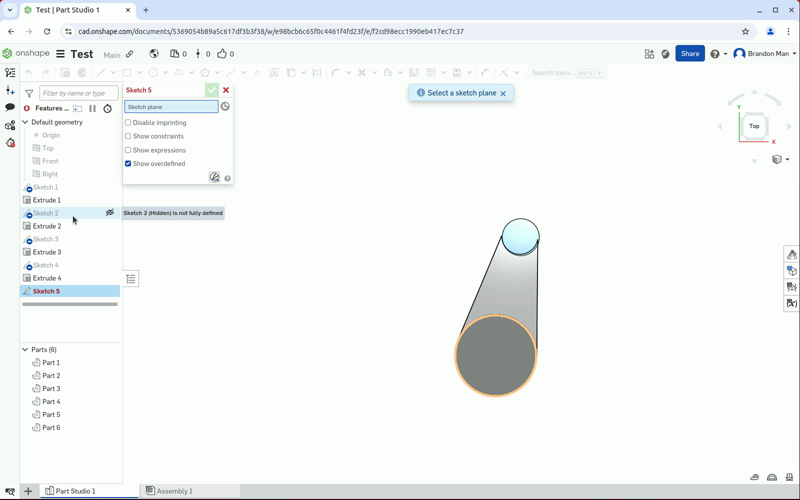
scroll(3)
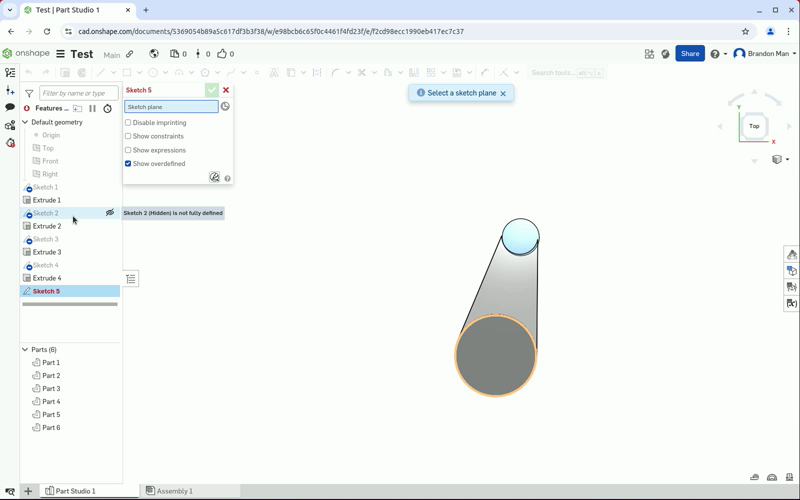
mouse_move(73, 150)
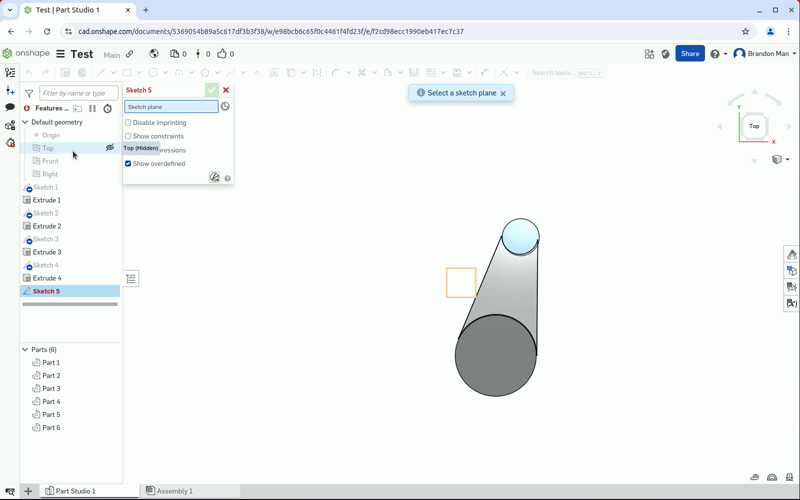
click(73, 150)
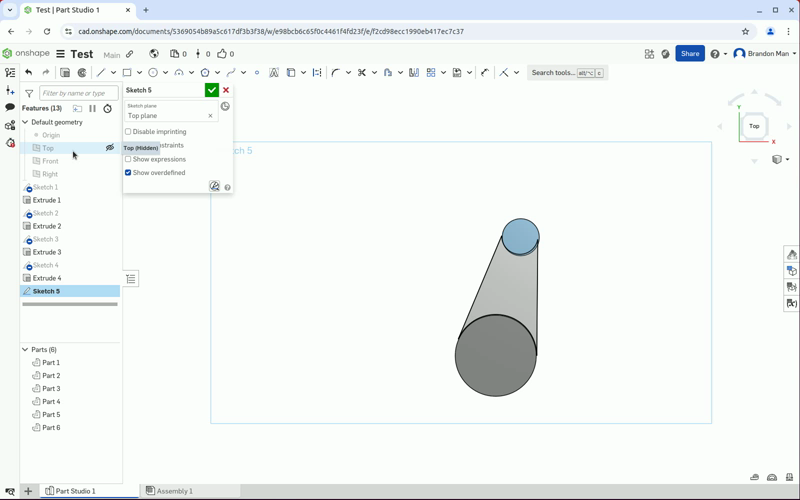
mouse_move(73, 352)
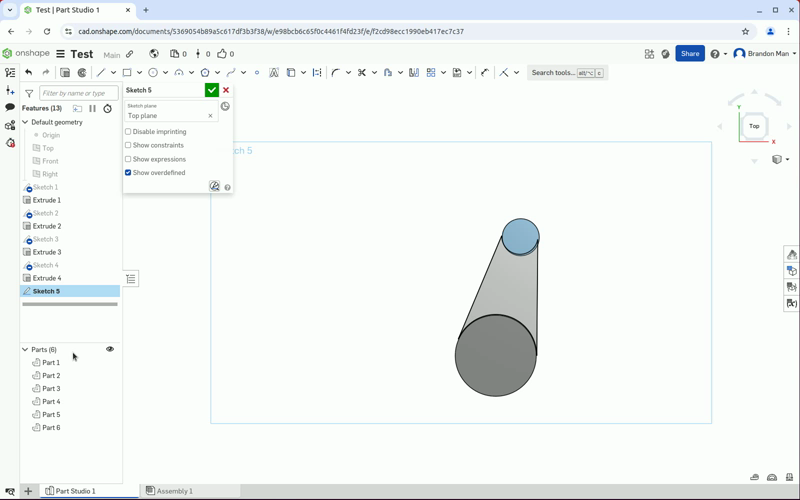
key(y)
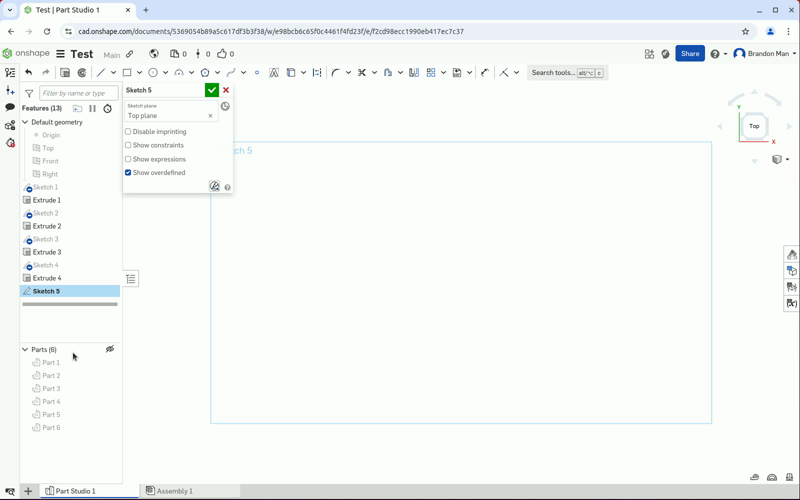
key(c)
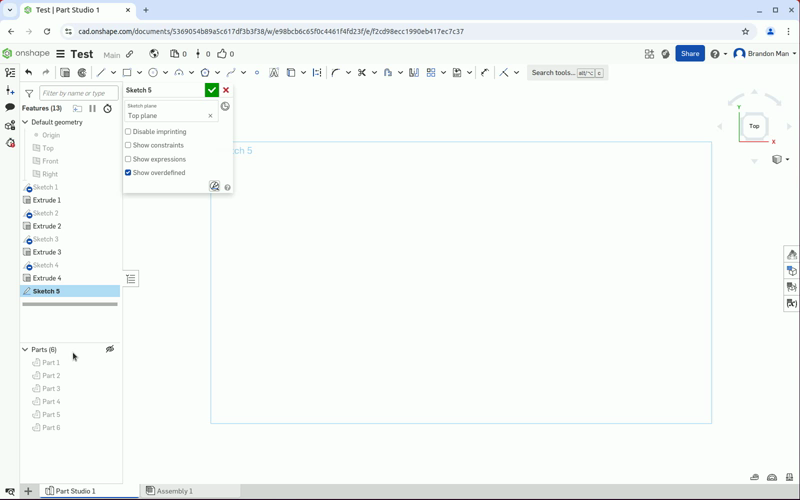
key_down(shift)
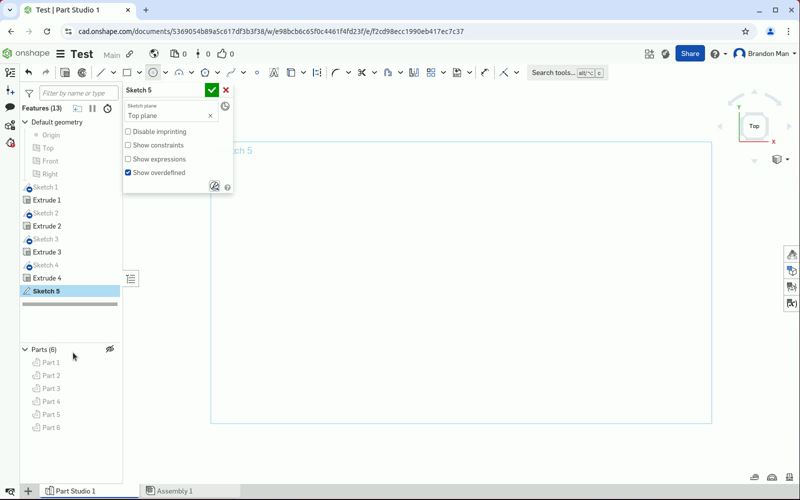
mouse_move(495, 355)
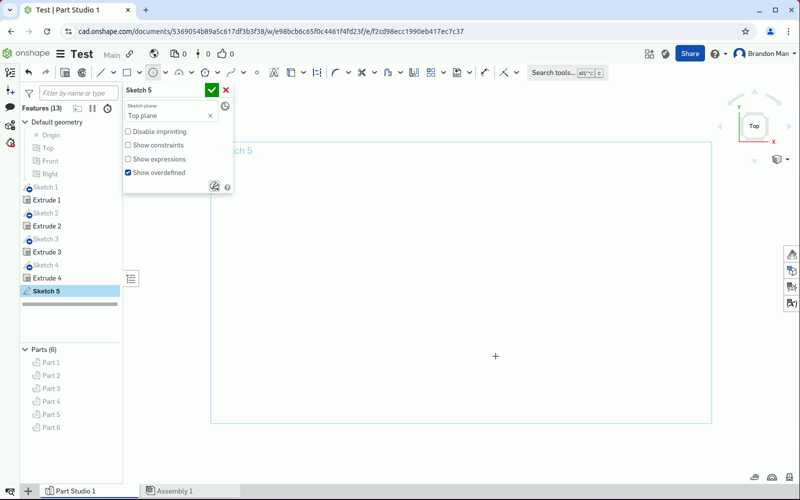
click(495, 355)
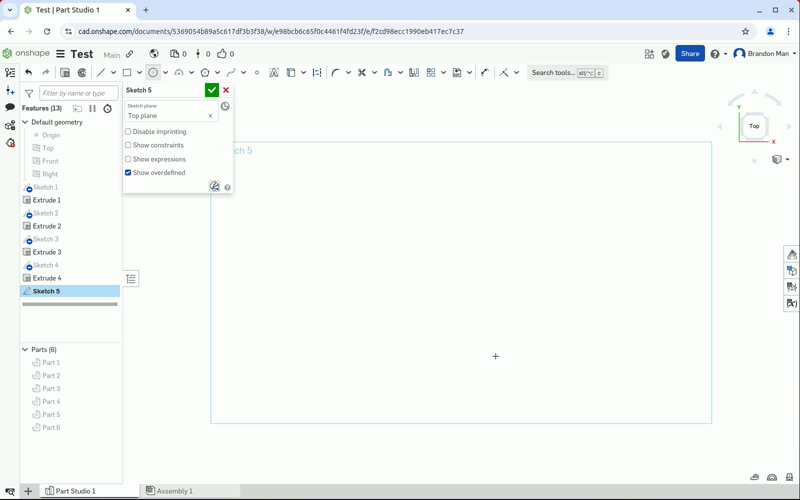
key_up(shift)
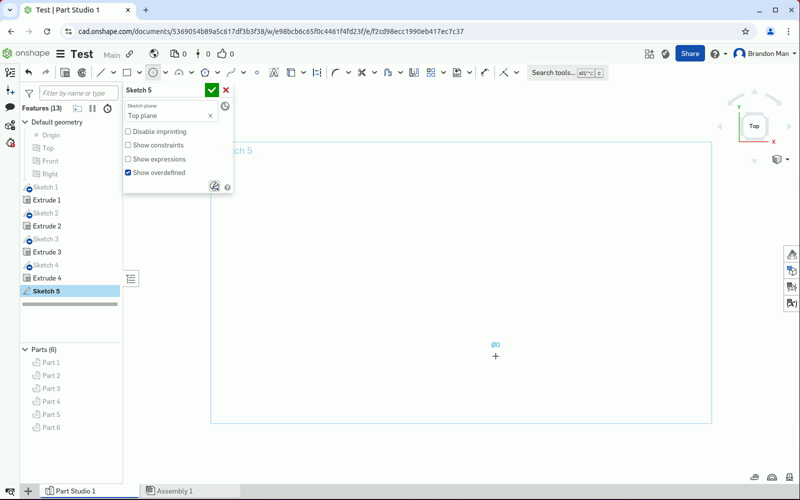
mouse_move(536, 355)
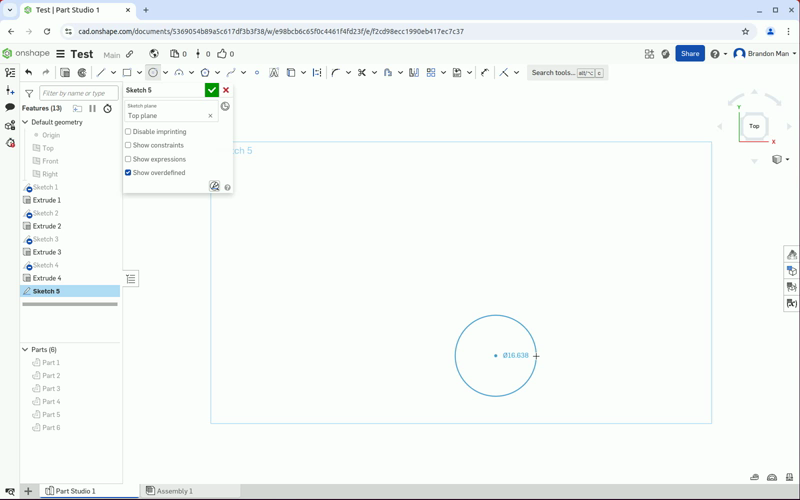
click(536, 355)
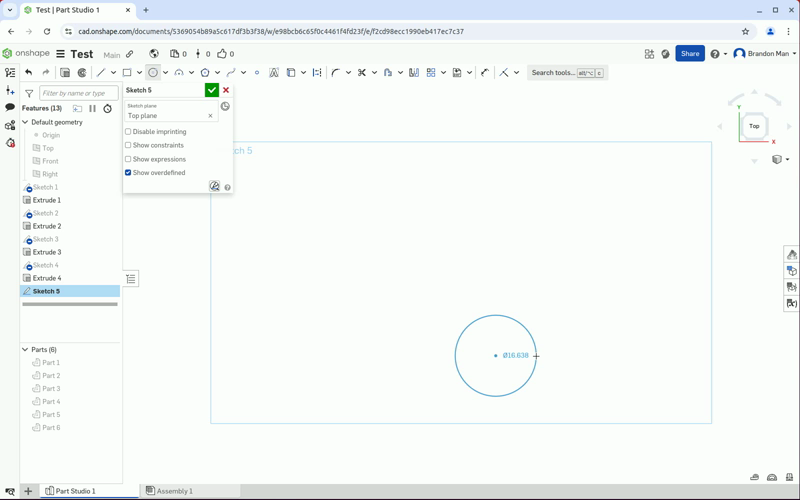
key(esc)
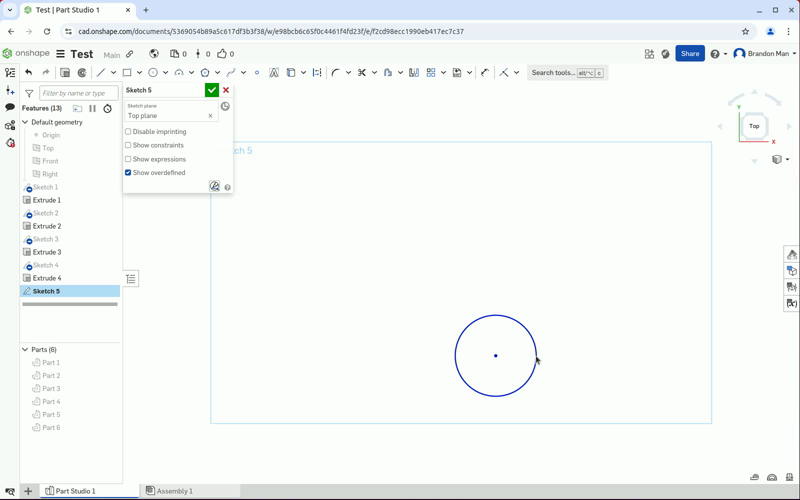
mouse_move(503, 327)
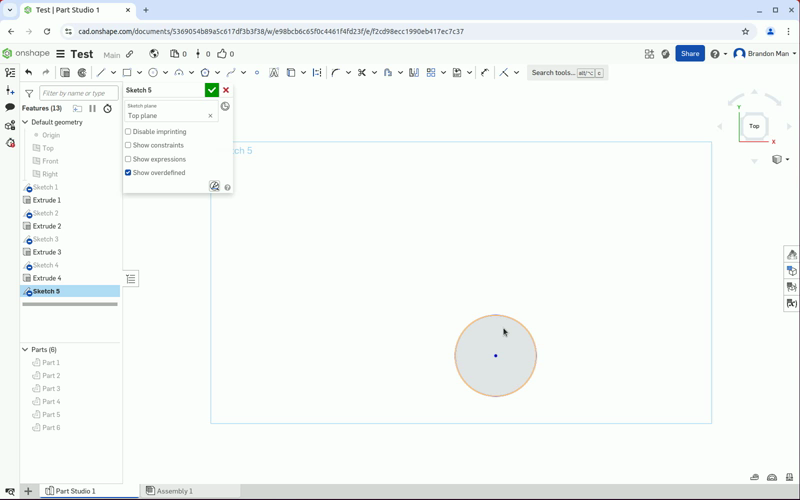
click(503, 327)
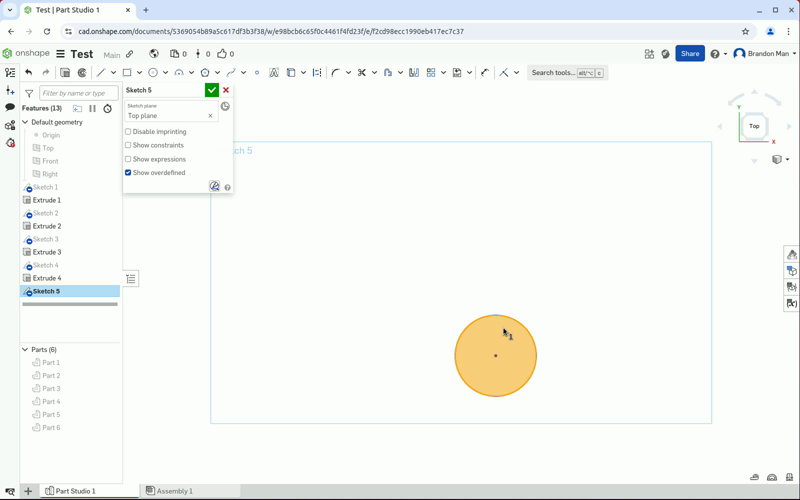
mouse_move(73, 352)
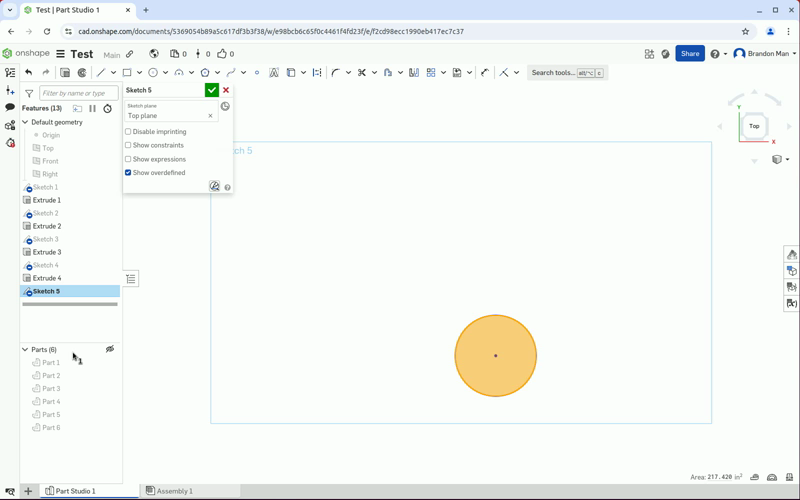
key(shift+y)
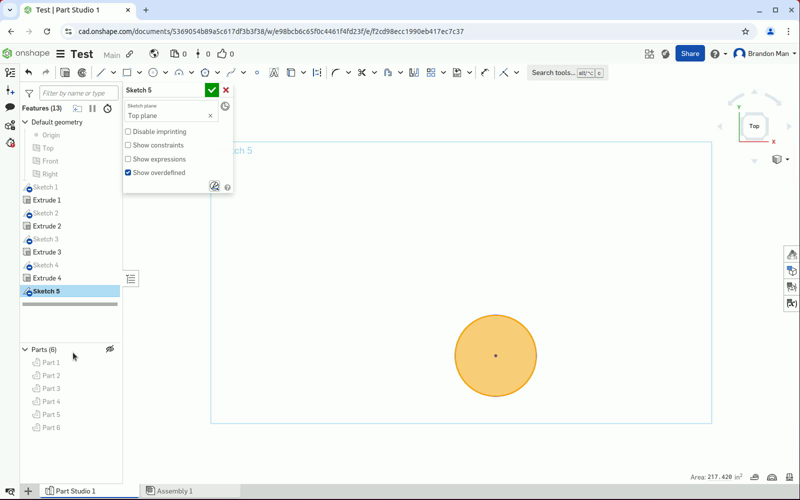
key(shift+e)
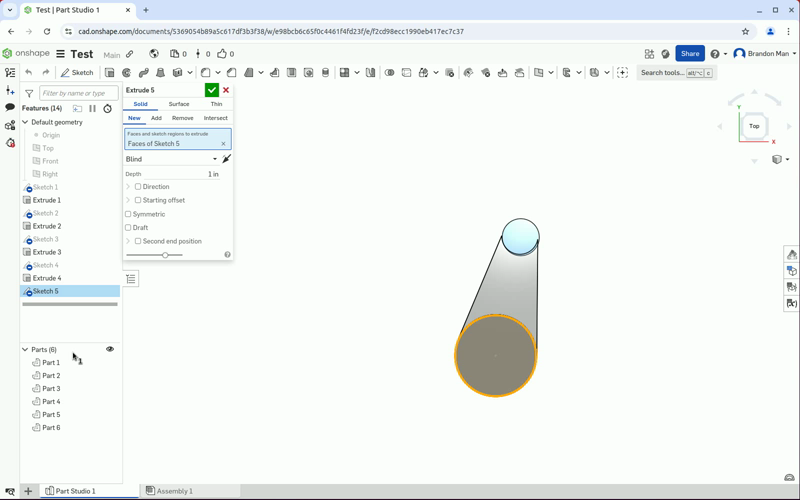
mouse_move(143, 106)
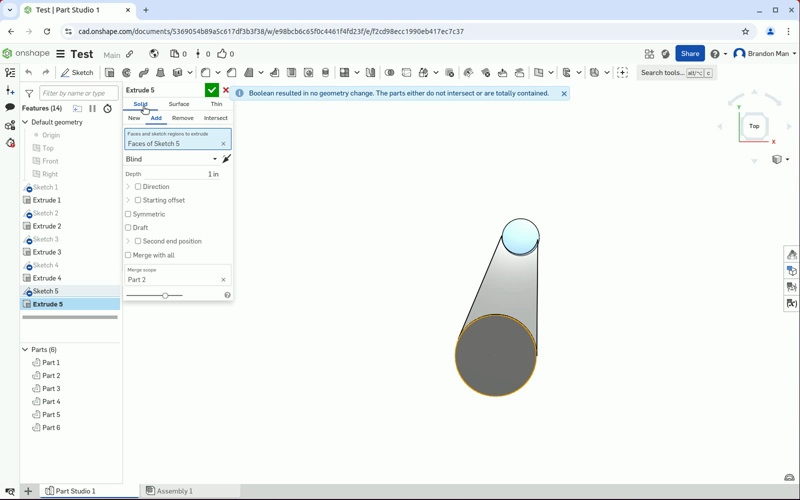
click(143, 106)
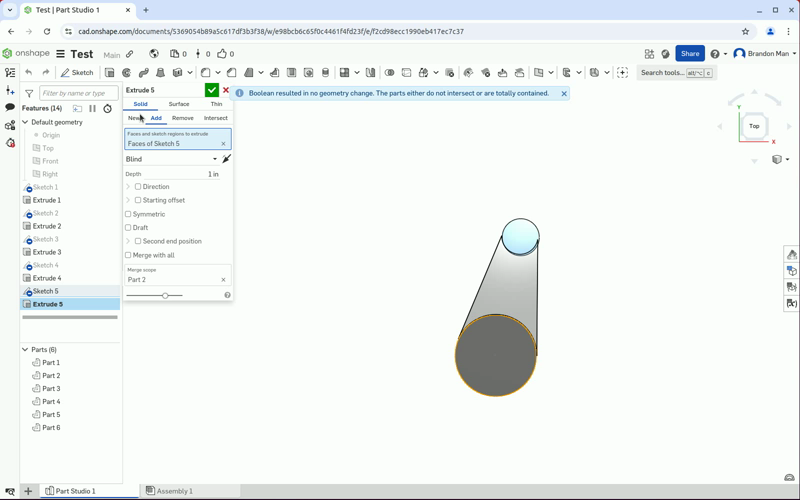
mouse_move(137, 120)
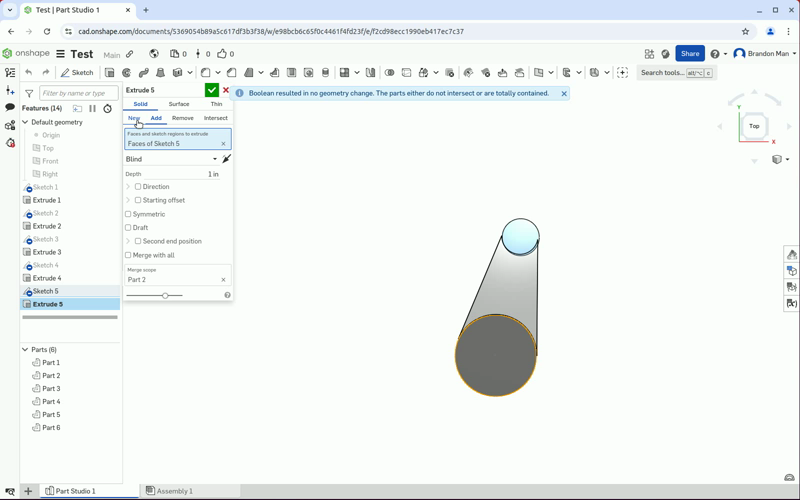
click(137, 120)
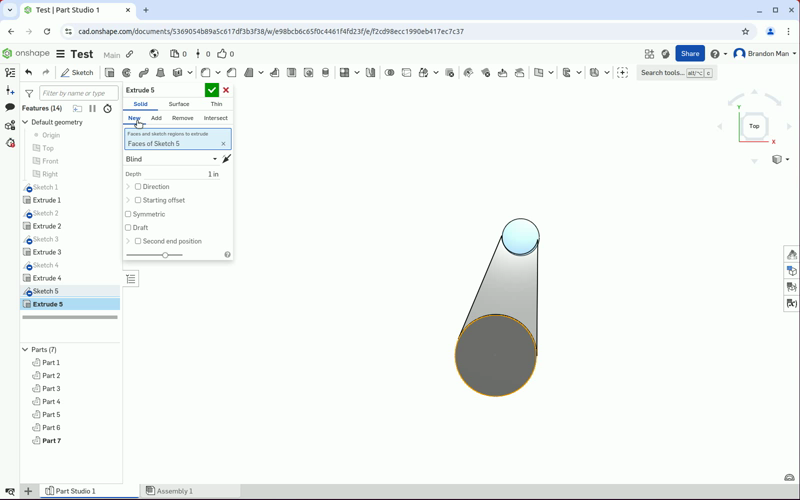
key(tab, 4)
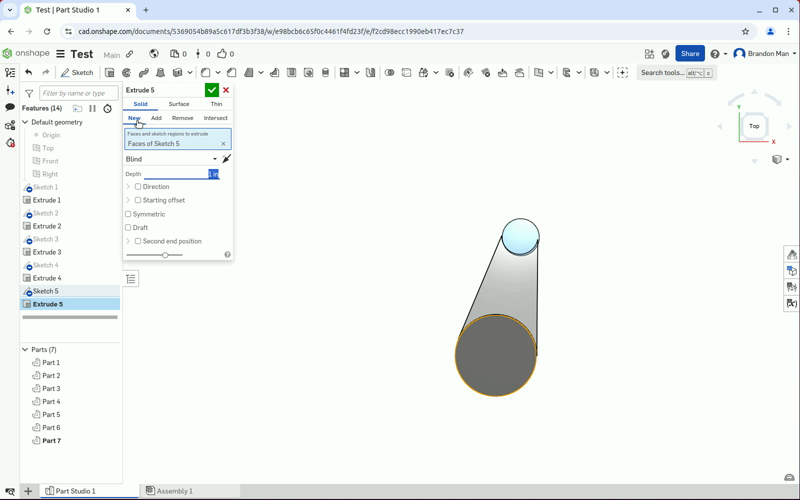
text(6.74)
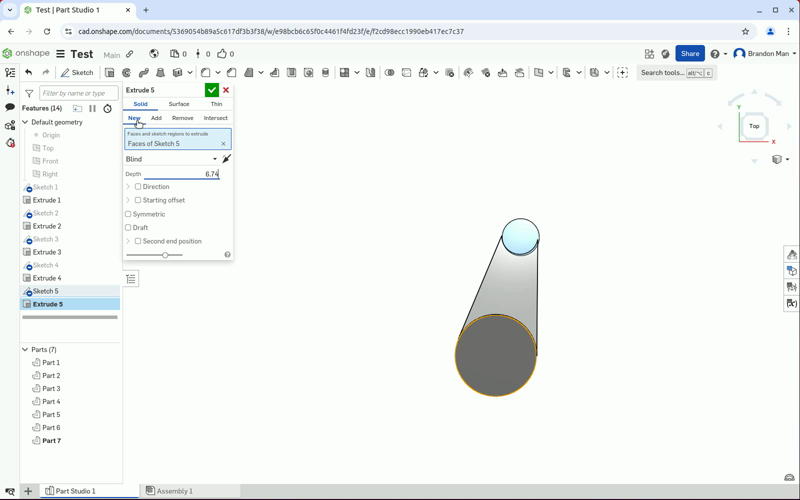
key(enter)
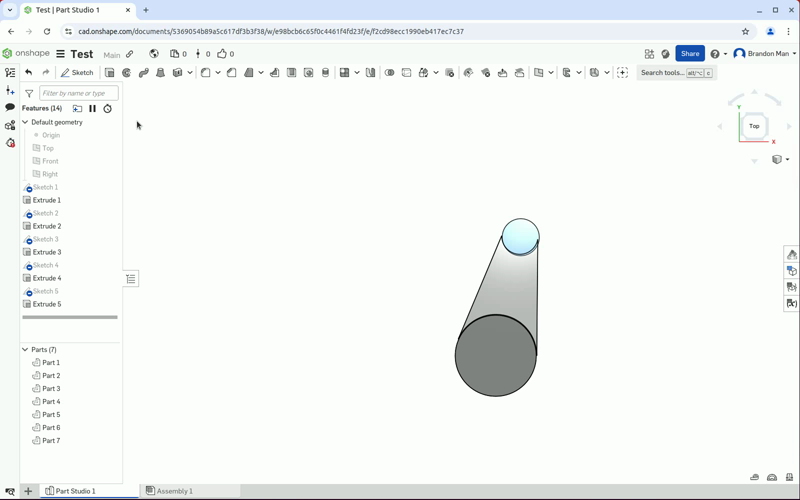
key(shift+h)
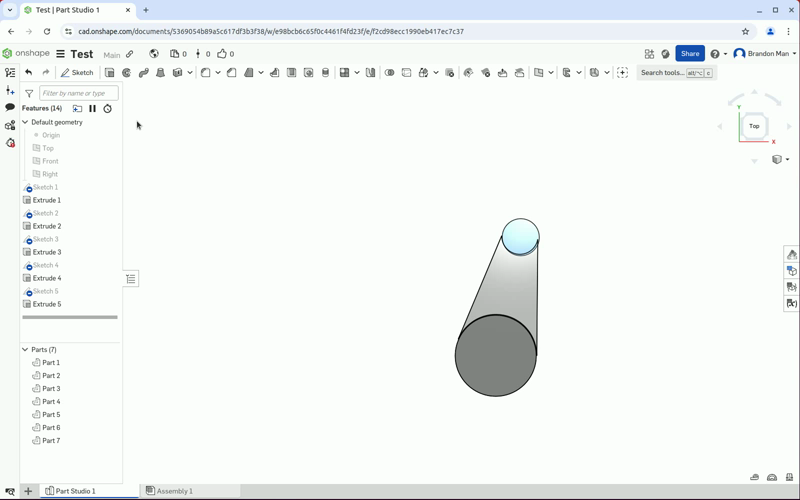
key(shift+h)
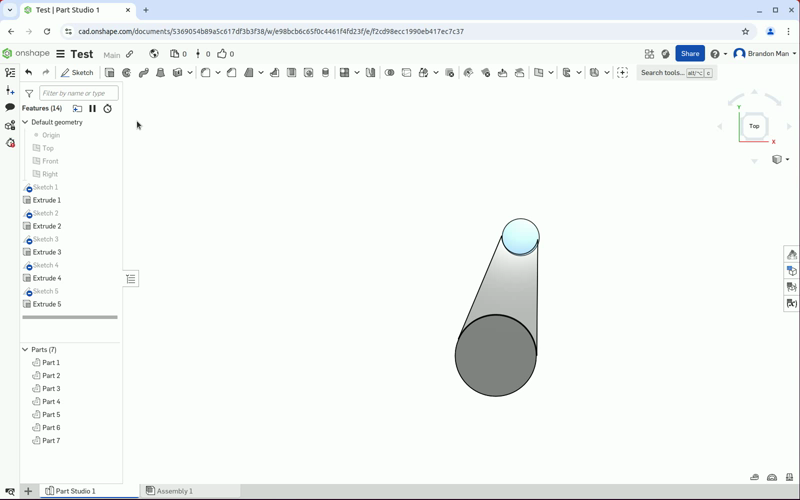
key(shift+7)
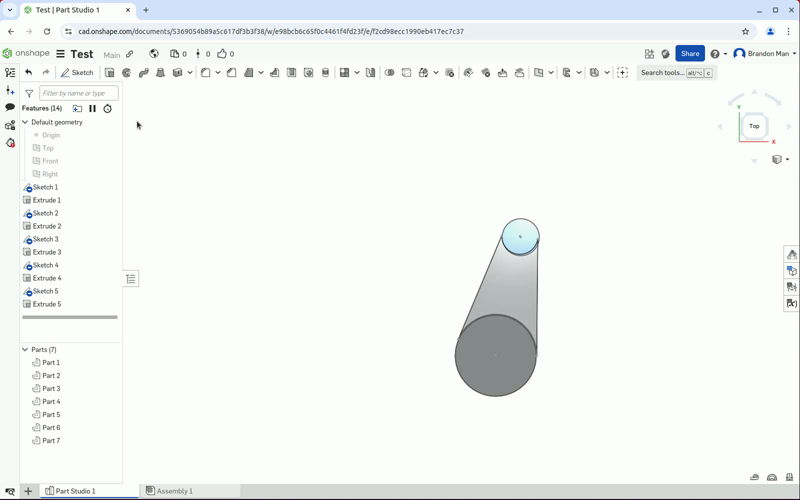
key(up, 3)
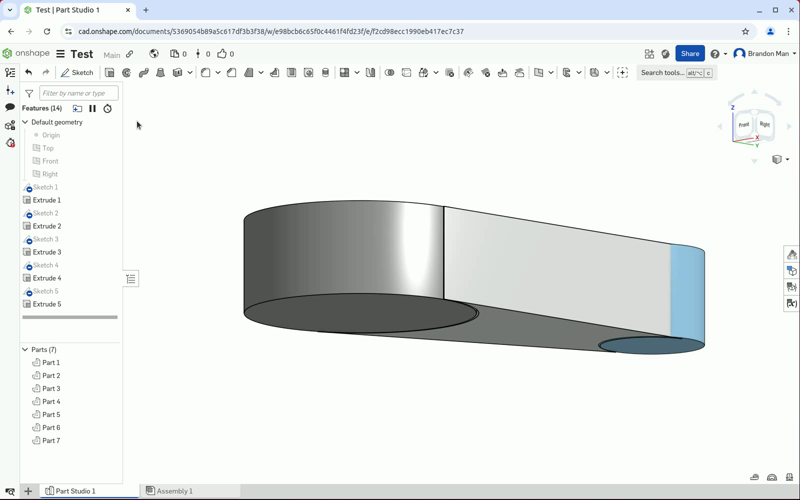
key(left, 3)
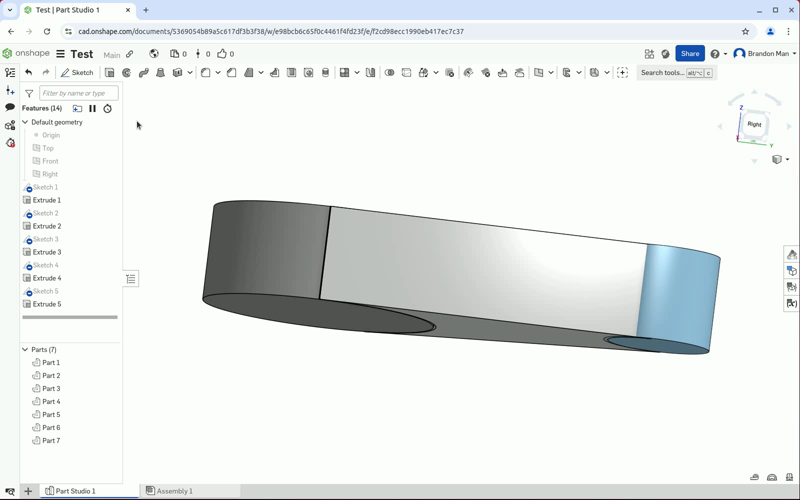
key(right, 3)
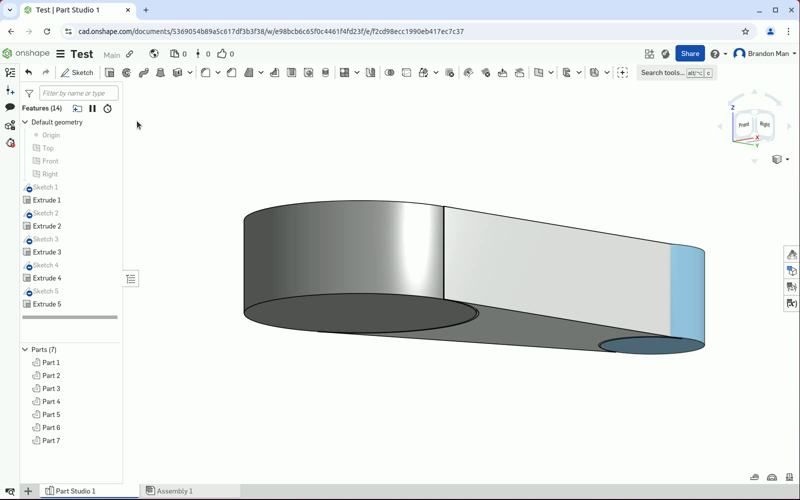
key(down, 3)
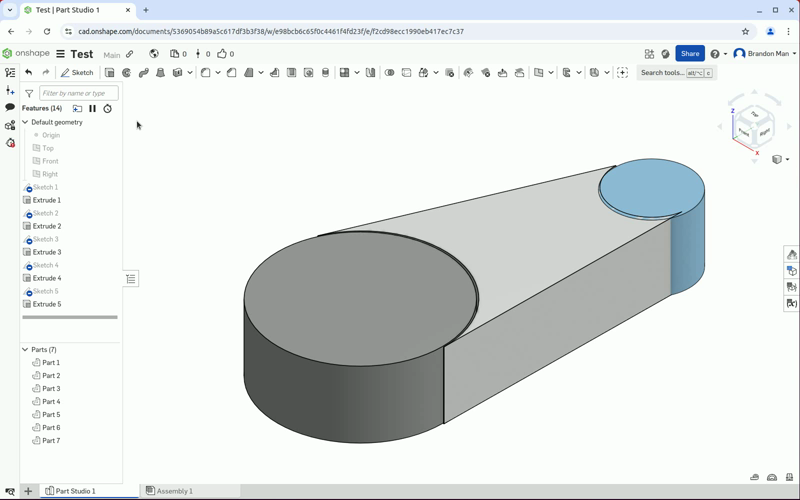
mouse_move(73, 189)
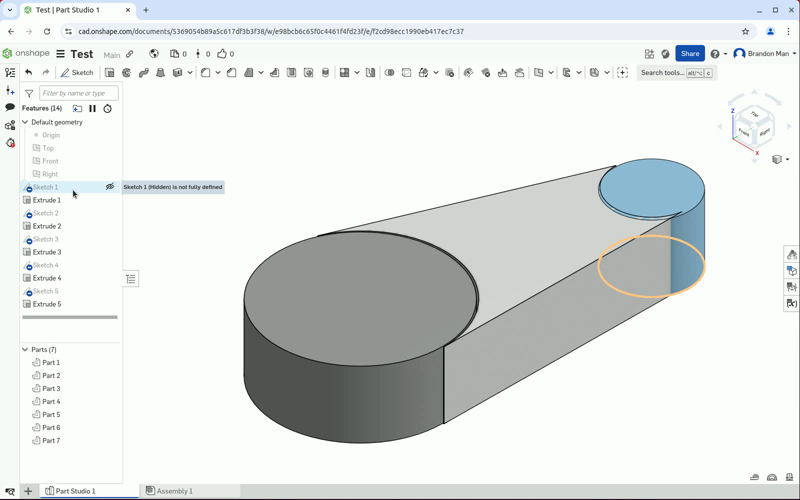
click(73, 189)